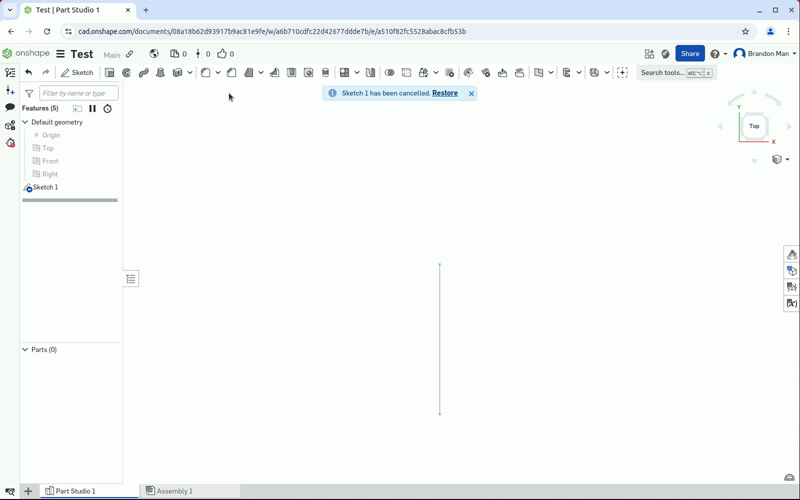
key(shift+h)
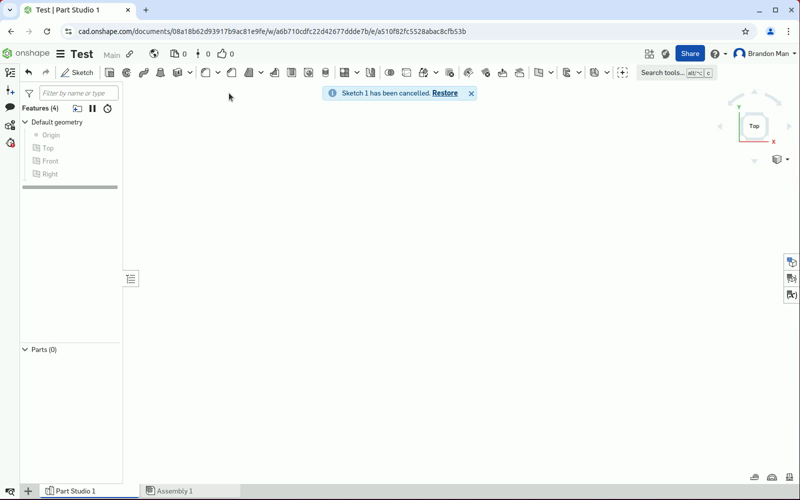
mouse_move(73, 352)
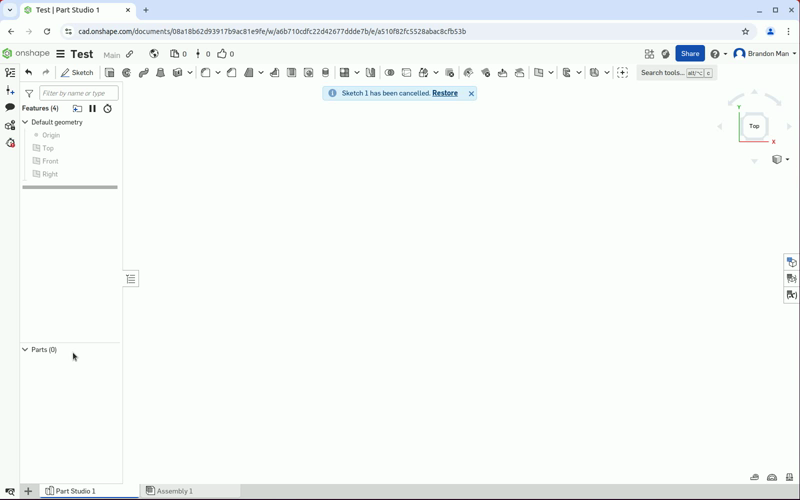
key(y)
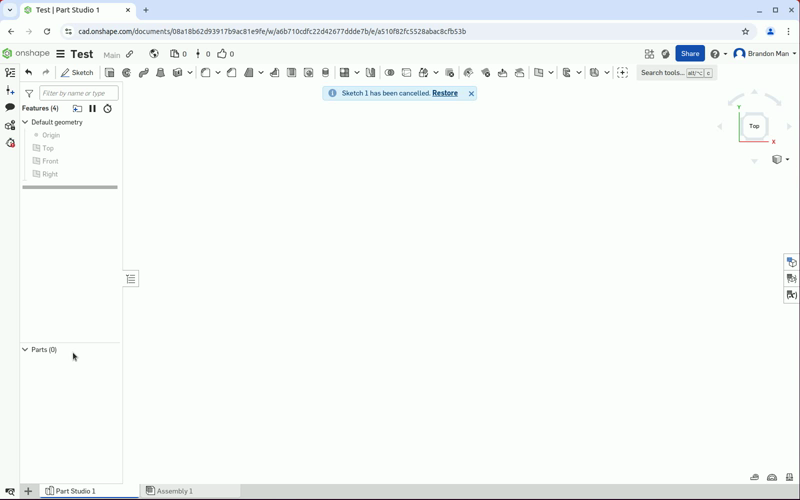
key(shift+p)
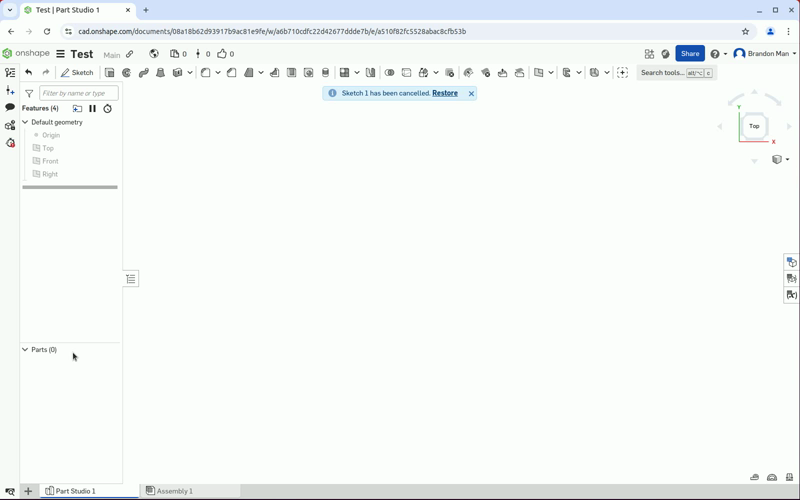
key(space)
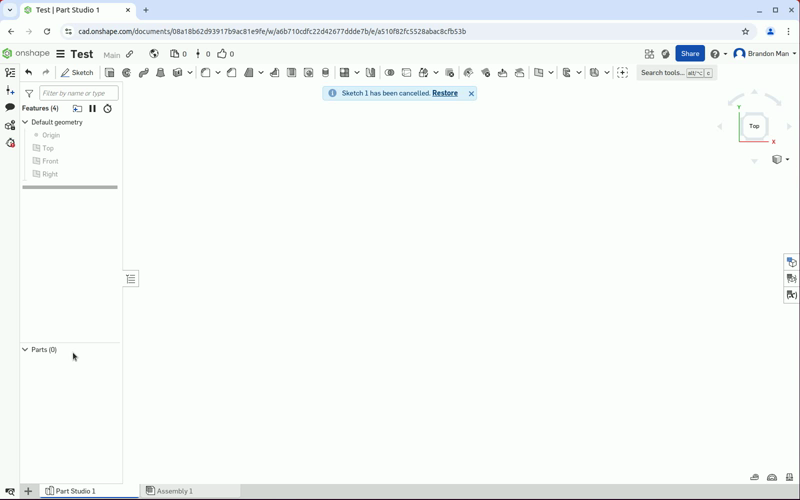
key_down(shift)
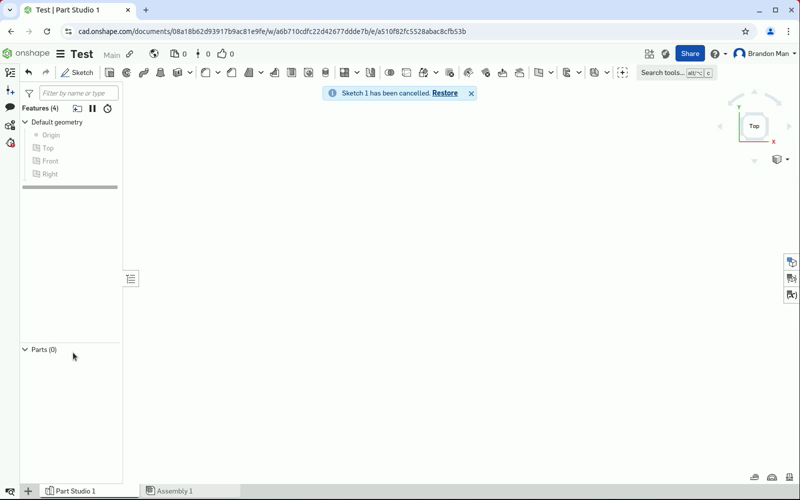
key(up)
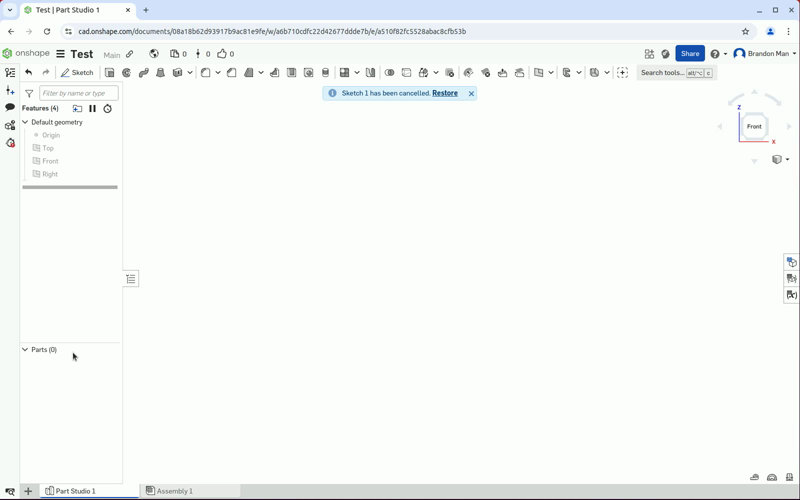
key_up(shift)
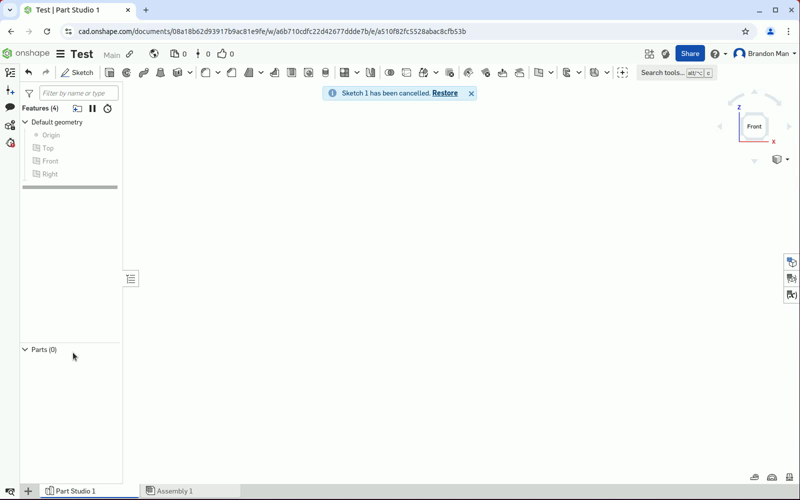
mouse_move(73, 352)
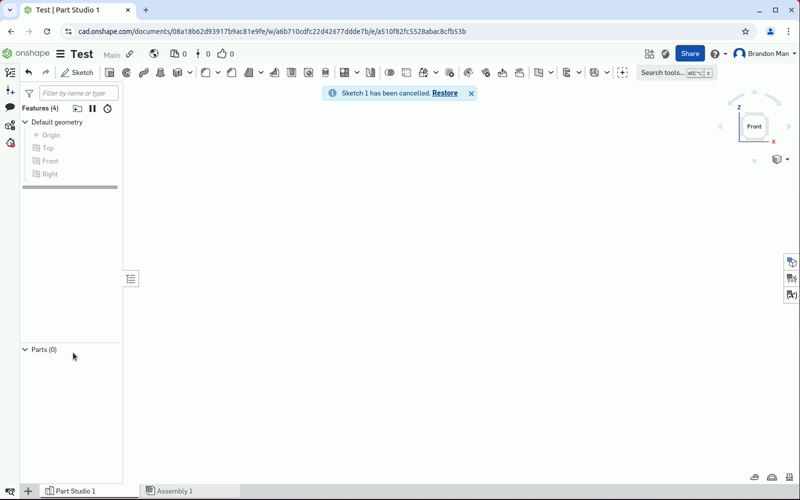
key(shift+y)
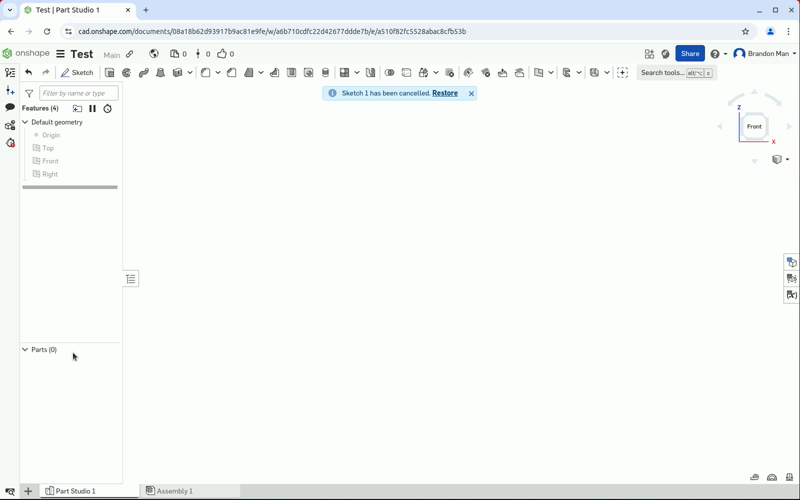
key(shift+s)
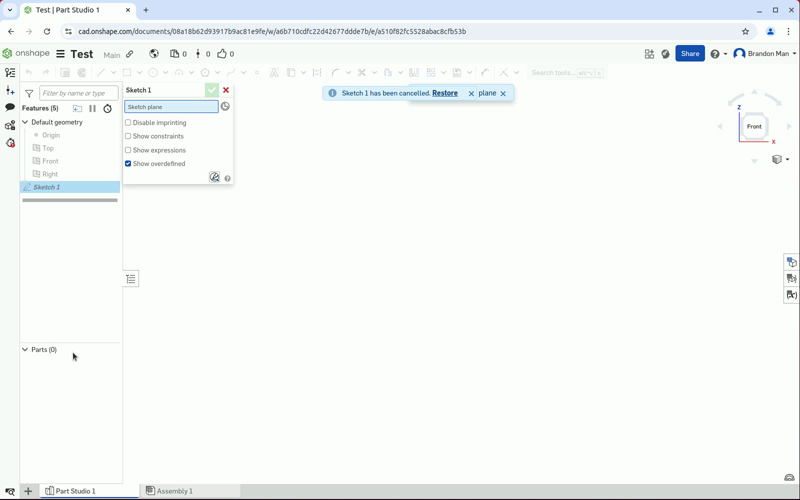
mouse_move(73, 163)
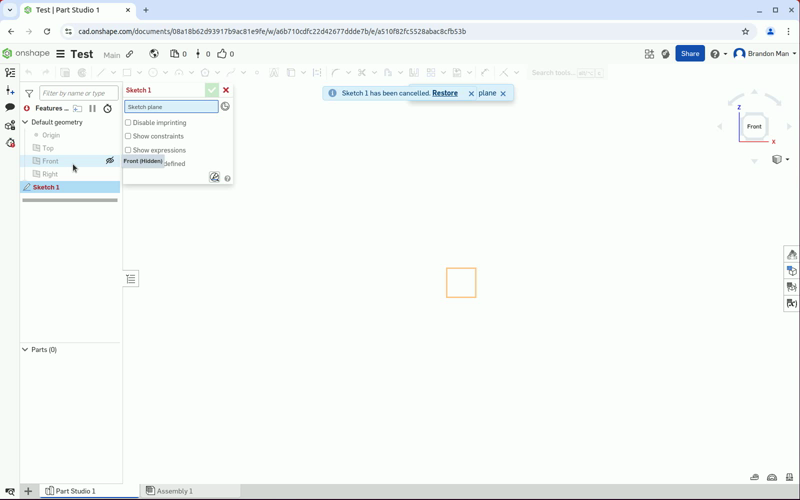
click(73, 163)
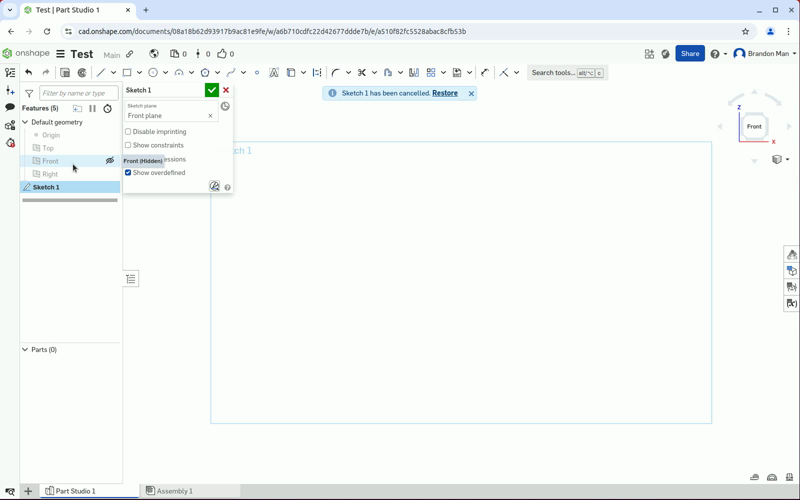
mouse_move(73, 352)
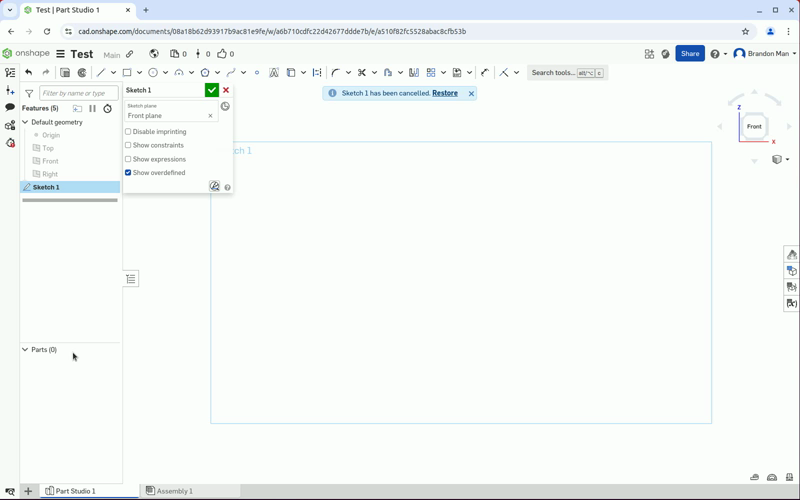
key(y)
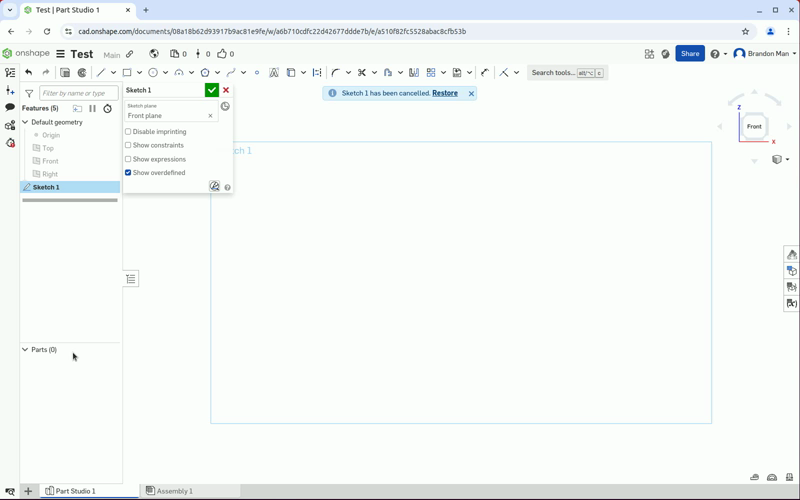
key(l)
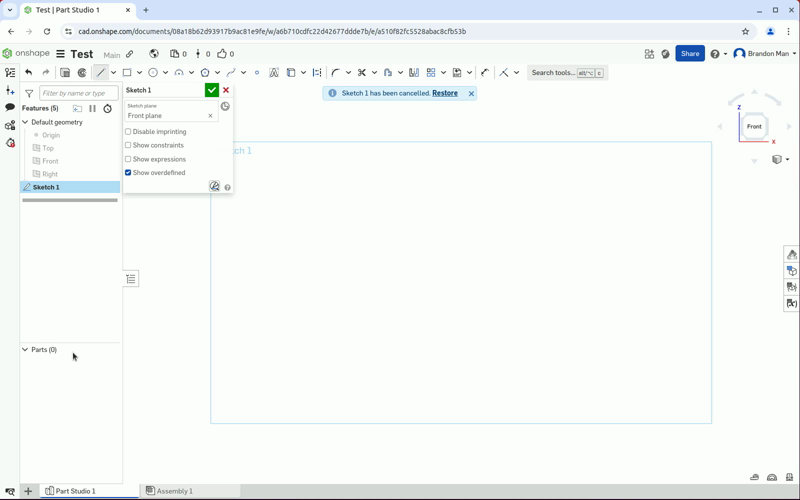
key_down(shift)
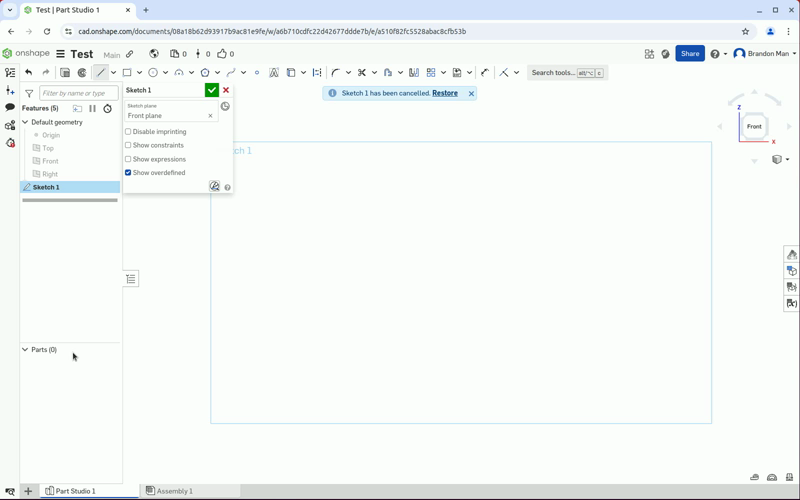
mouse_move(348, 293)
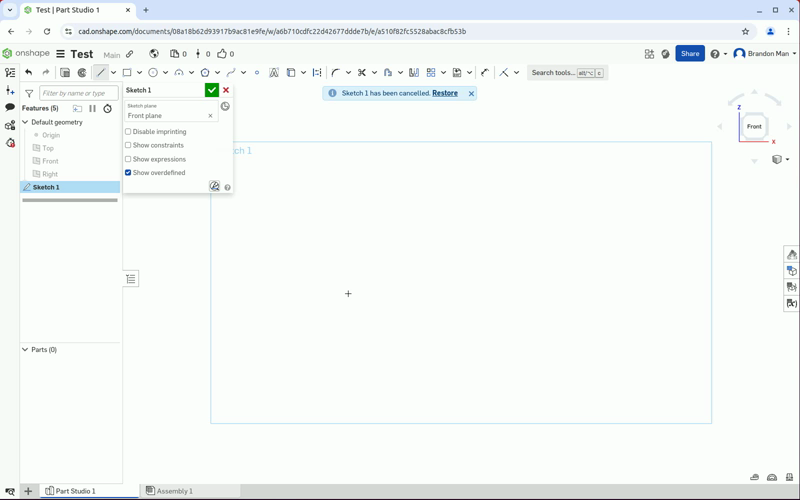
click(348, 293)
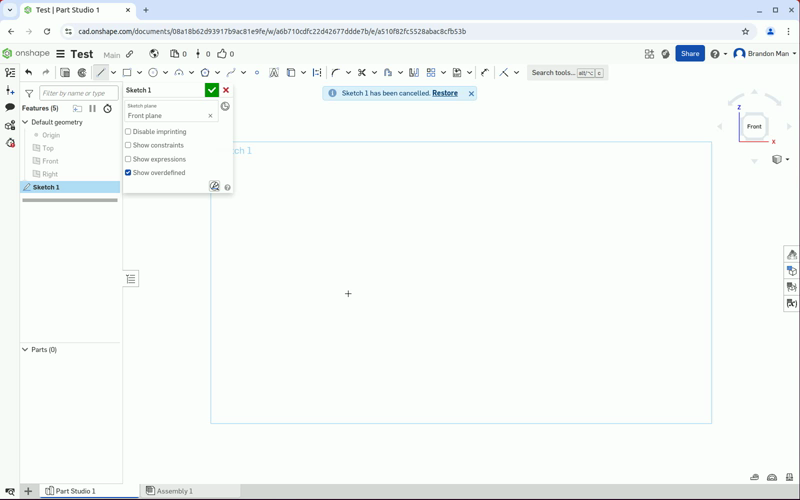
key_up(shift)
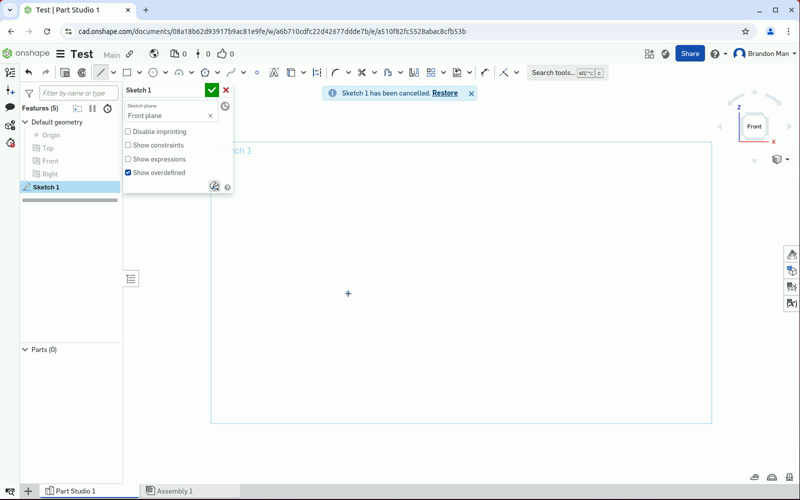
key_down(shift)
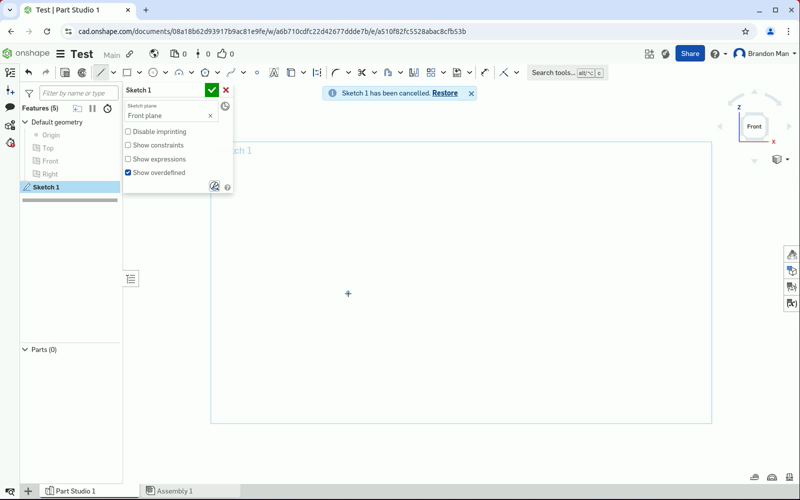
mouse_move(572, 293)
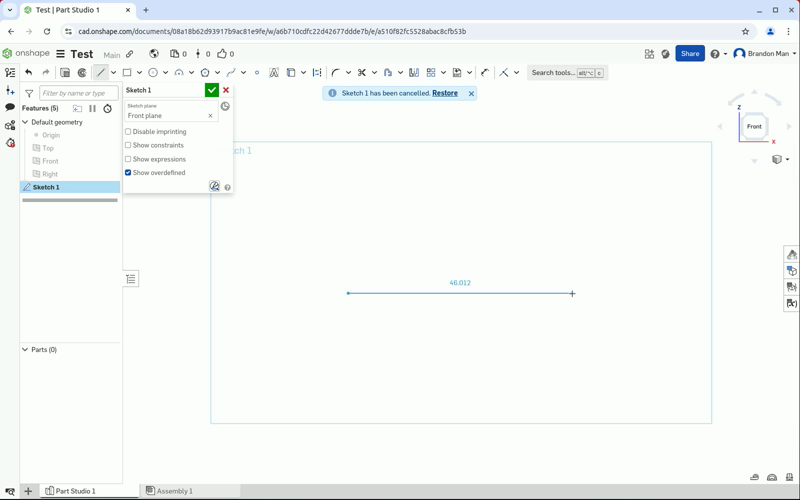
click(572, 293)
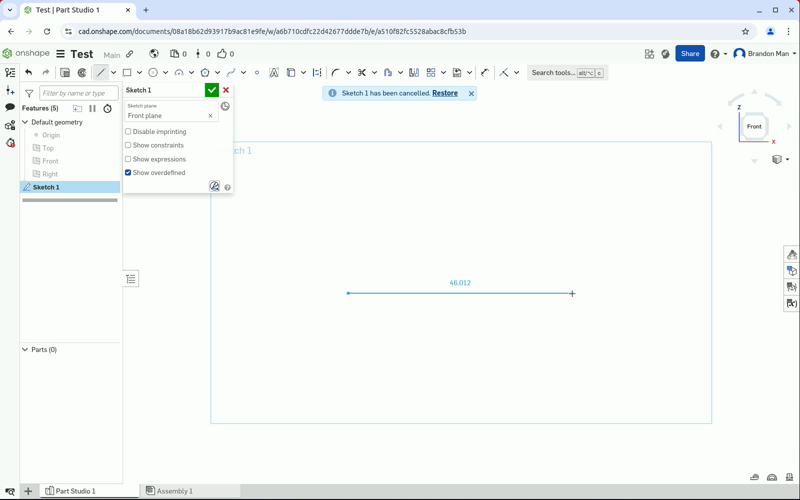
key_up(shift)
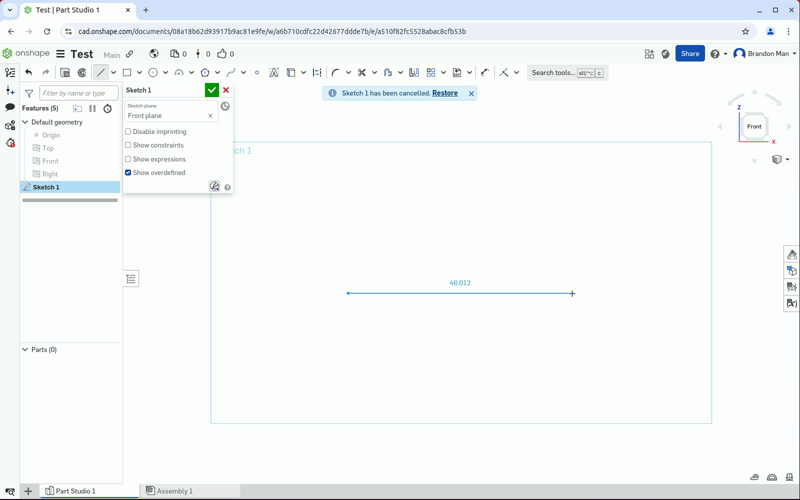
key_down(shift)
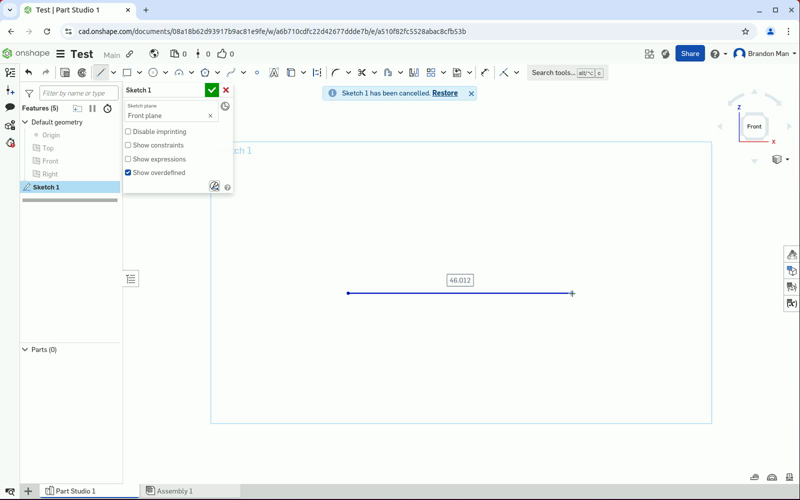
mouse_move(589, 293)
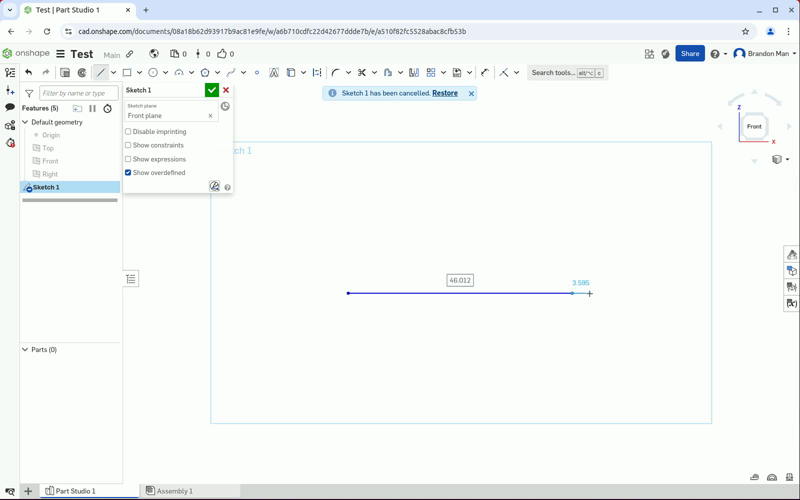
mouse_move(572, 272)
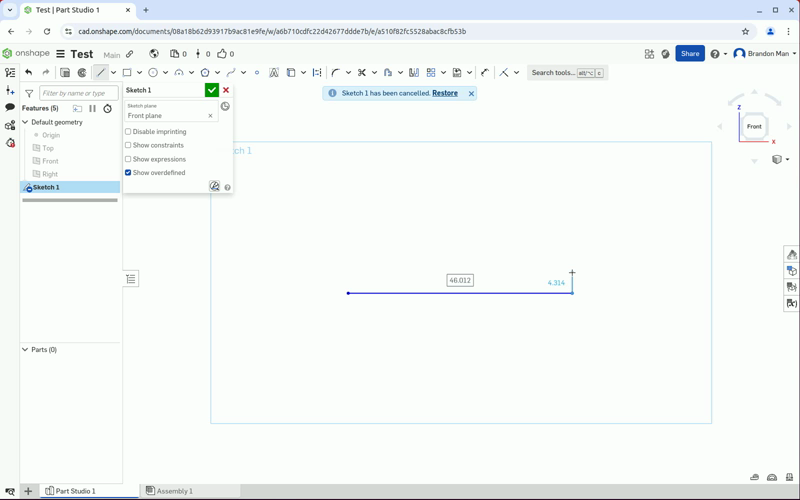
click(572, 272)
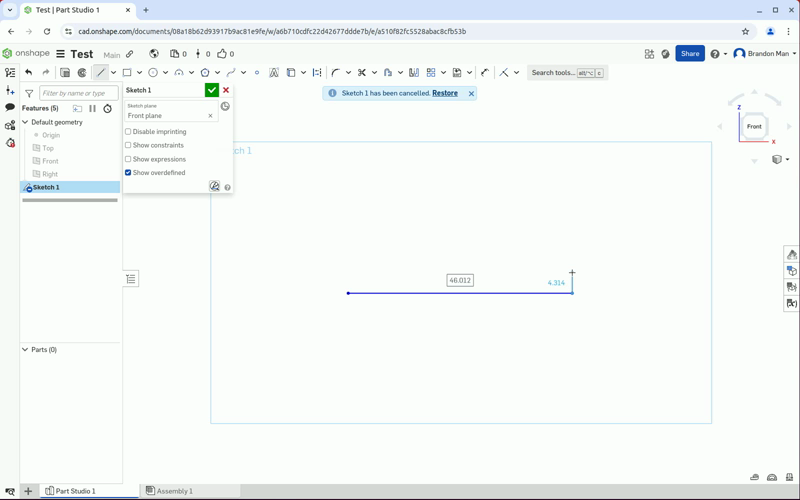
key_up(shift)
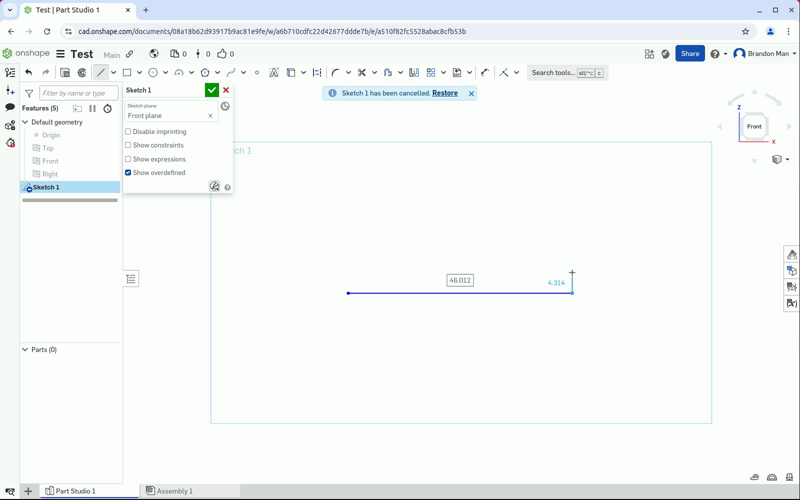
key_down(shift)
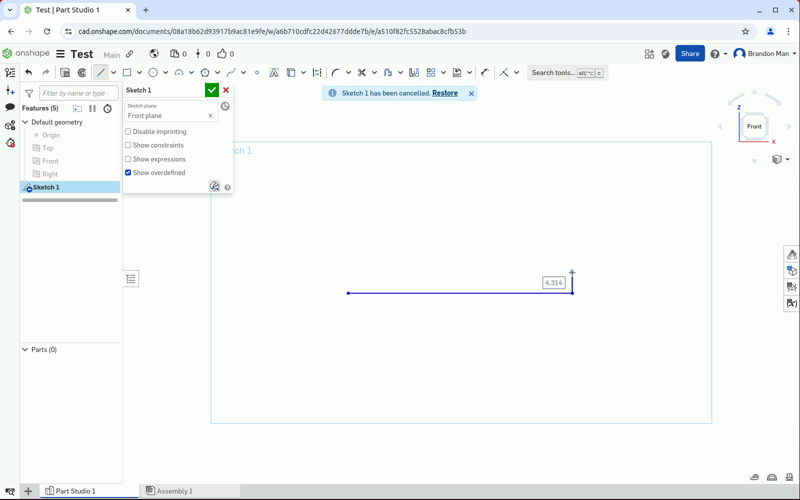
mouse_move(348, 272)
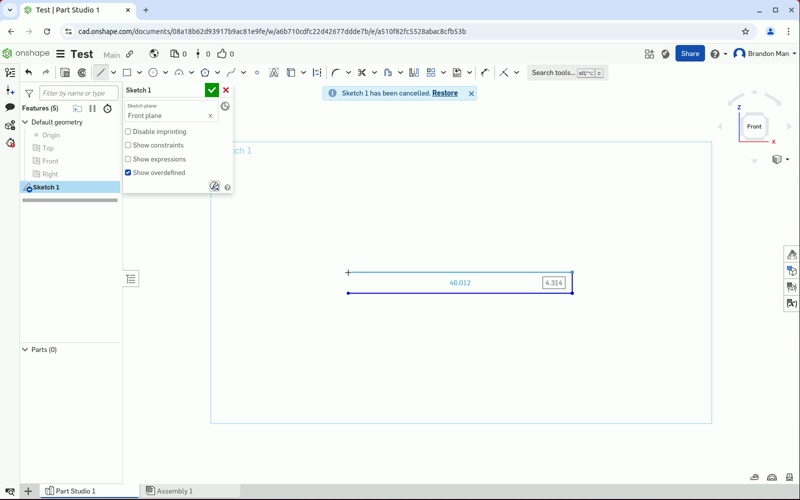
click(348, 272)
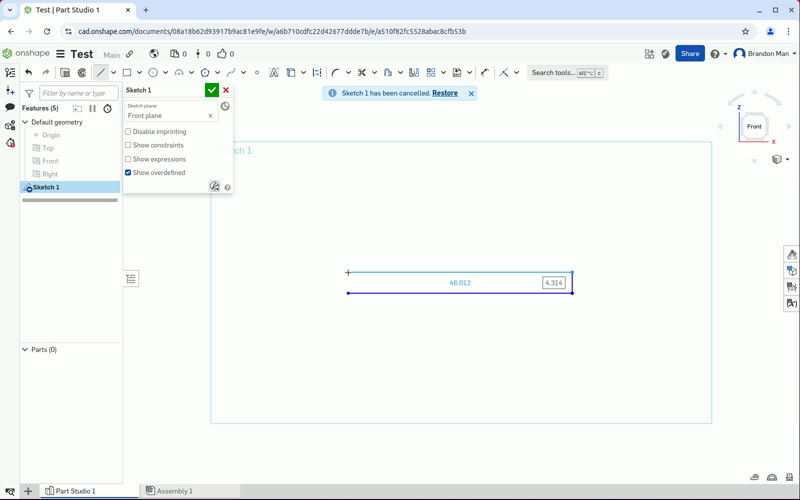
key_up(shift)
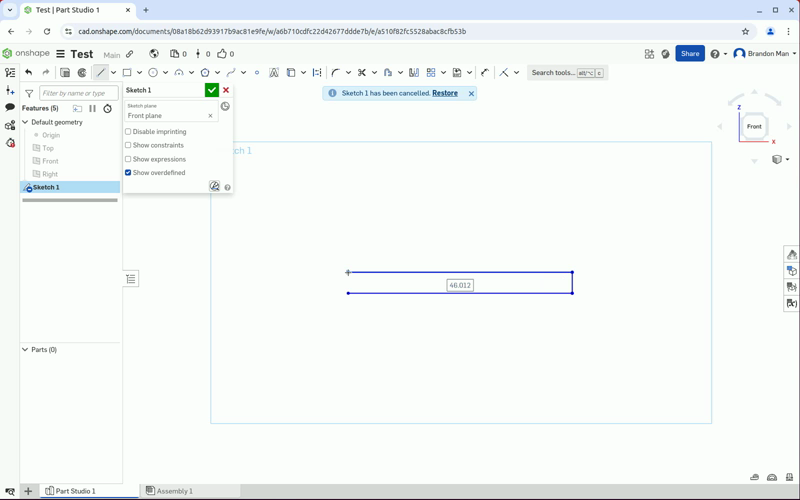
mouse_move(378, 272)
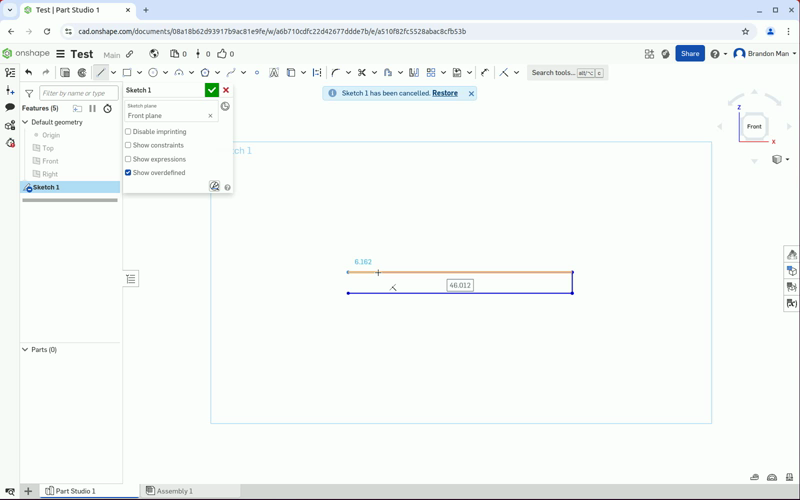
key_down(shift)
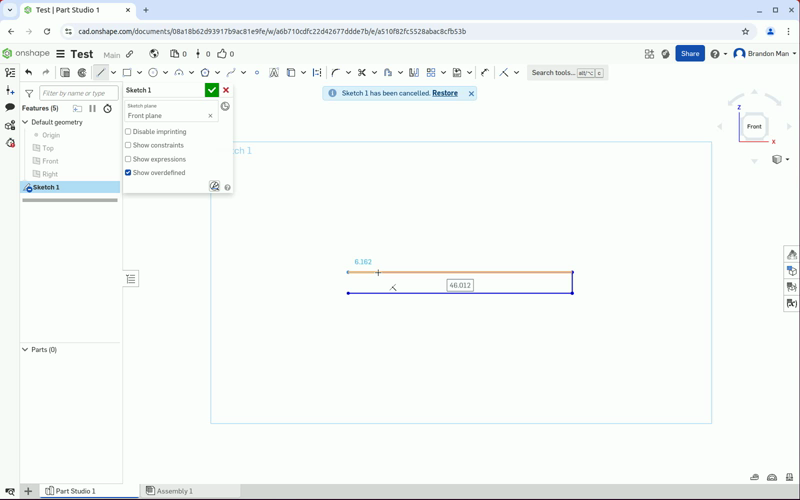
mouse_move(348, 293)
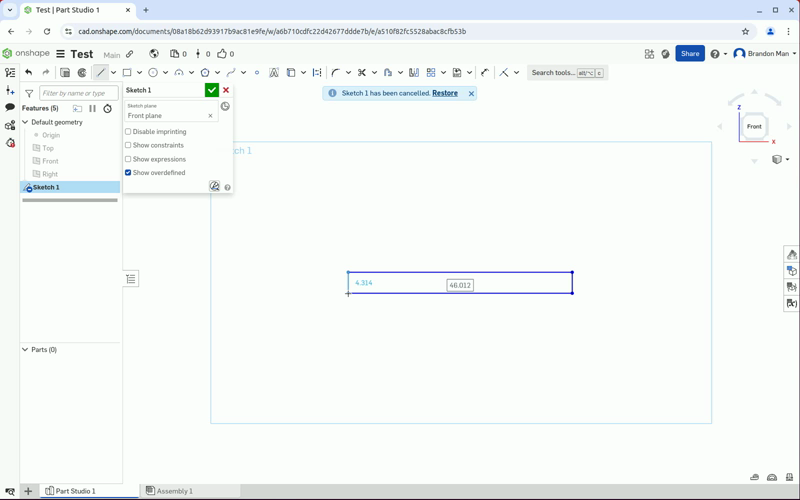
key_up(shift)
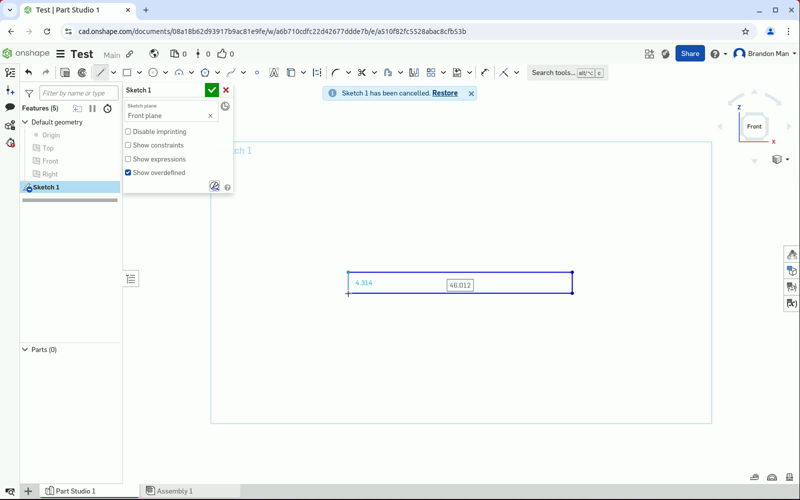
click(348, 293)
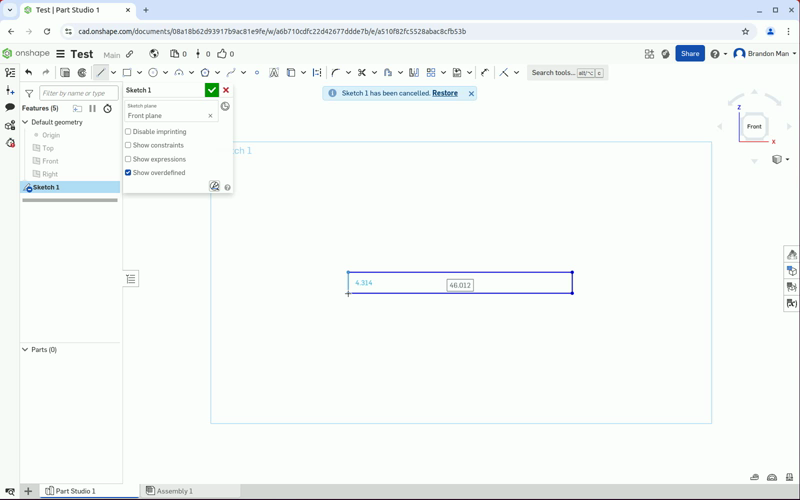
key(esc)
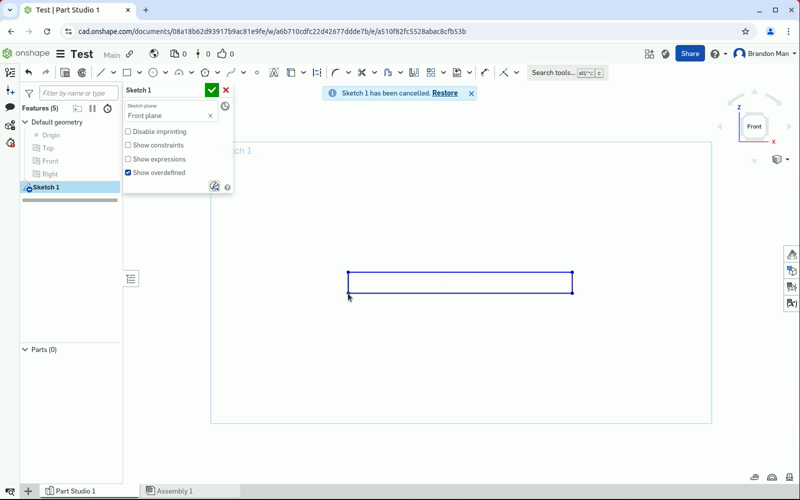
mouse_move(366, 288)
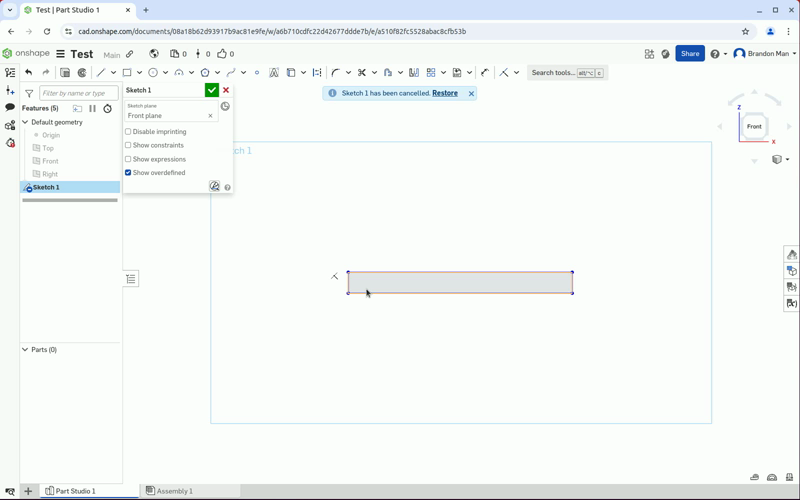
click(366, 288)
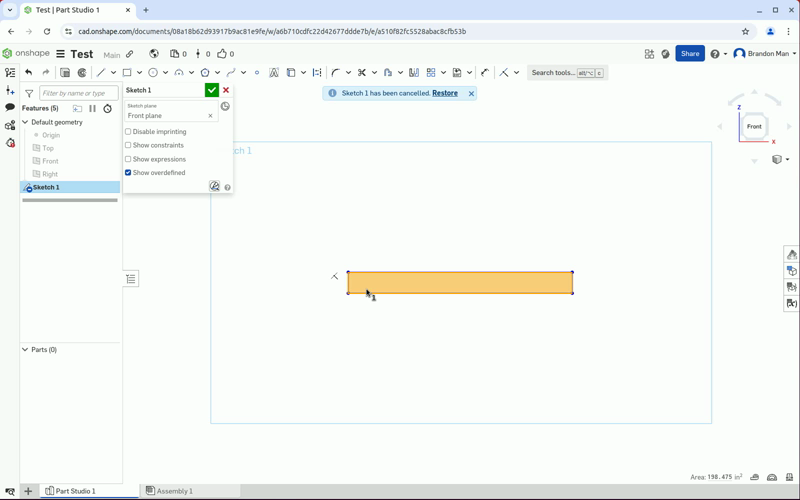
mouse_move(73, 352)
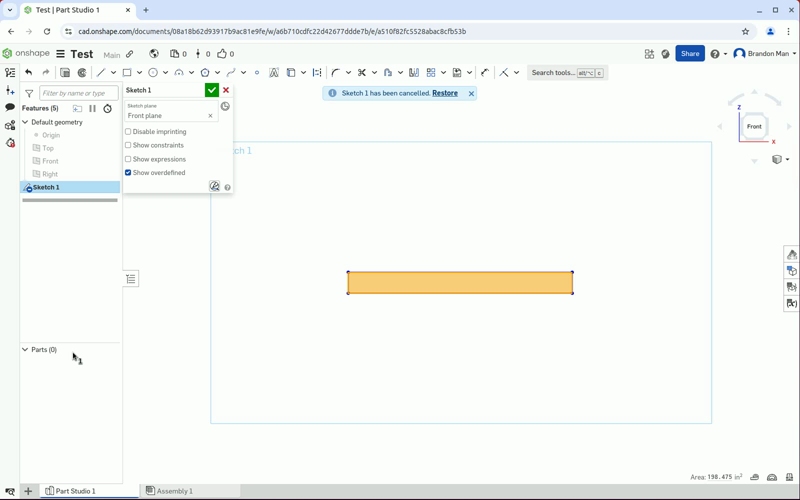
key(shift+y)
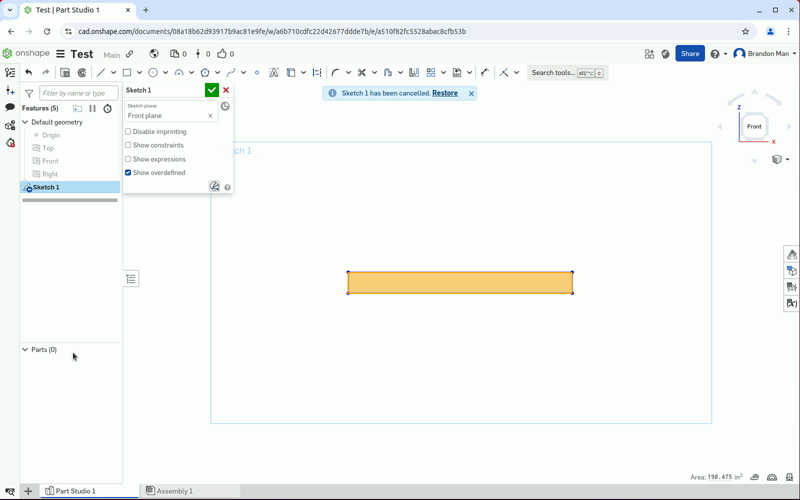
key(shift+e)
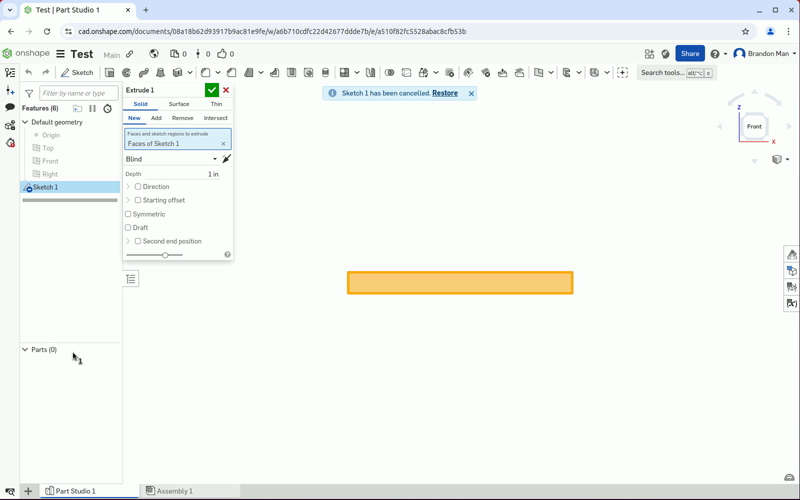
mouse_move(143, 106)
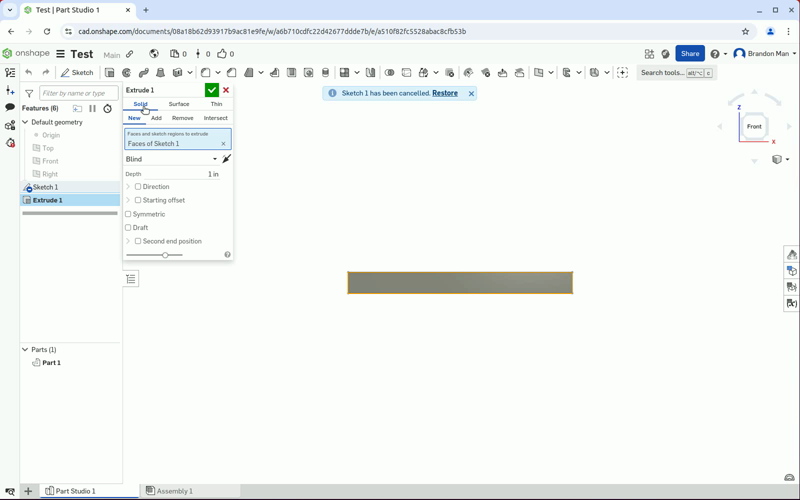
click(143, 106)
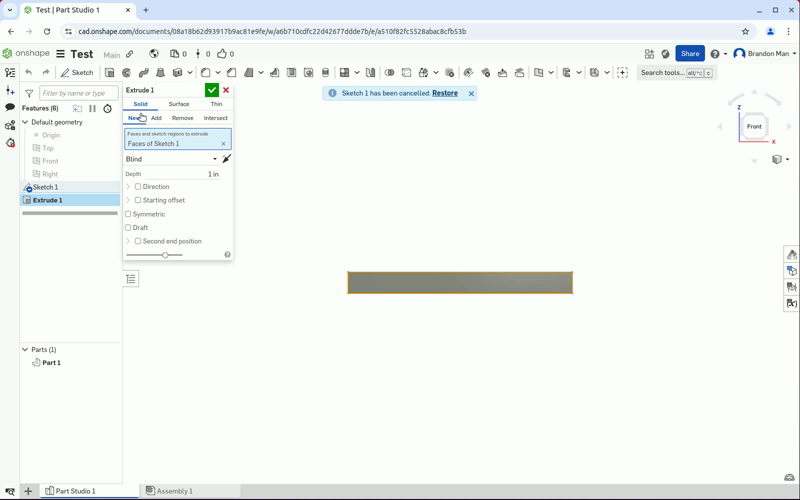
mouse_move(137, 120)
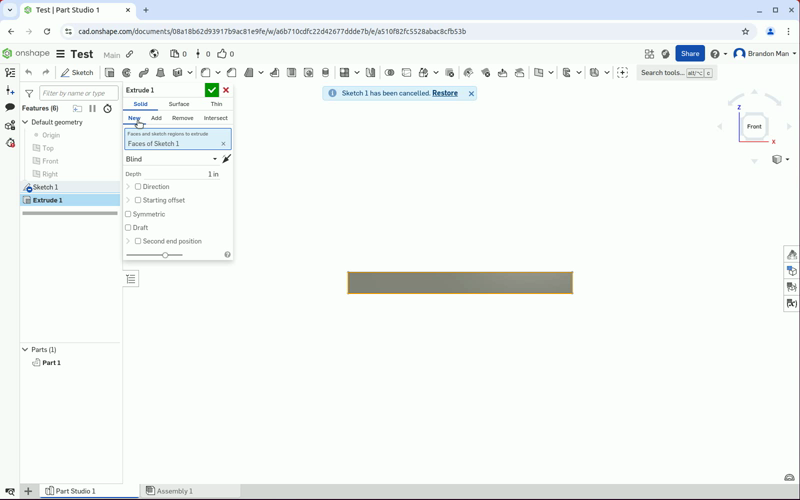
click(137, 120)
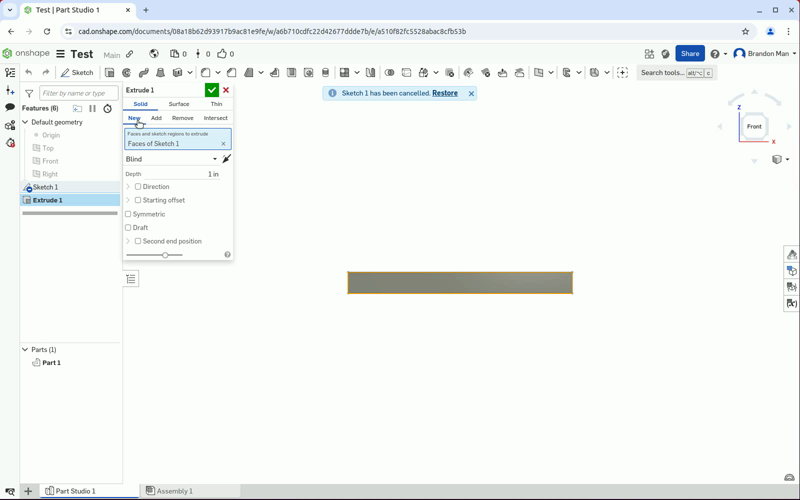
key(tab, 4)
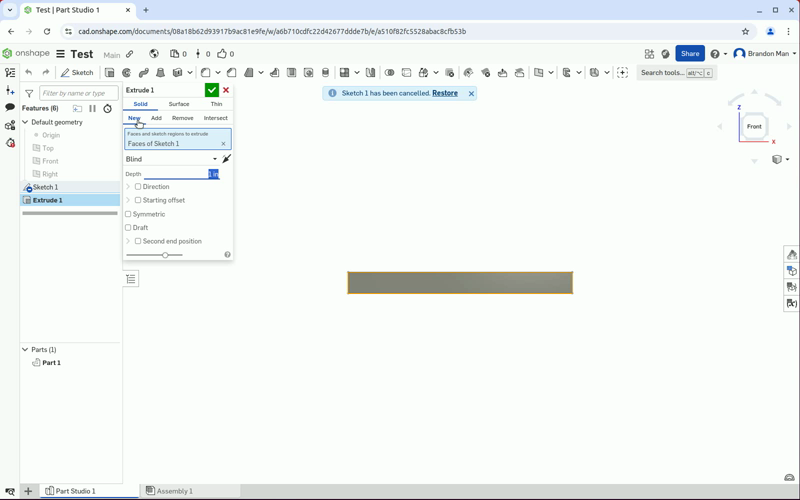
text(0.241)
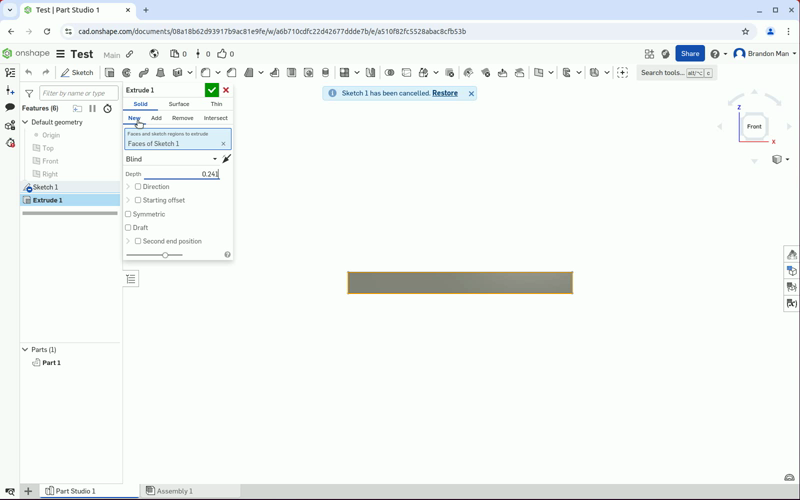
key(enter)
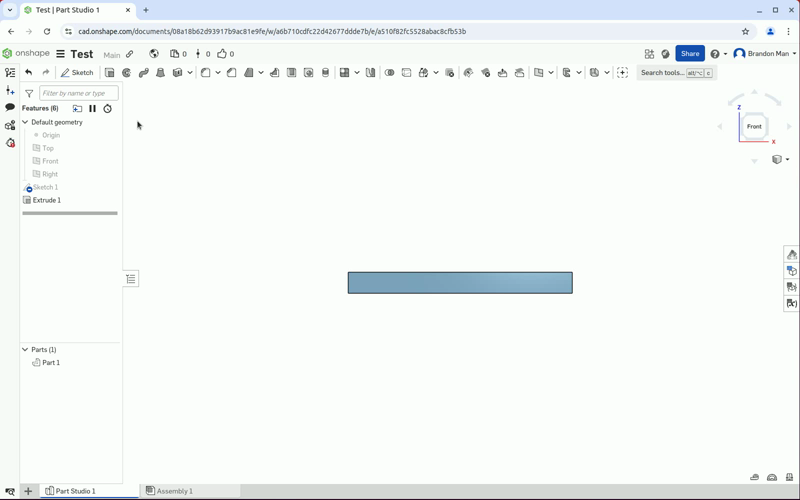
key(shift+h)
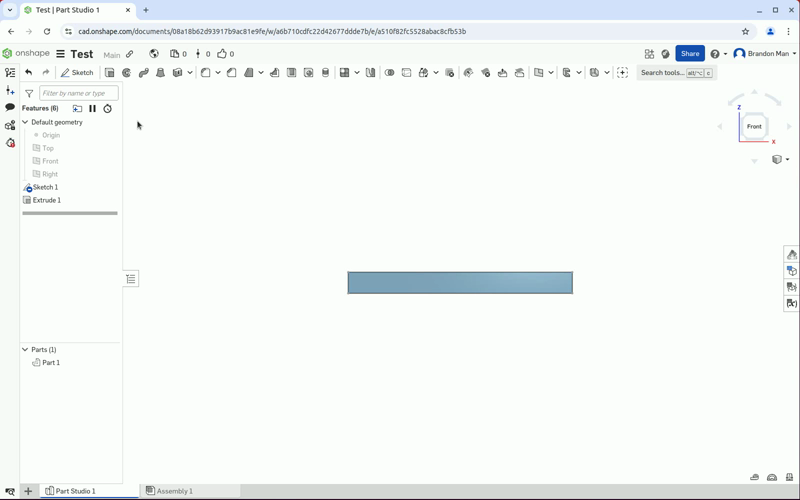
key(shift+h)
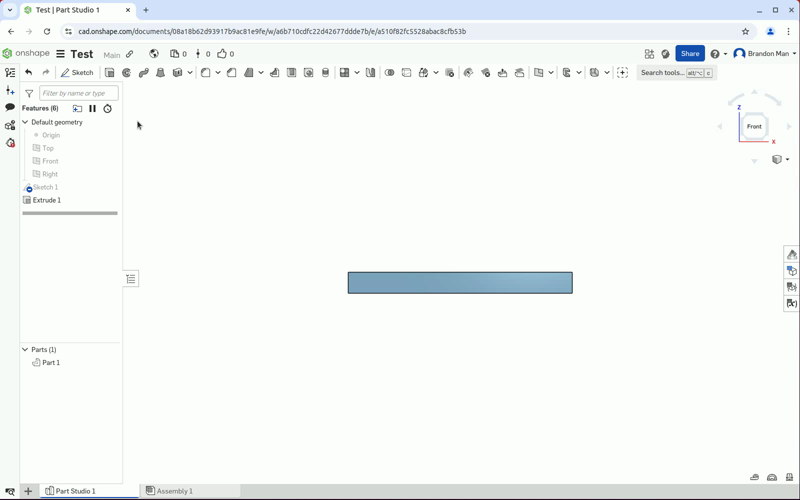
mouse_move(73, 189)
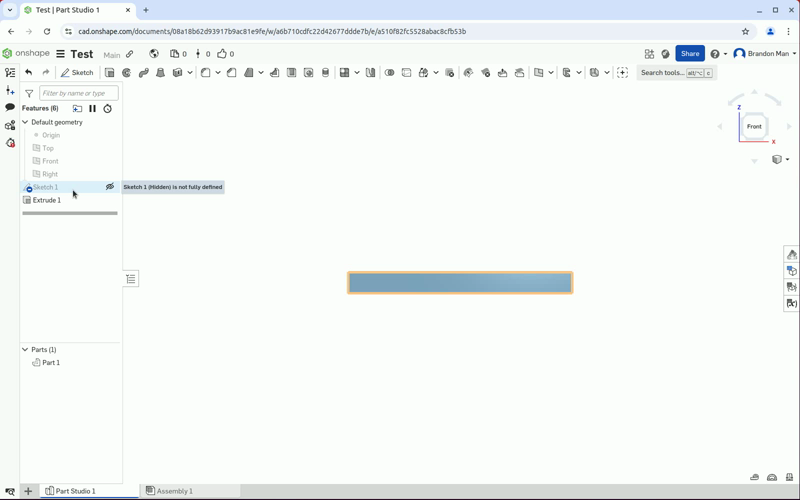
click(73, 189)
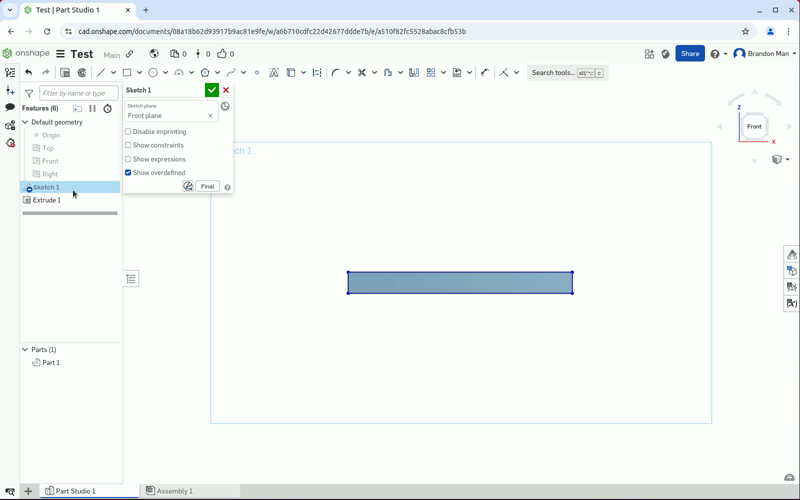
mouse_move(229, 92)
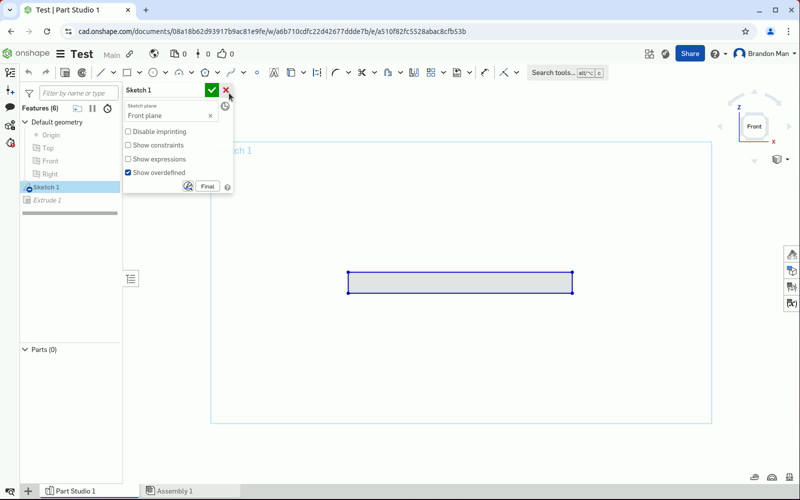
click(229, 92)
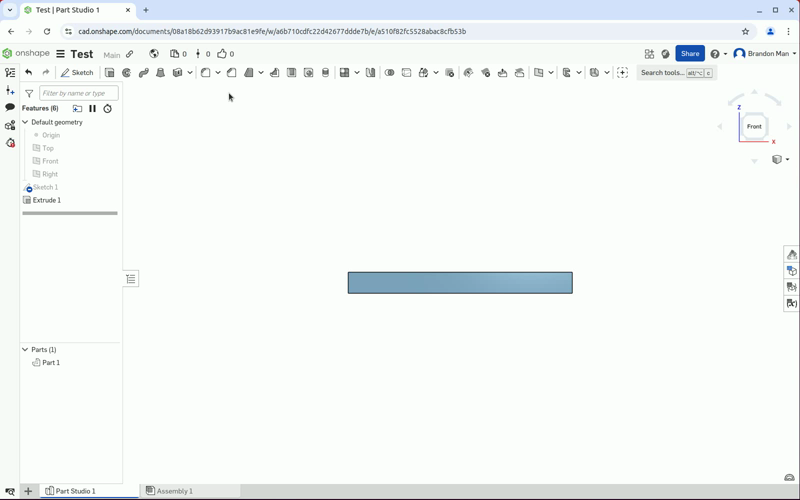
mouse_move(541, 75)
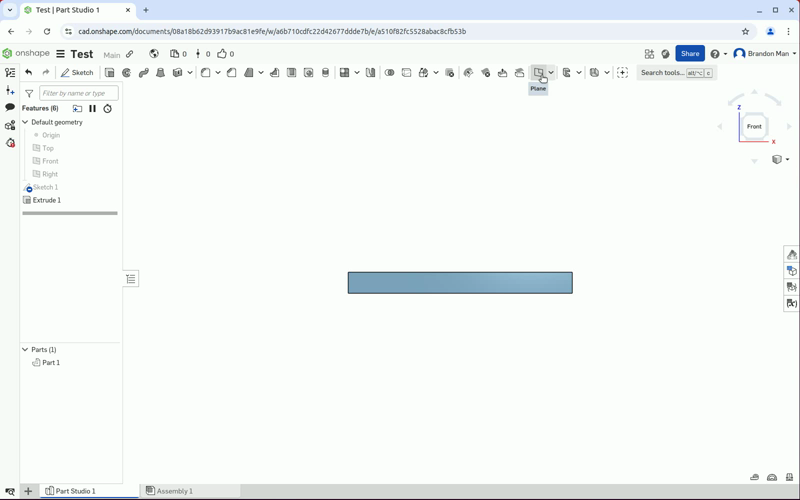
click(541, 75)
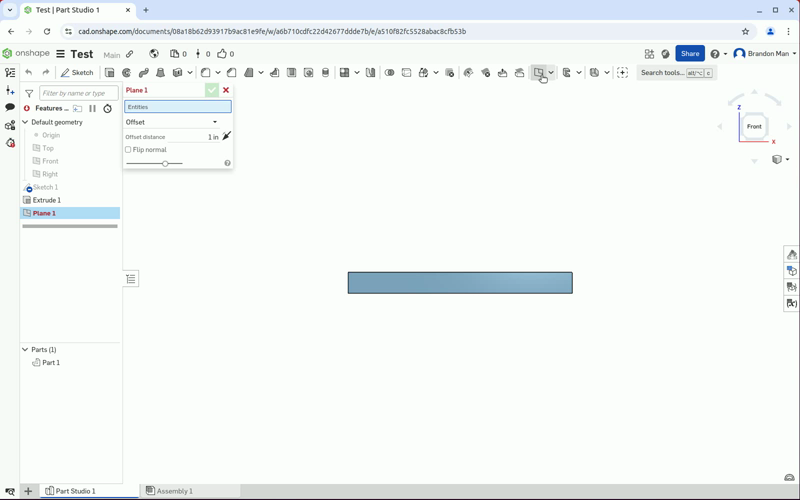
mouse_move(73, 163)
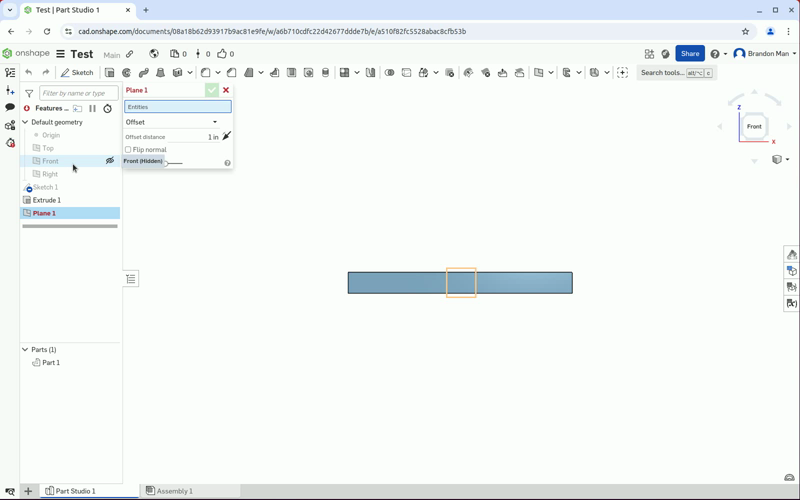
click(73, 163)
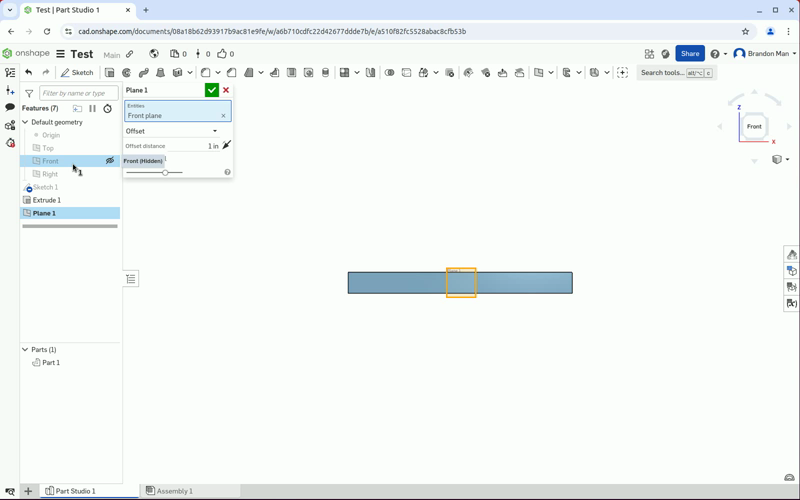
key(tab, 2)
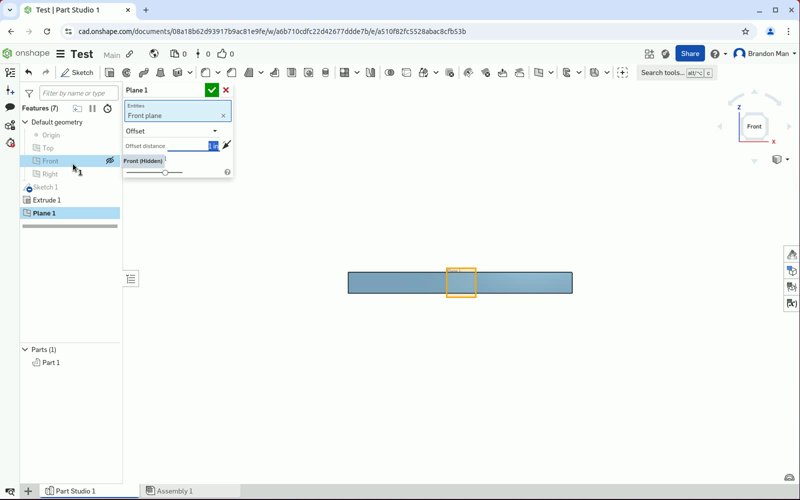
text(0.246)
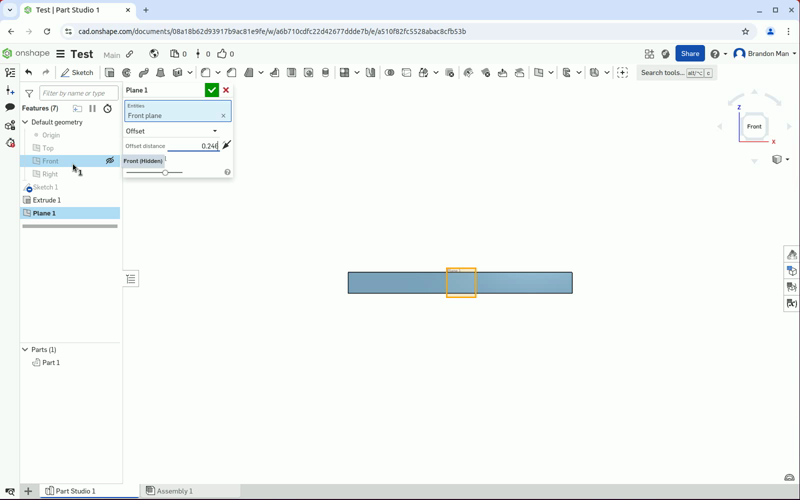
key(enter, 2)
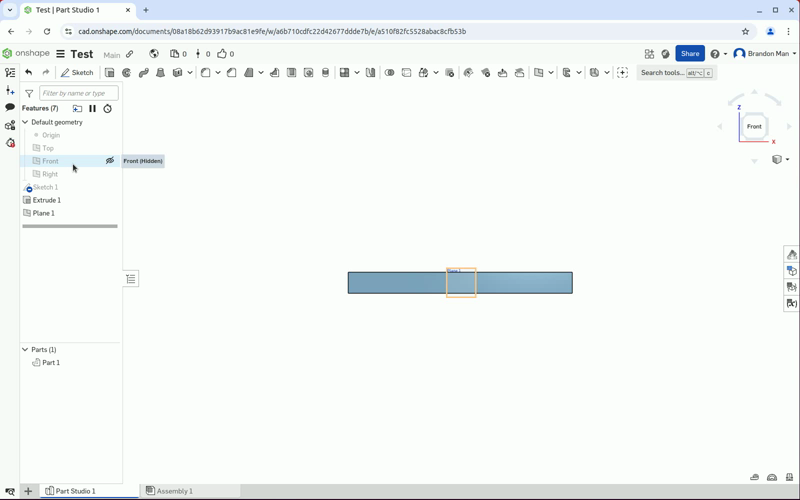
key(shift+s)
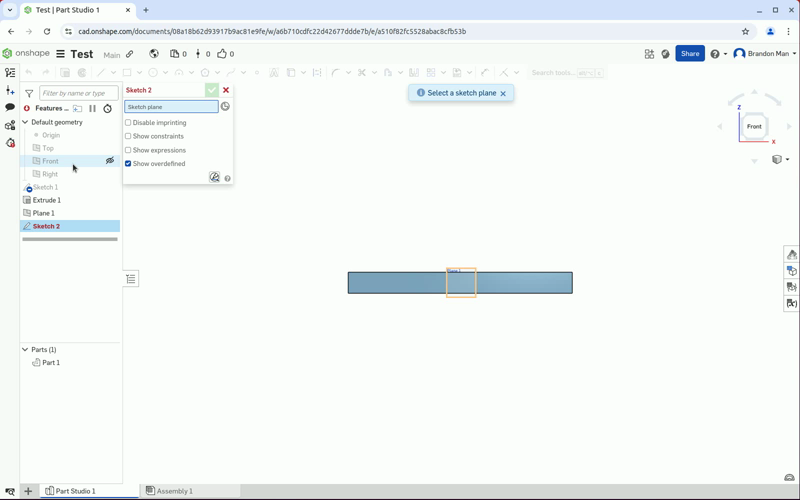
mouse_move(73, 215)
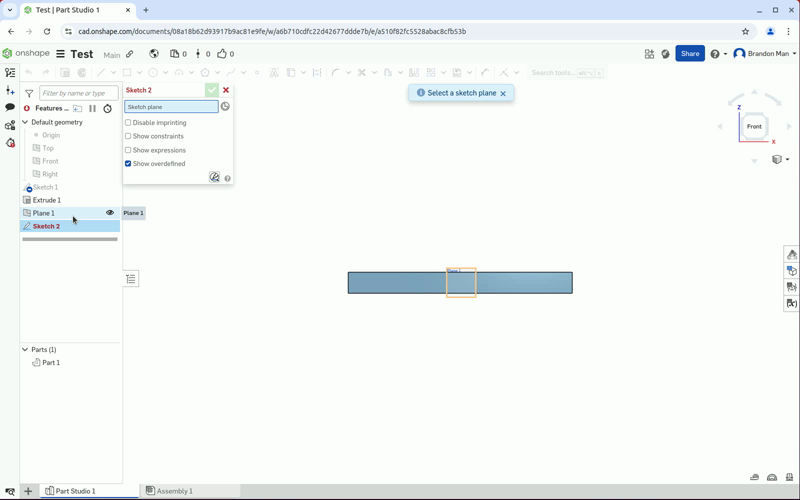
click(73, 215)
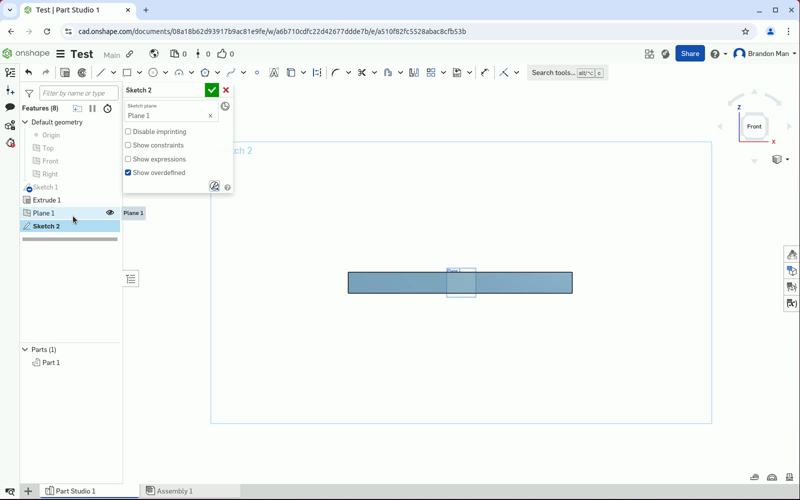
mouse_move(73, 352)
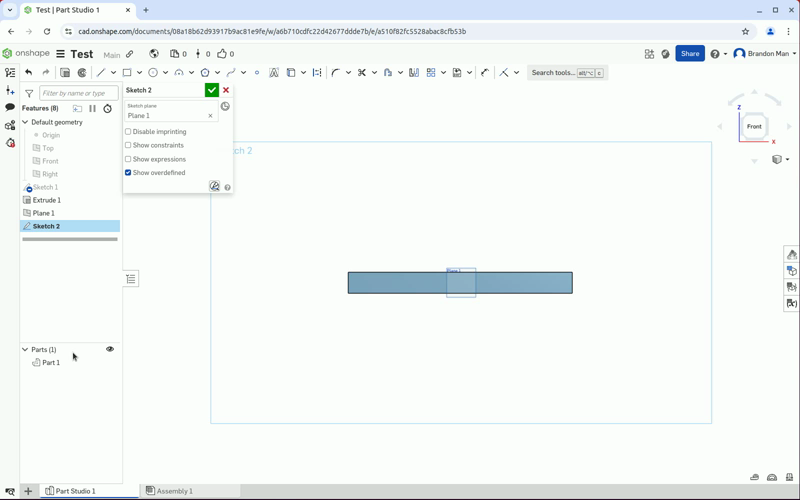
key(y)
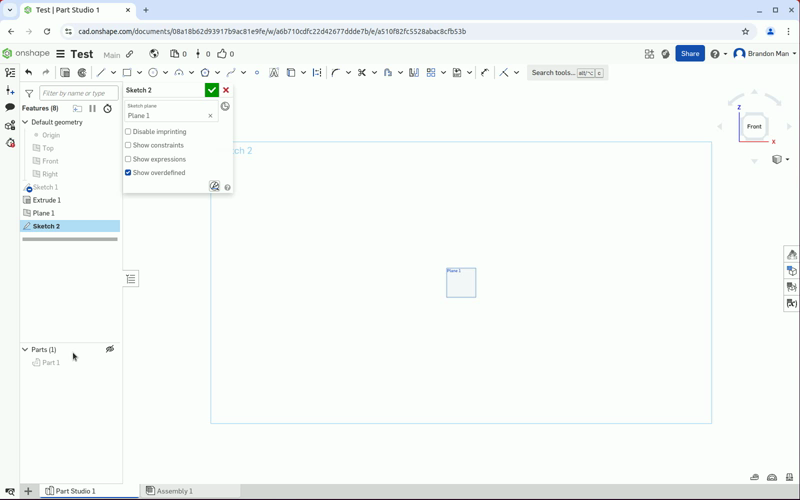
key(l)
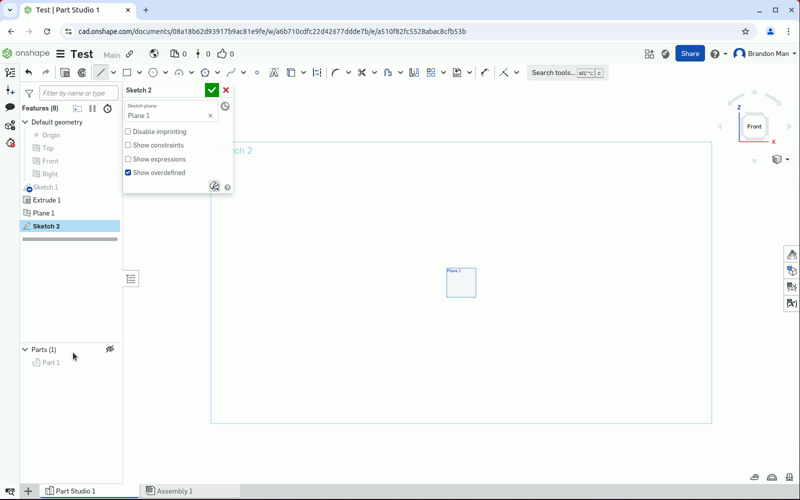
key_down(shift)
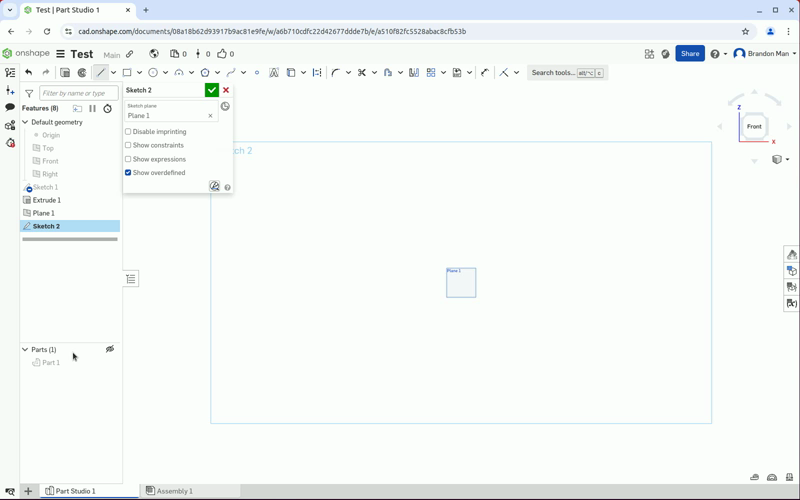
mouse_move(349, 292)
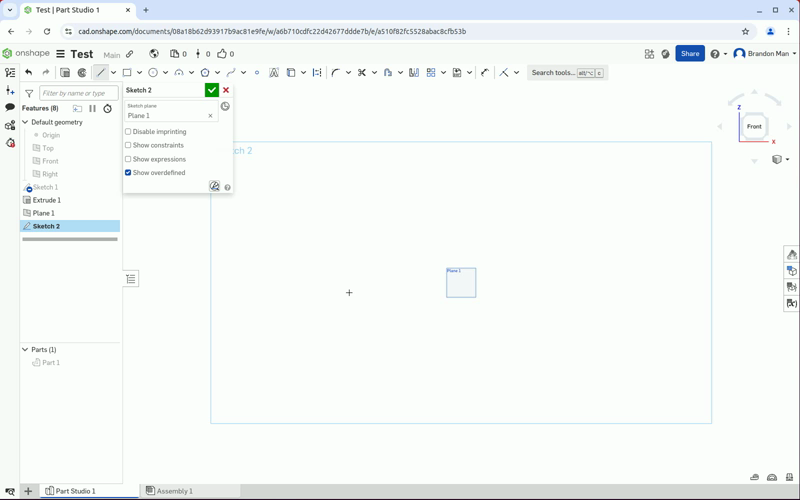
click(349, 292)
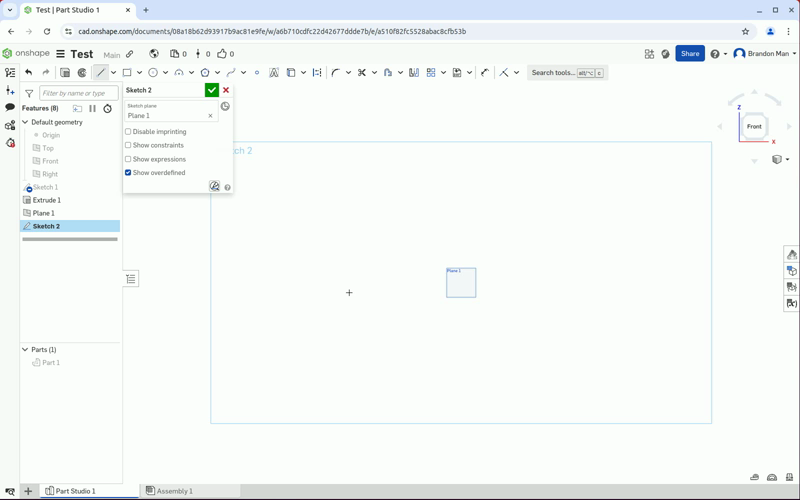
key_up(shift)
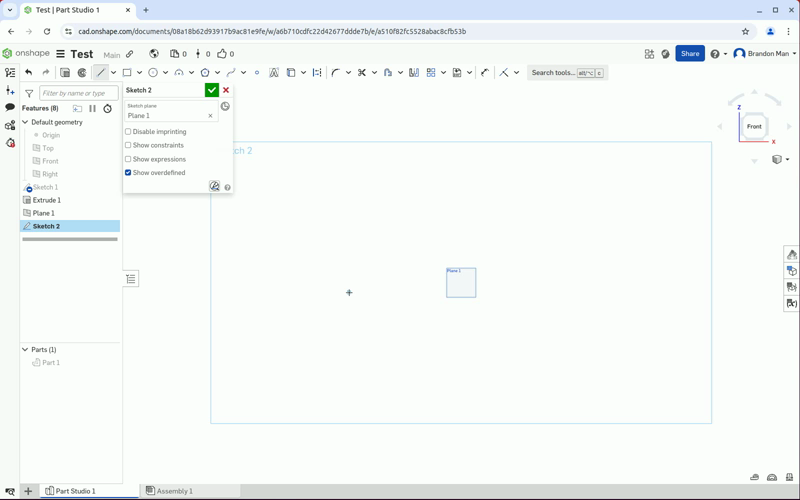
key_down(shift)
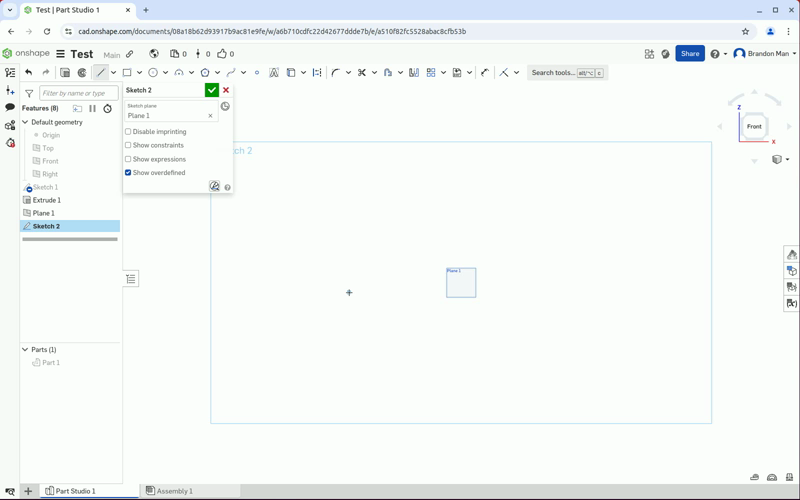
mouse_move(572, 292)
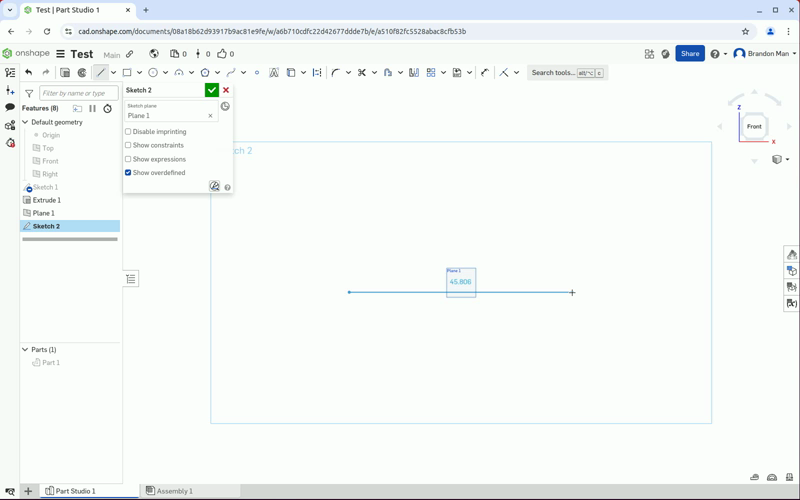
click(572, 292)
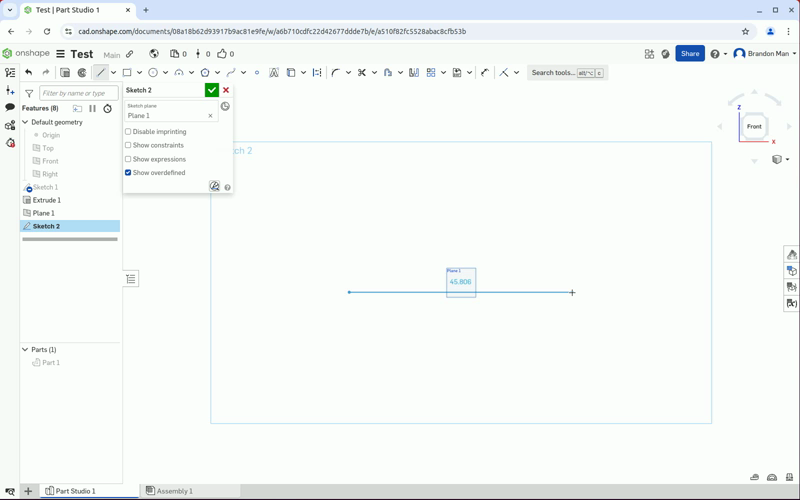
key_up(shift)
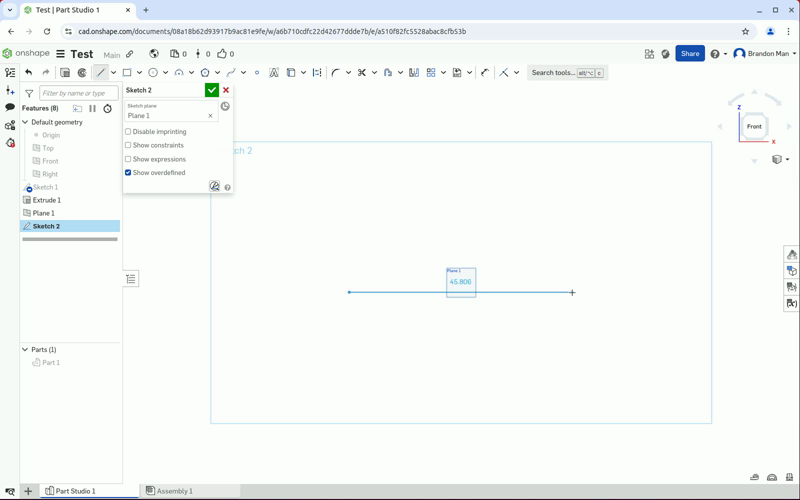
key_down(shift)
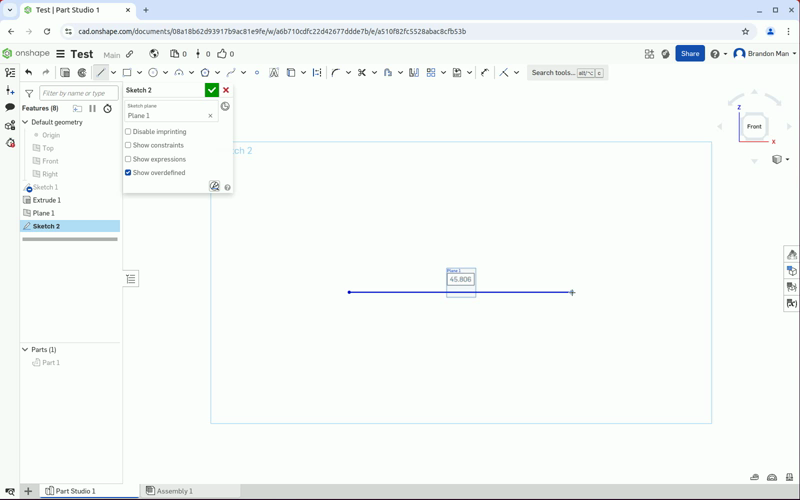
mouse_move(589, 292)
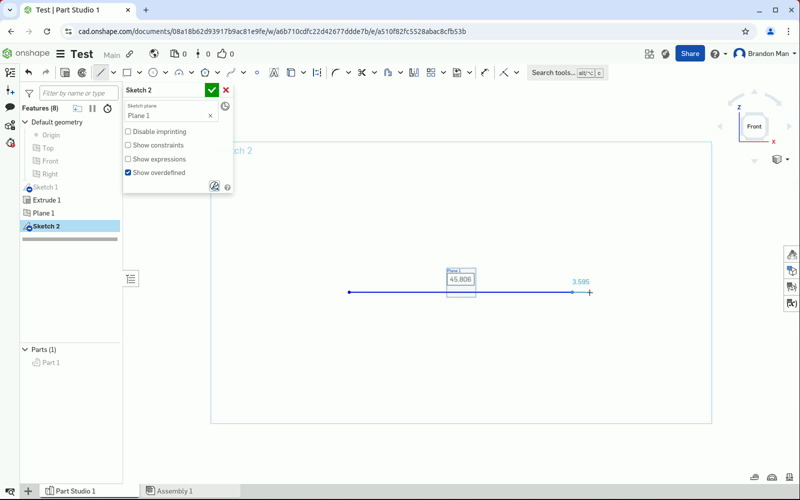
mouse_move(572, 273)
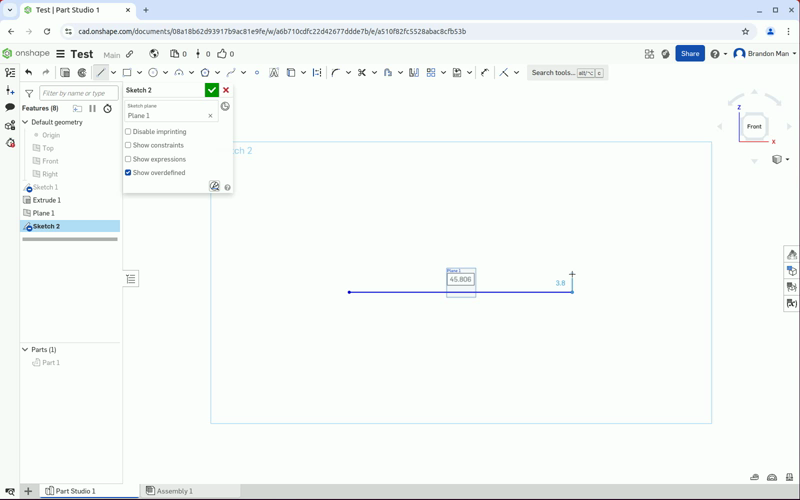
click(572, 273)
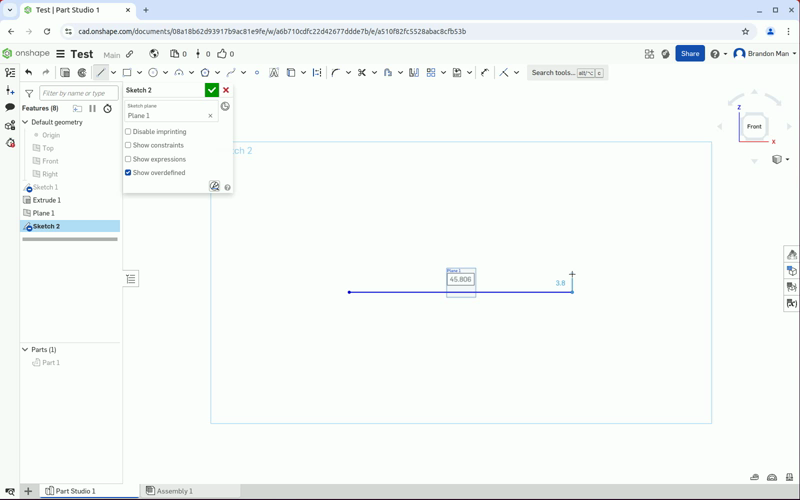
key_up(shift)
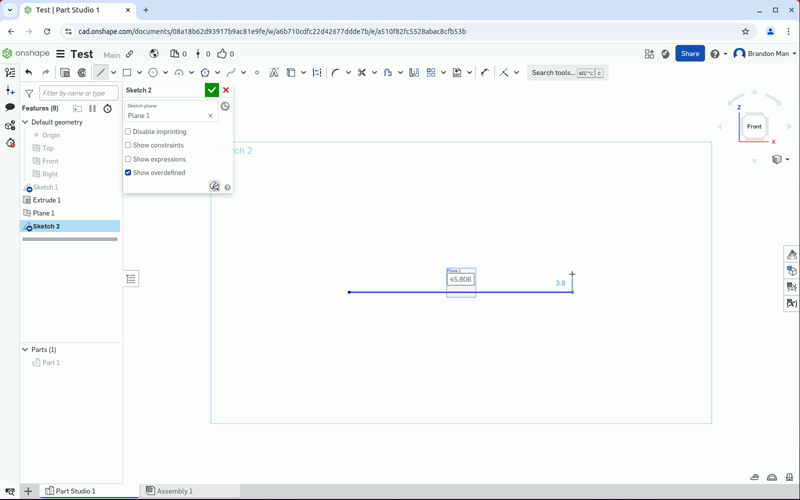
key_down(shift)
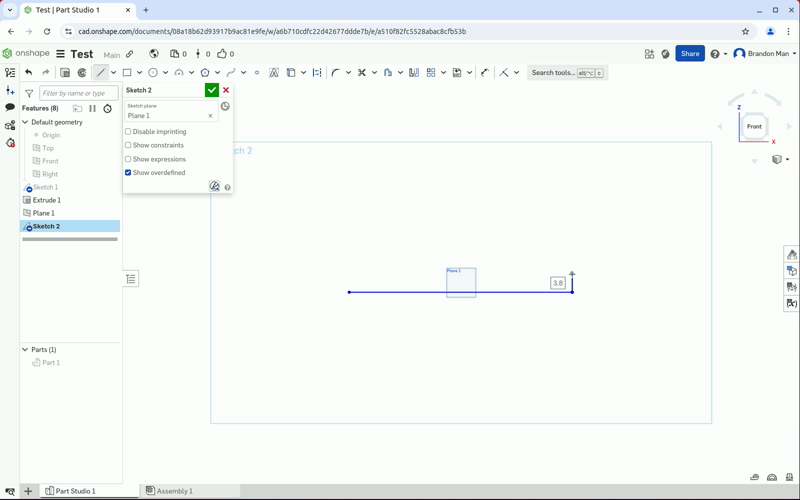
mouse_move(349, 273)
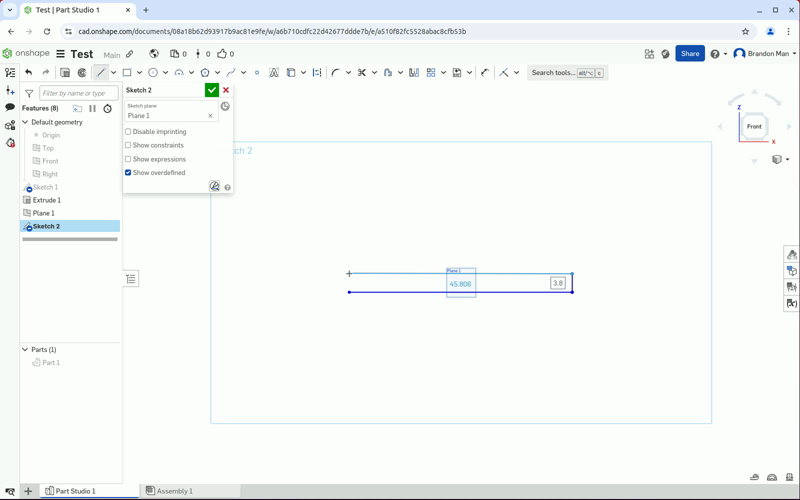
click(349, 273)
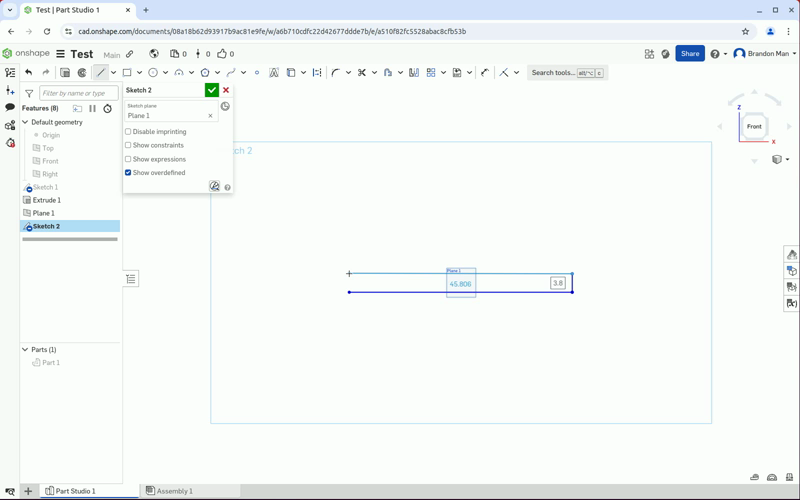
key_up(shift)
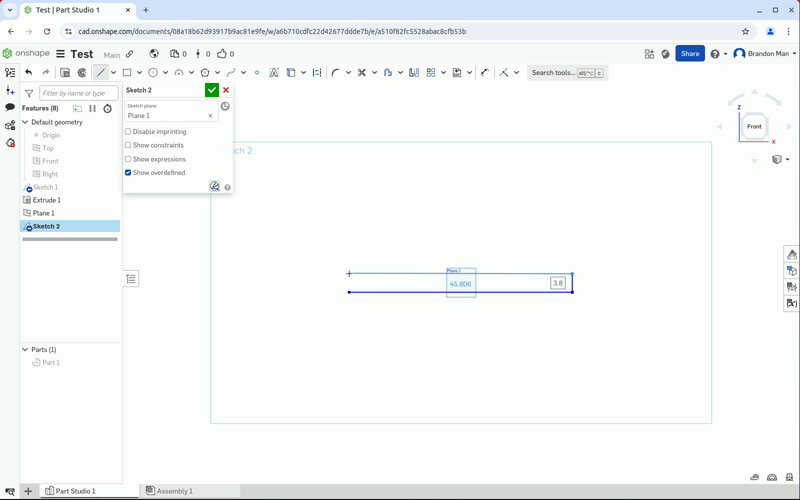
mouse_move(379, 273)
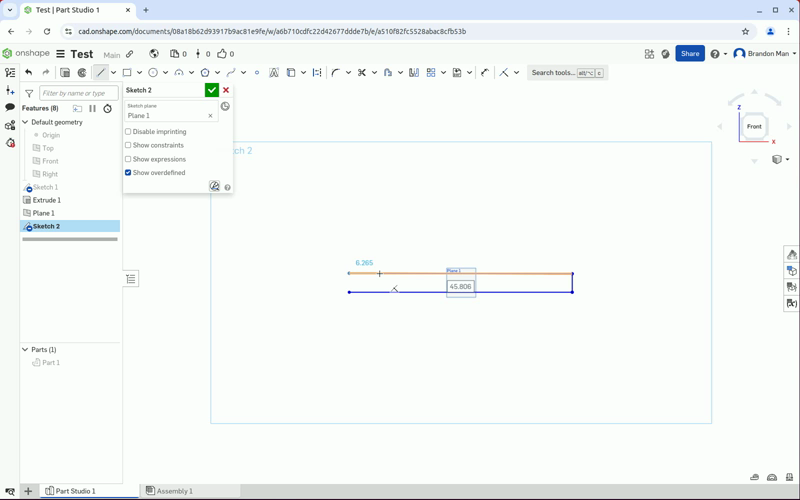
key_down(shift)
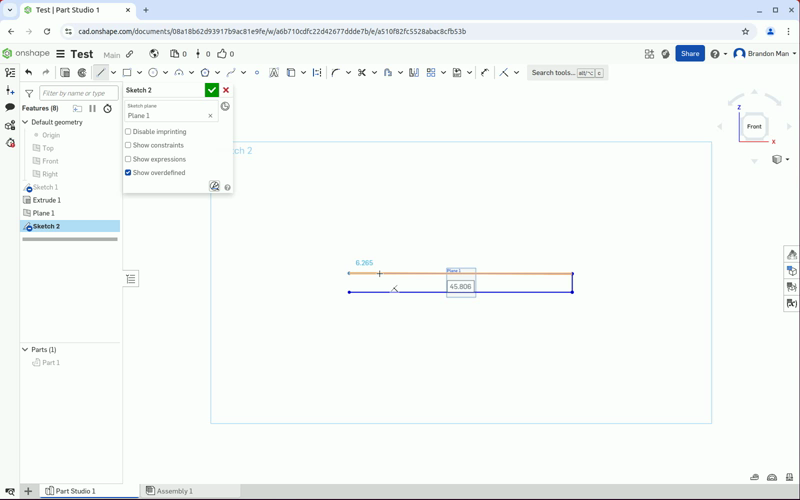
mouse_move(349, 292)
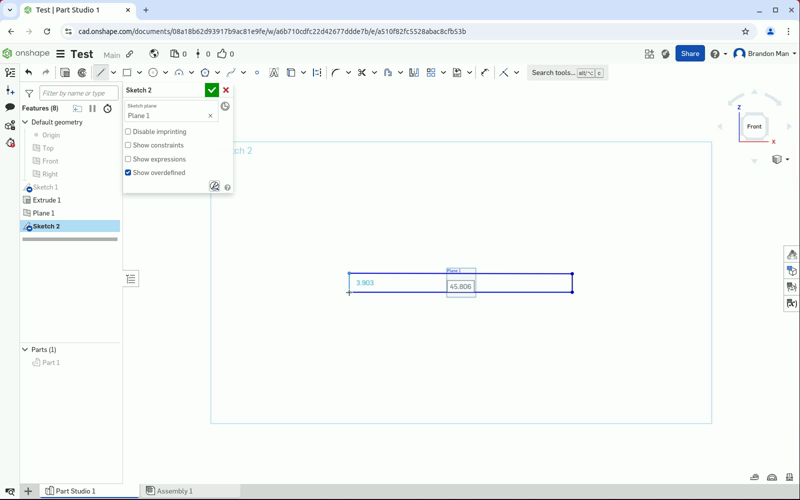
key_up(shift)
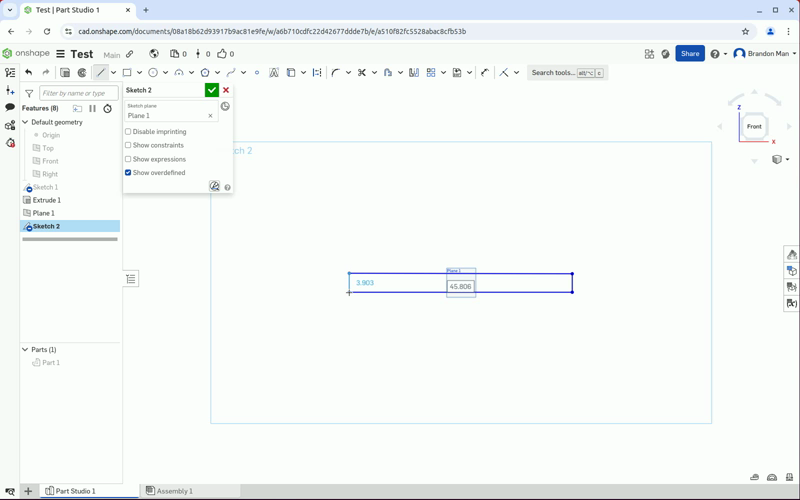
click(349, 292)
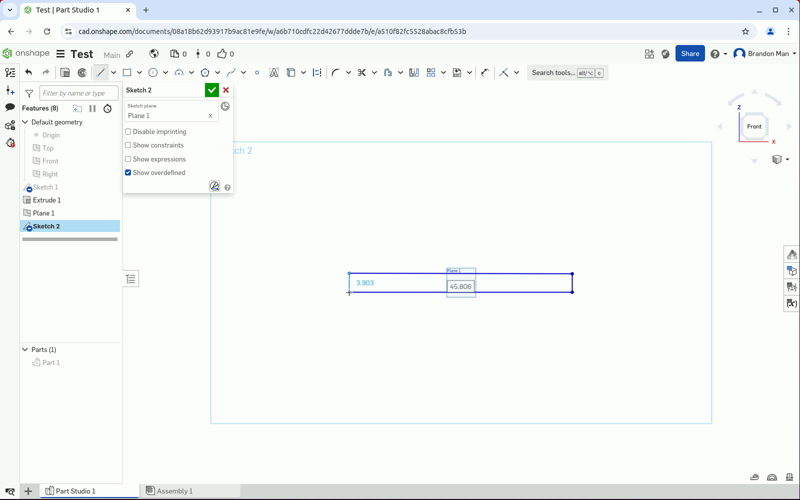
key(esc)
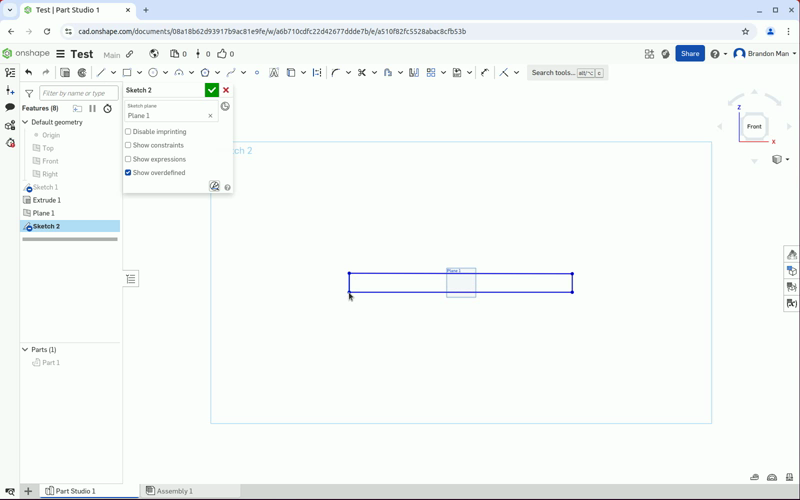
mouse_move(466, 278)
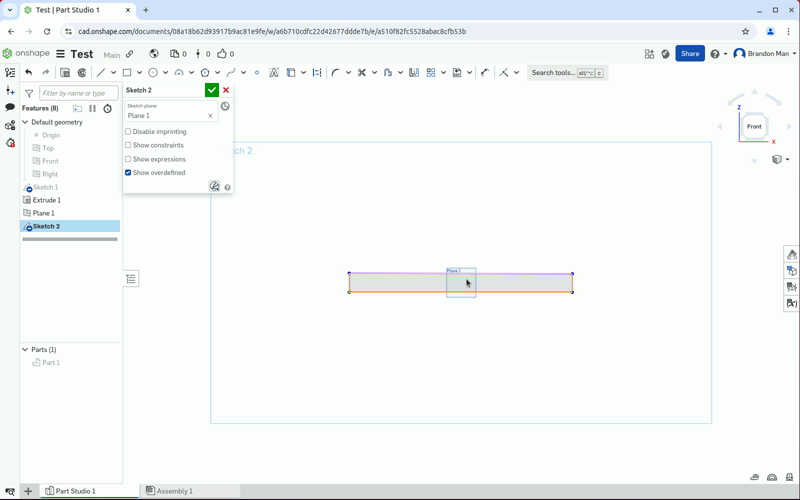
click(466, 278)
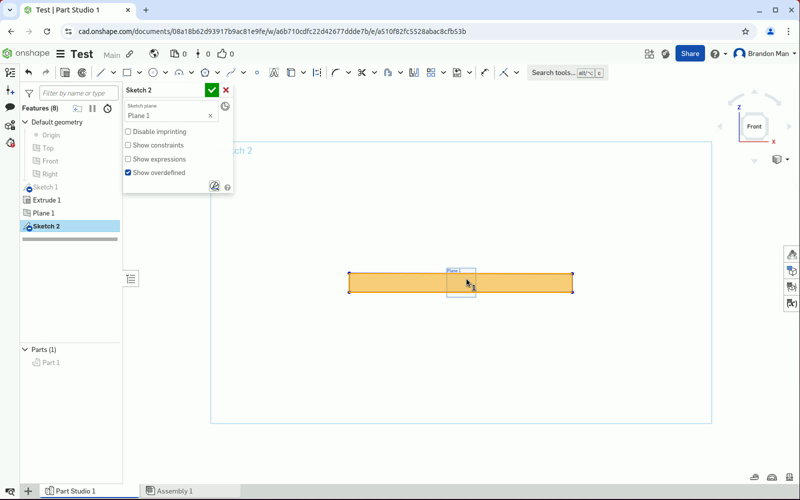
mouse_move(73, 352)
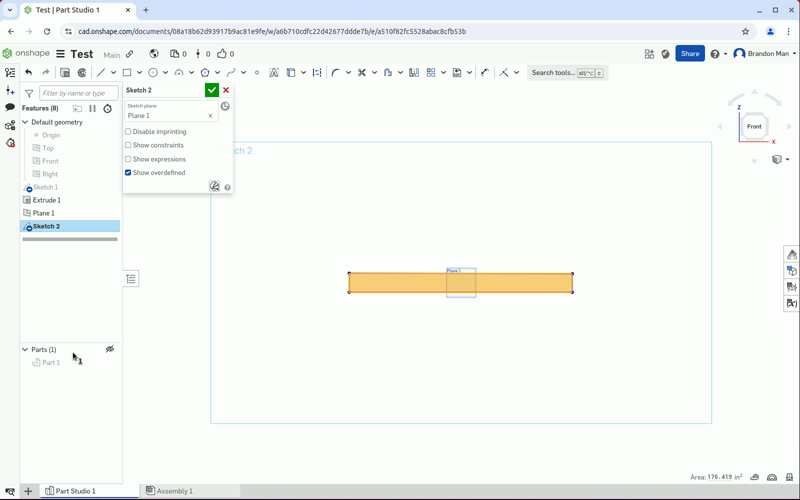
key(shift+y)
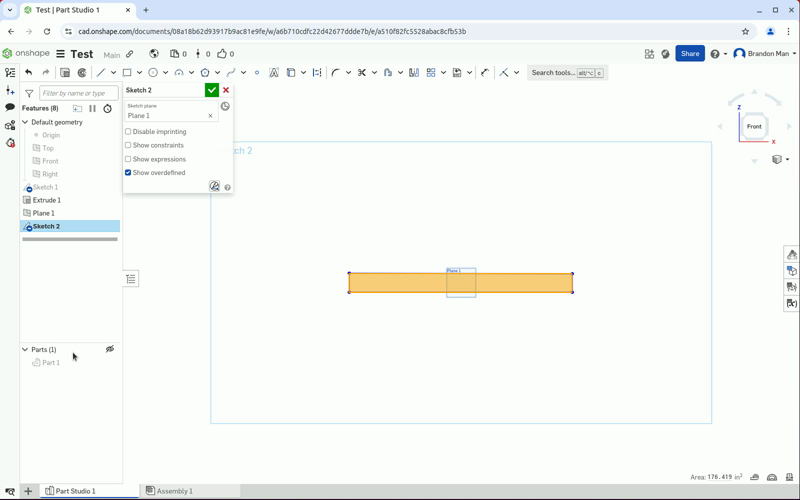
key(shift+e)
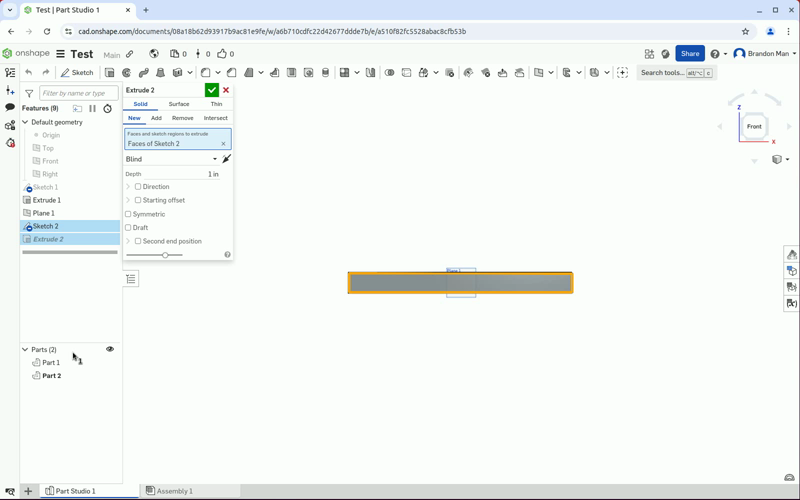
mouse_move(143, 106)
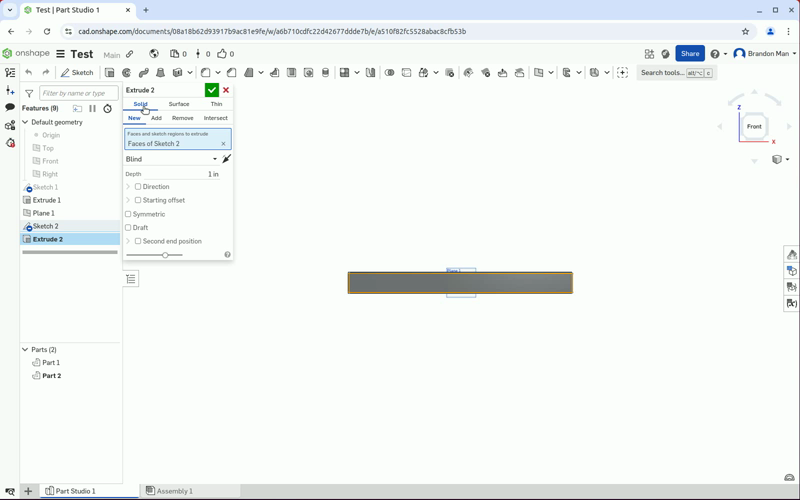
click(143, 106)
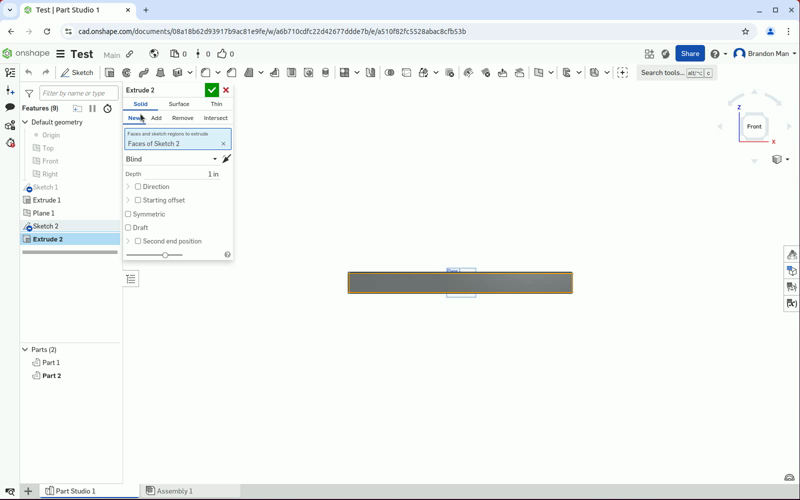
mouse_move(137, 120)
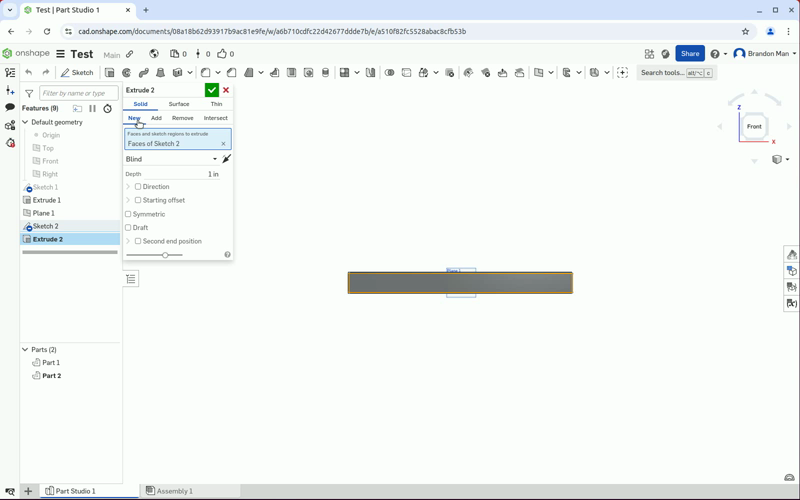
click(137, 120)
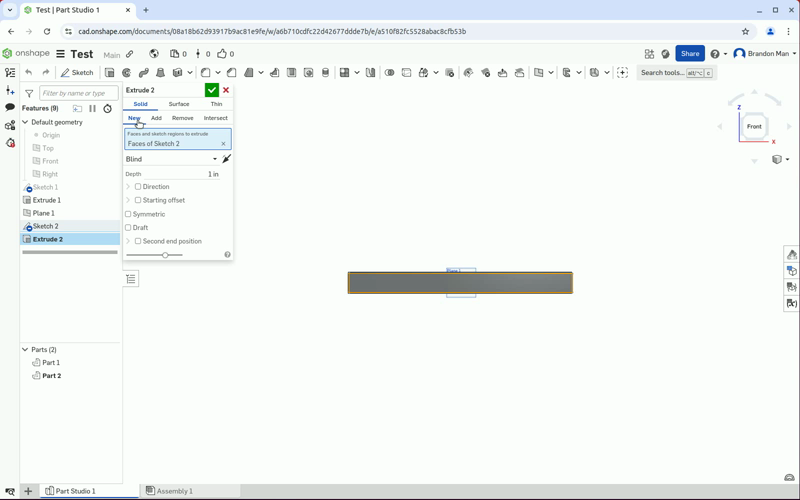
key(tab, 4)
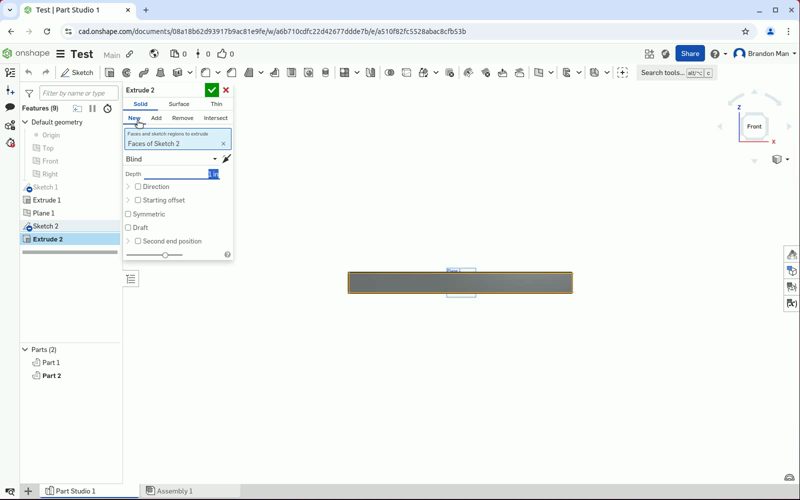
text(0.241)
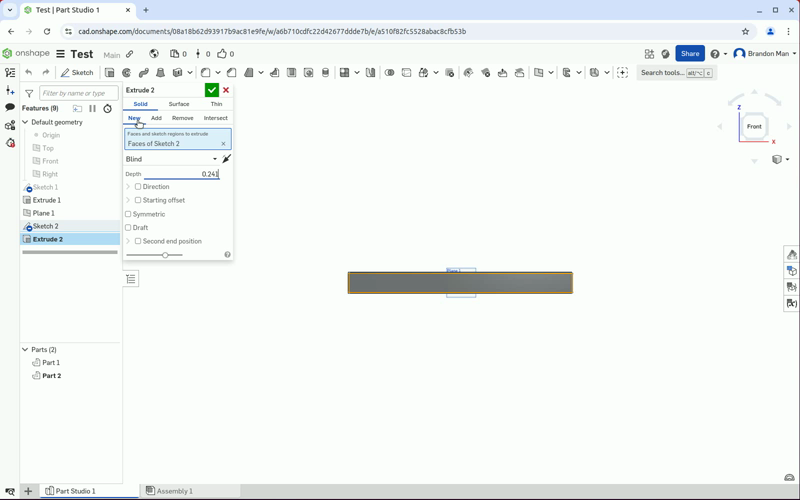
key(enter)
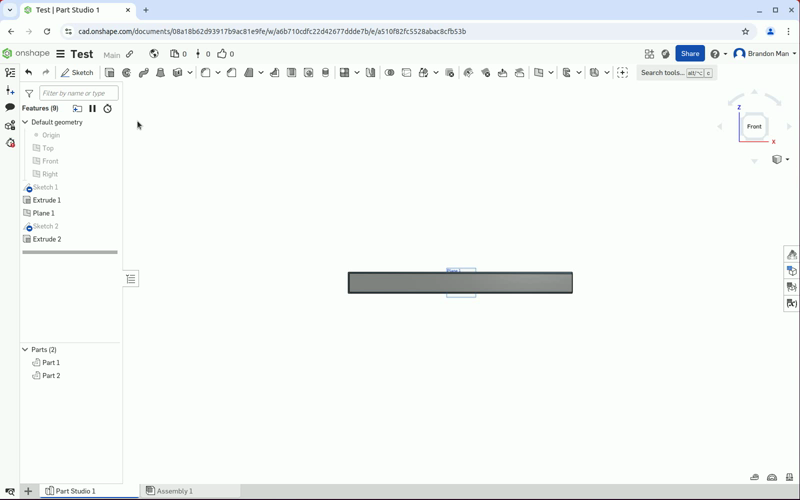
key(shift+h)
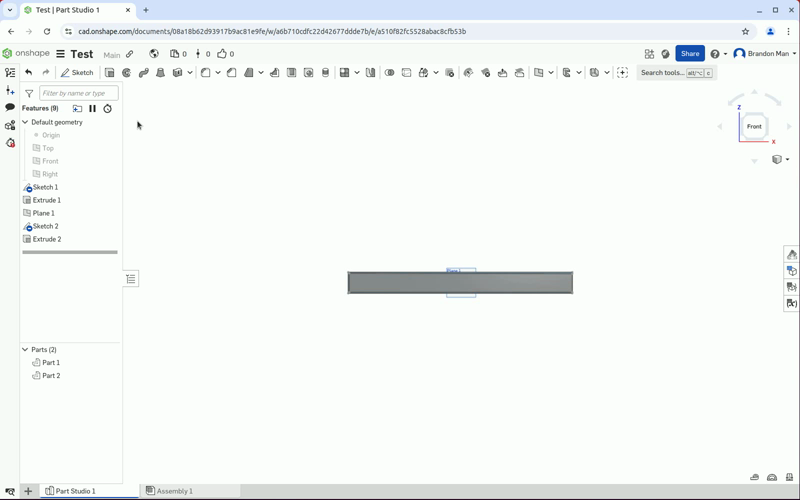
key(shift+h)
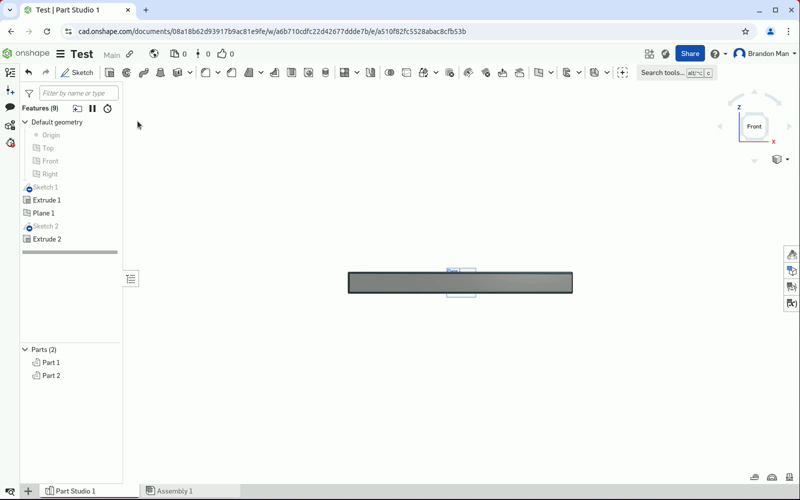
mouse_move(73, 189)
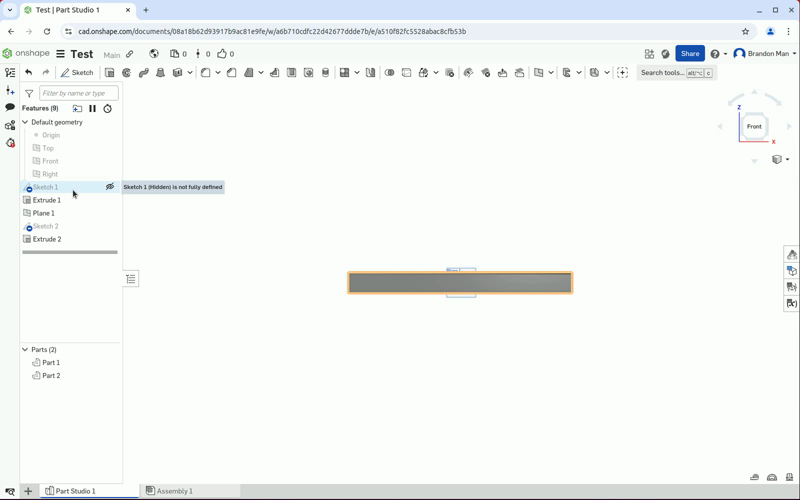
click(73, 189)
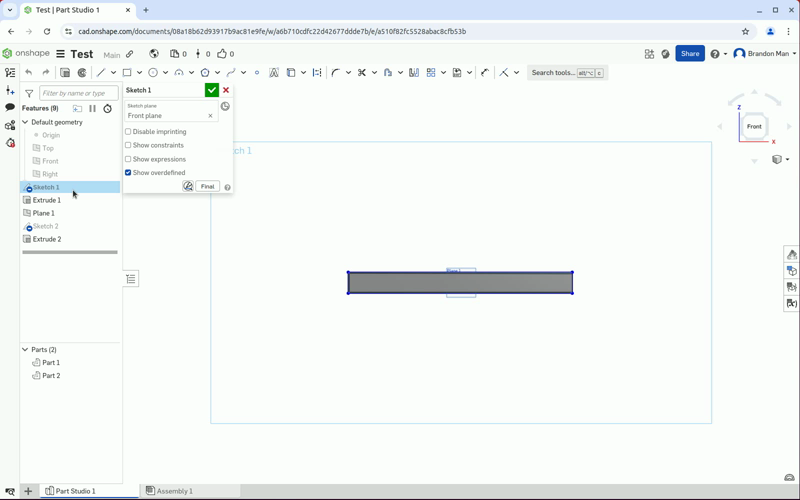
mouse_move(229, 92)
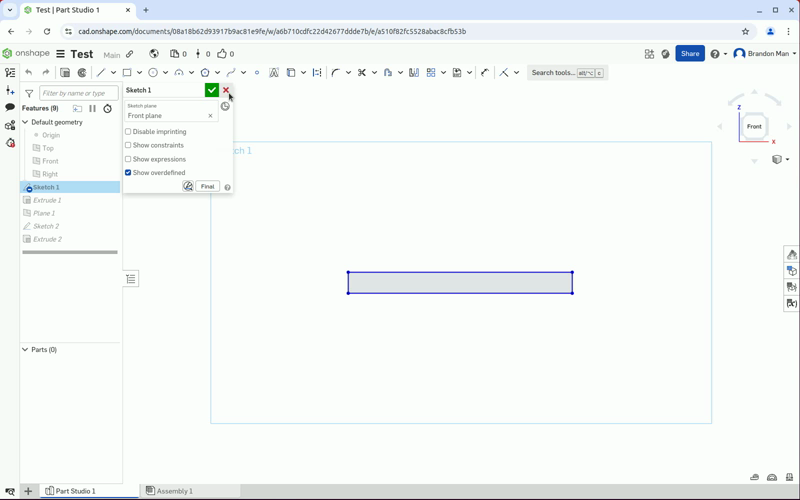
click(229, 92)
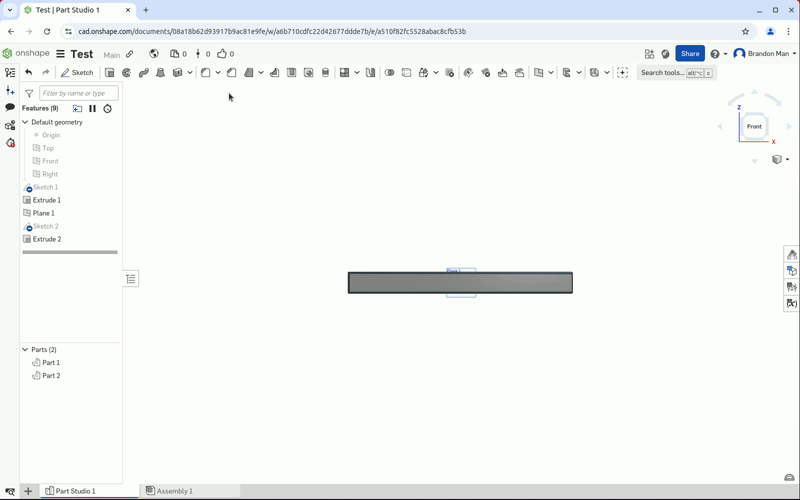
mouse_move(541, 75)
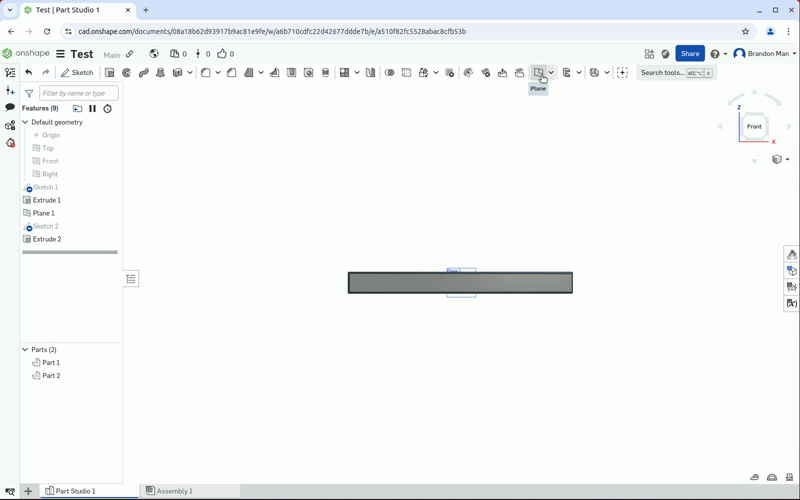
click(541, 75)
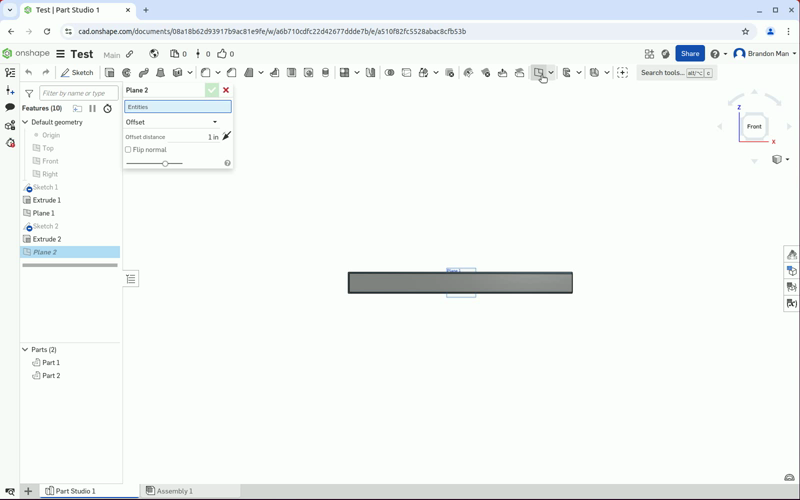
mouse_move(73, 163)
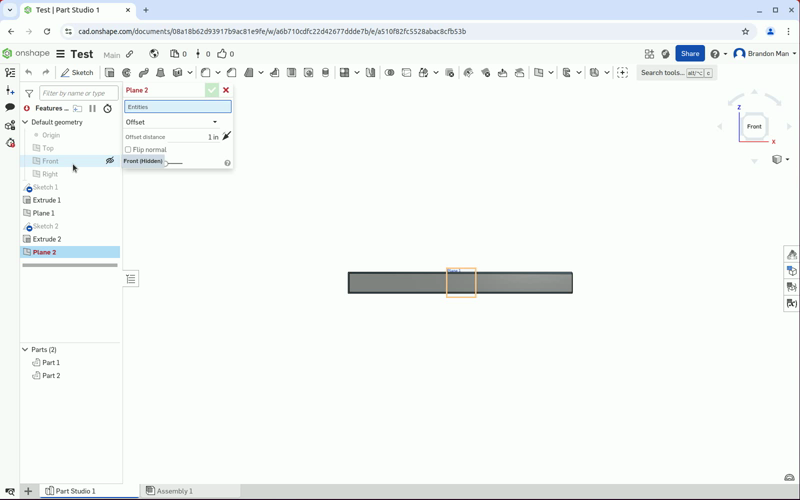
click(73, 163)
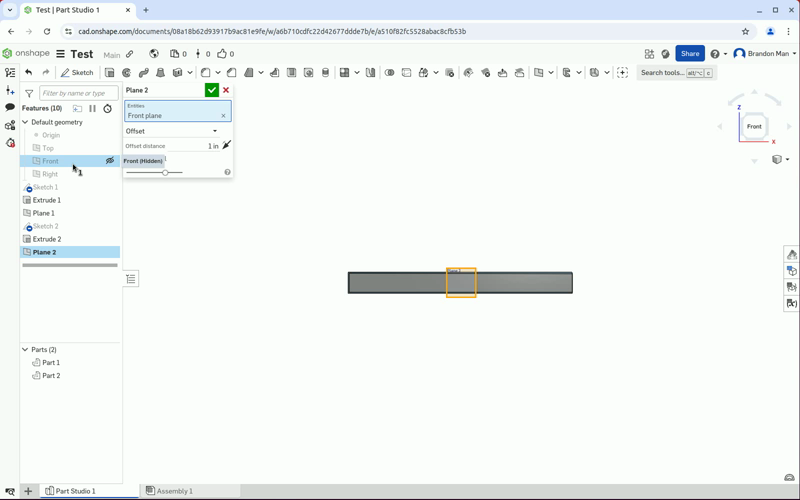
key(tab, 2)
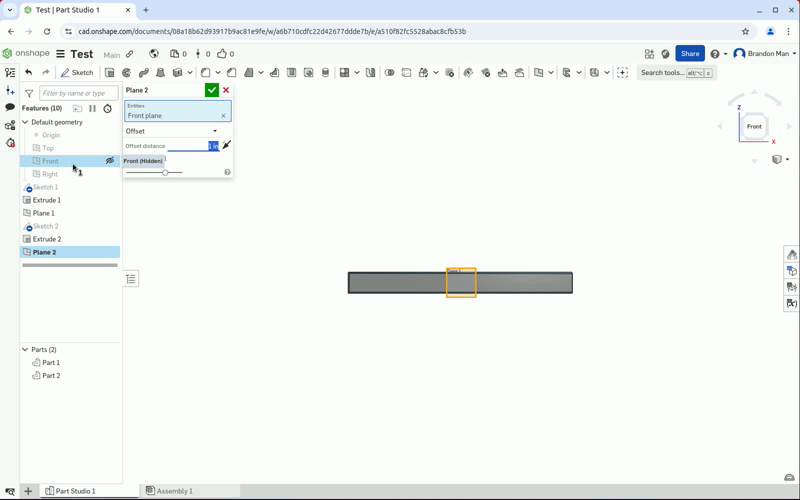
text(0.493)
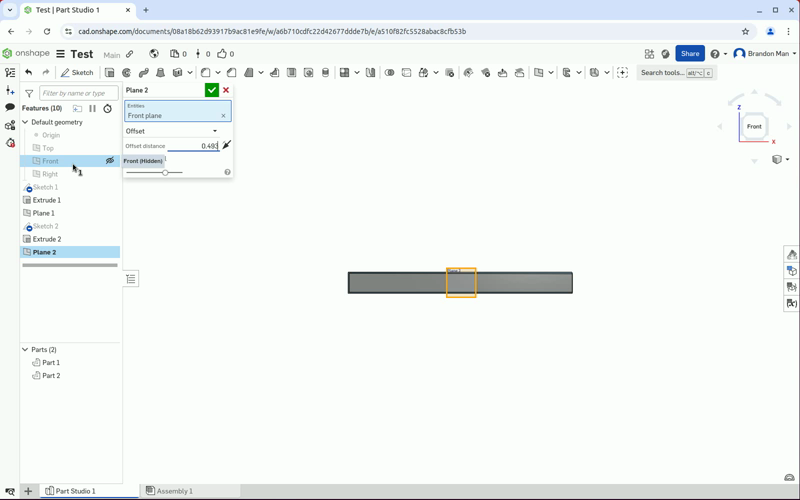
key(enter, 2)
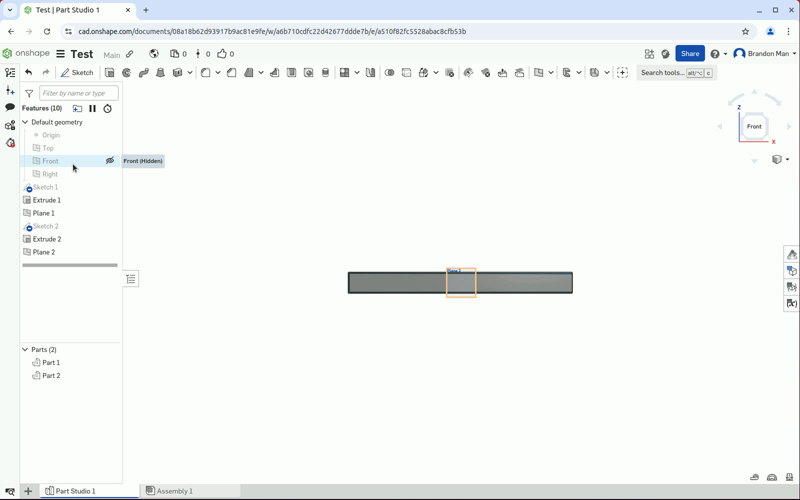
key(shift+s)
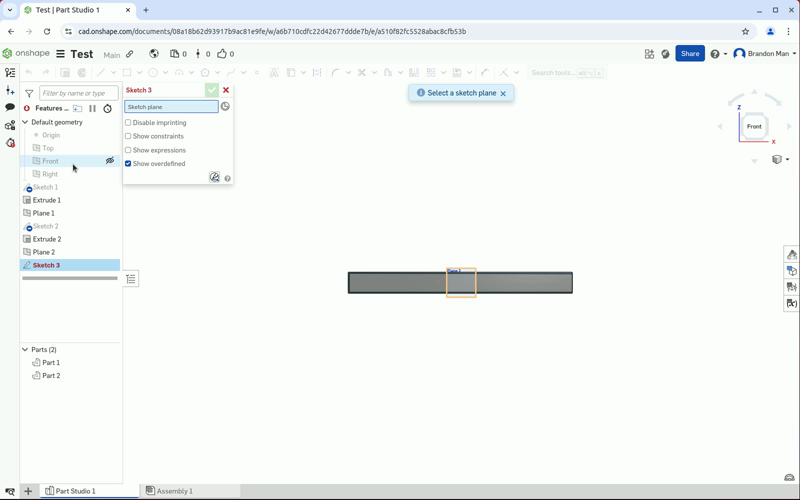
mouse_move(73, 254)
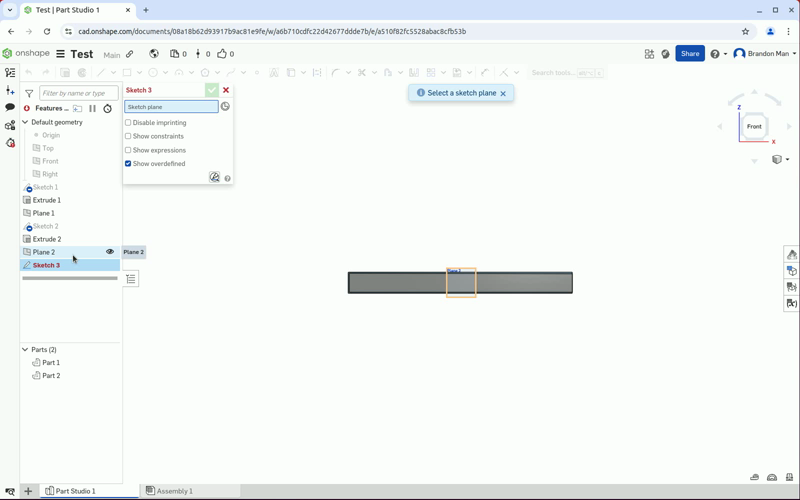
click(73, 254)
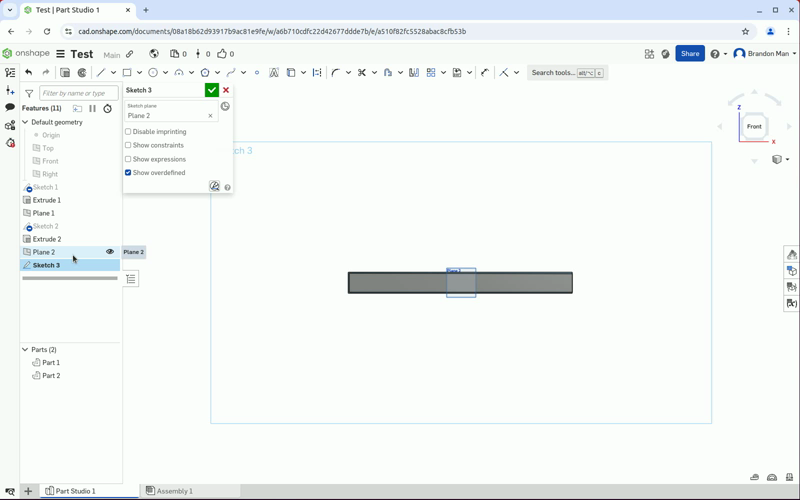
mouse_move(73, 352)
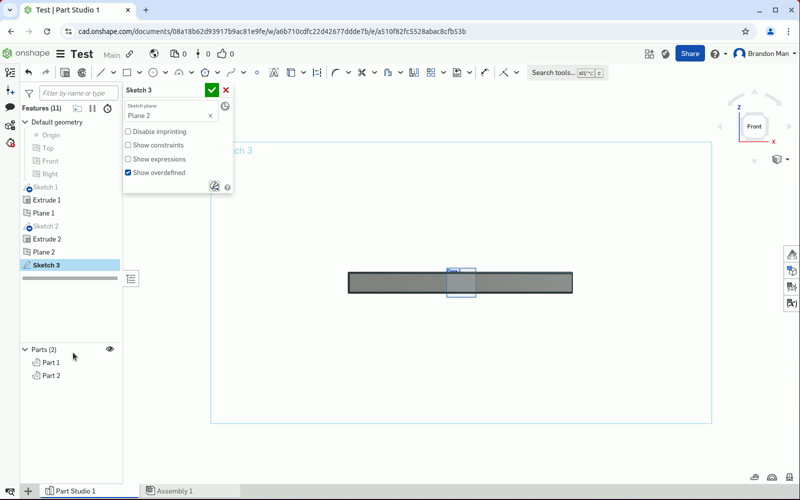
key(y)
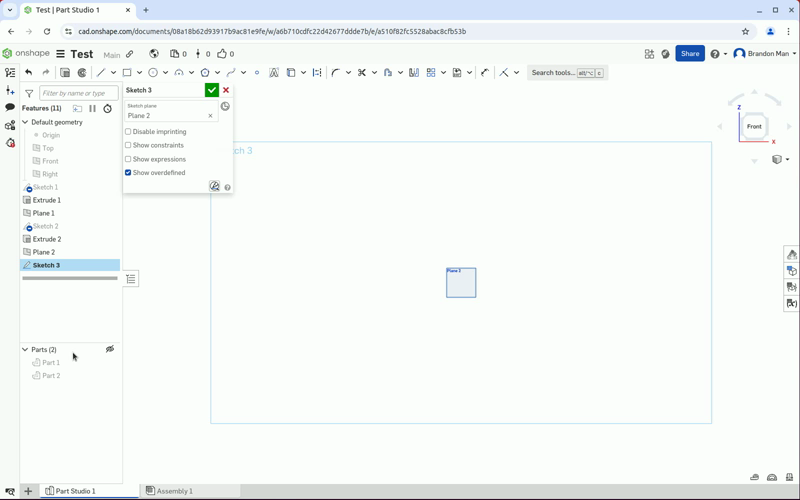
key(l)
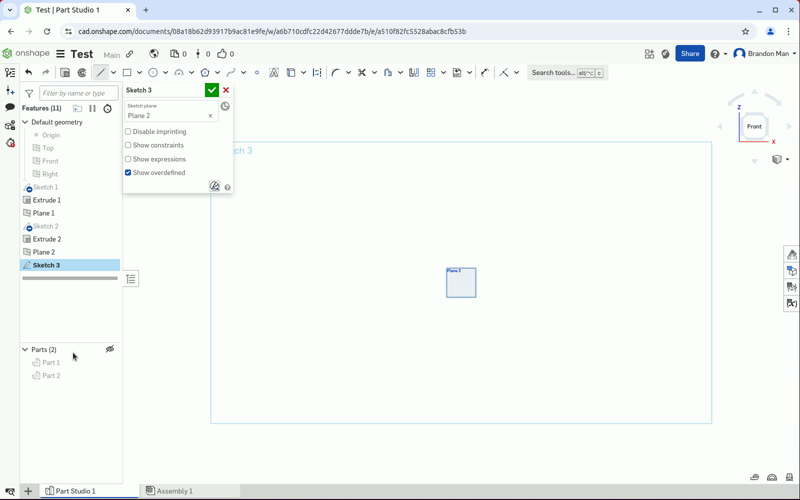
key_down(shift)
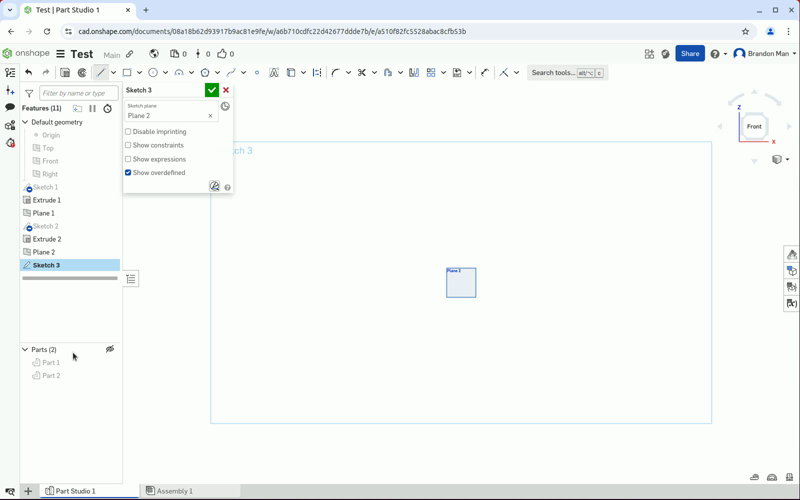
mouse_move(401, 290)
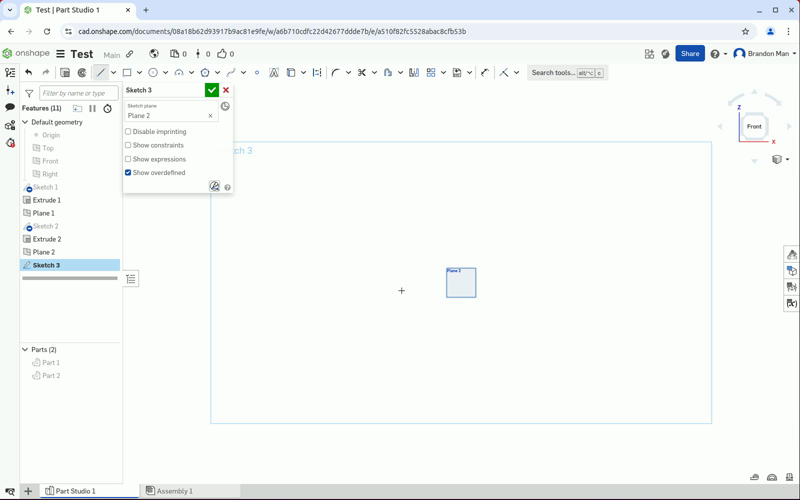
click(401, 290)
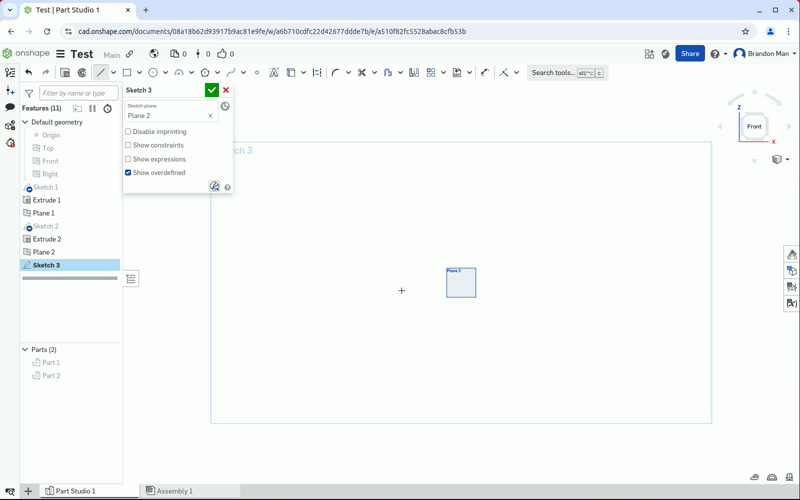
key_up(shift)
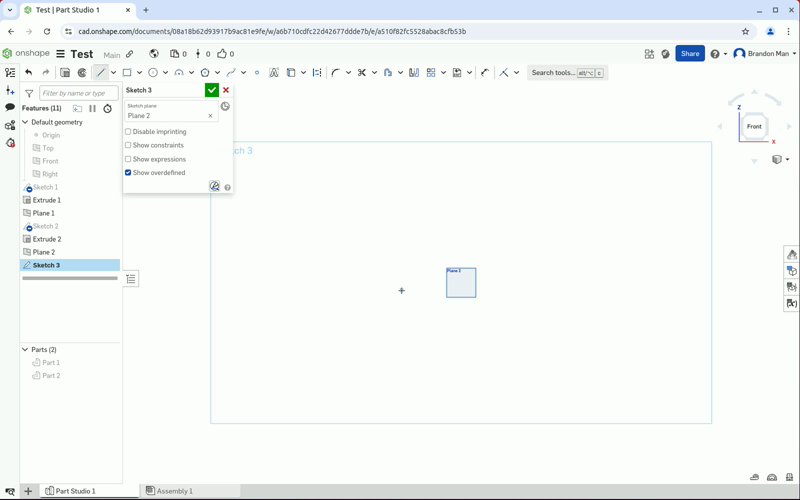
key_down(shift)
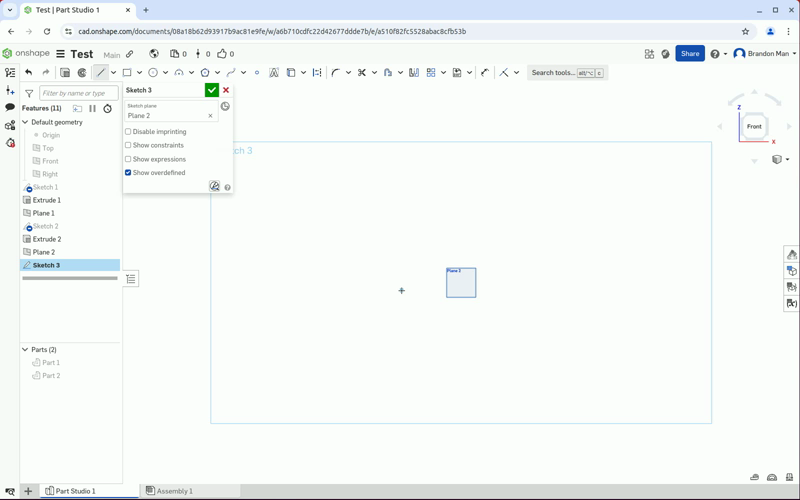
mouse_move(518, 290)
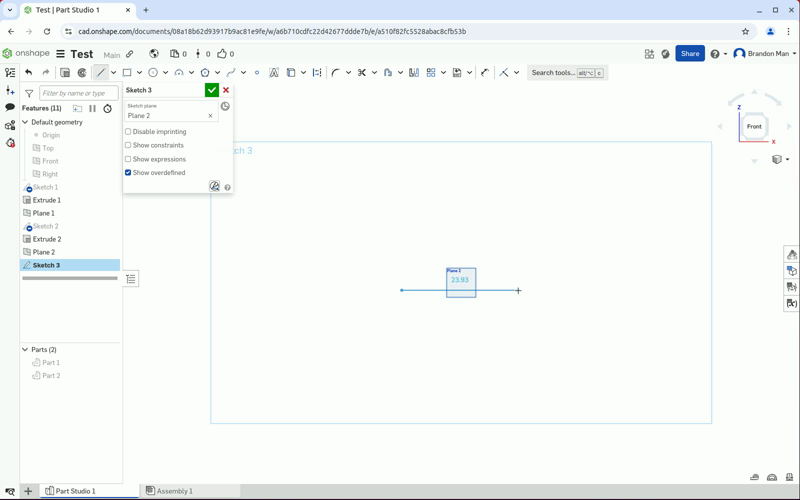
click(518, 290)
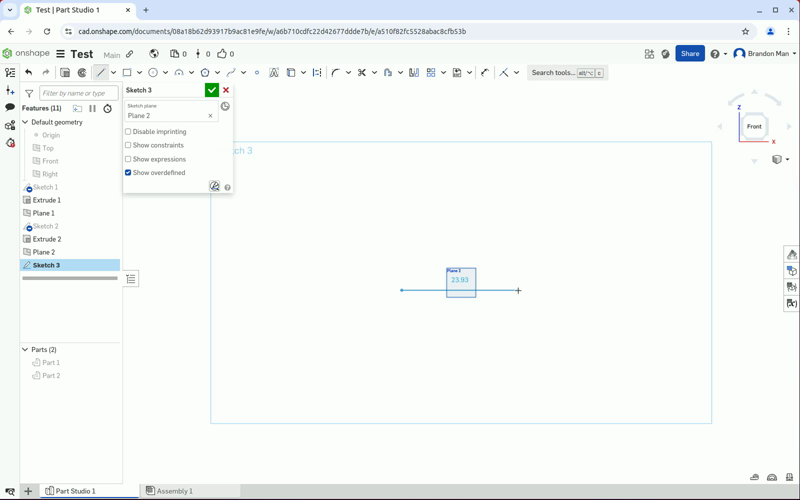
key_up(shift)
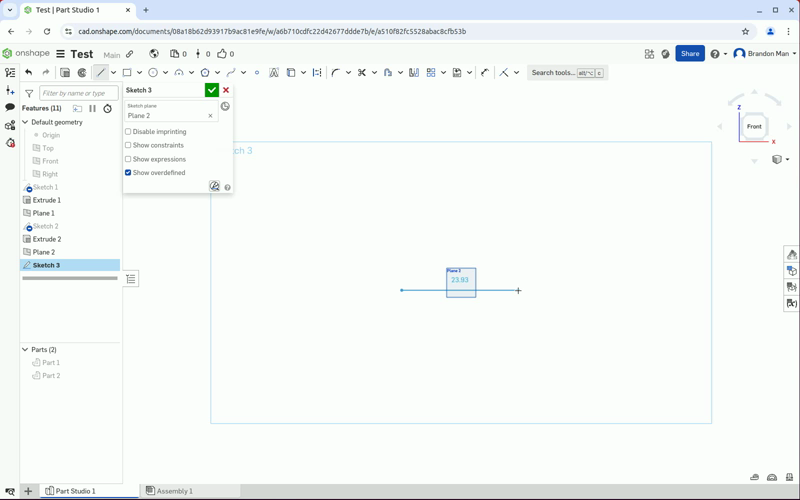
key_down(shift)
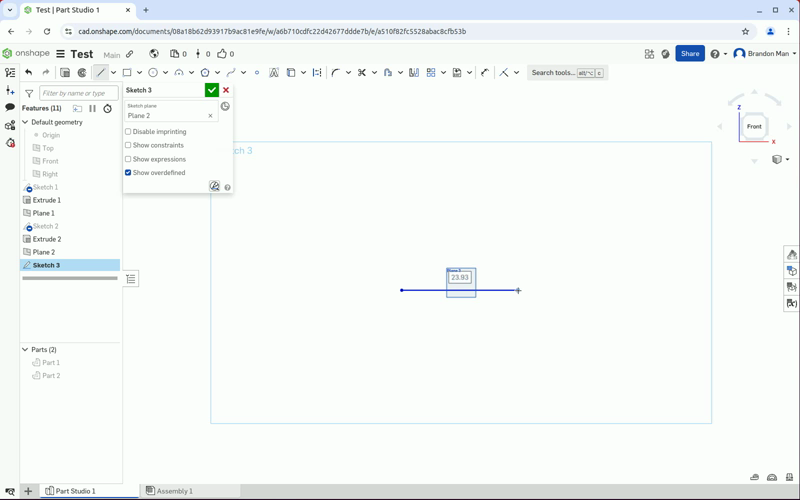
mouse_move(548, 290)
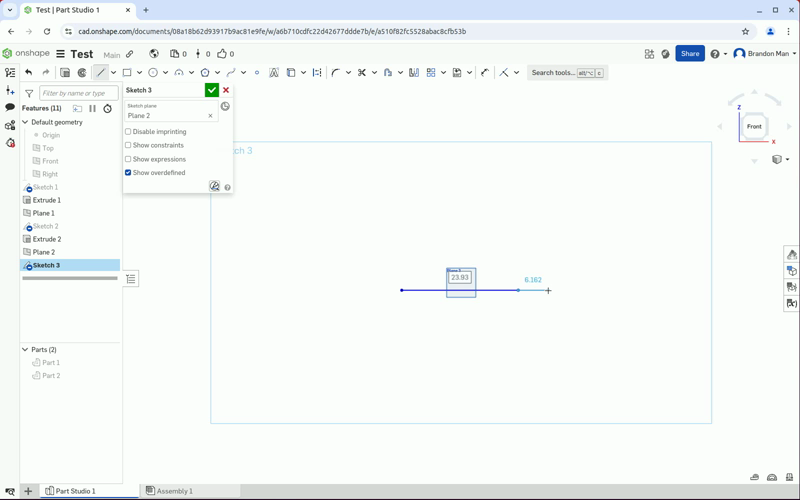
mouse_move(518, 283)
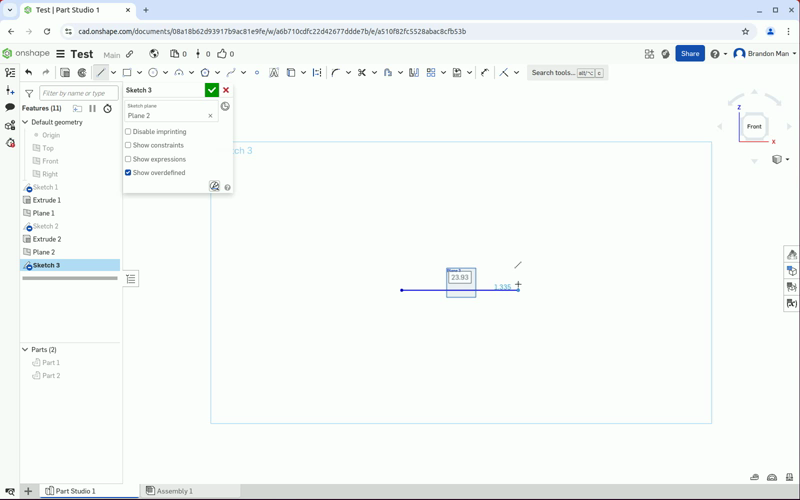
scroll(6)
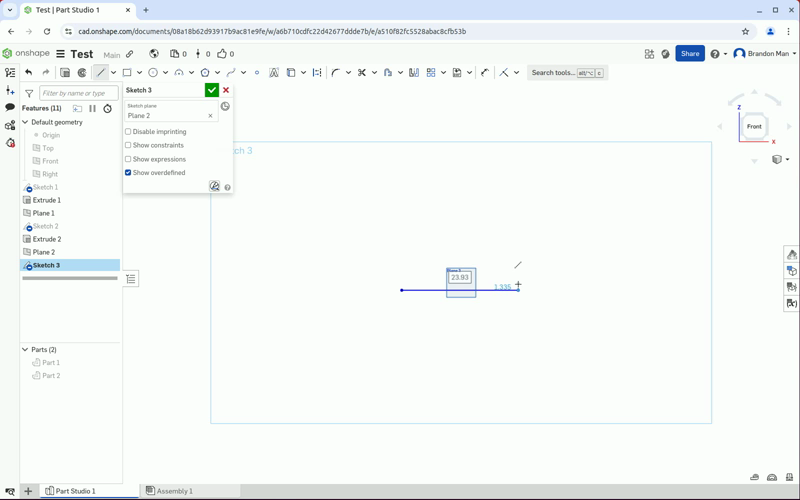
scroll(6)
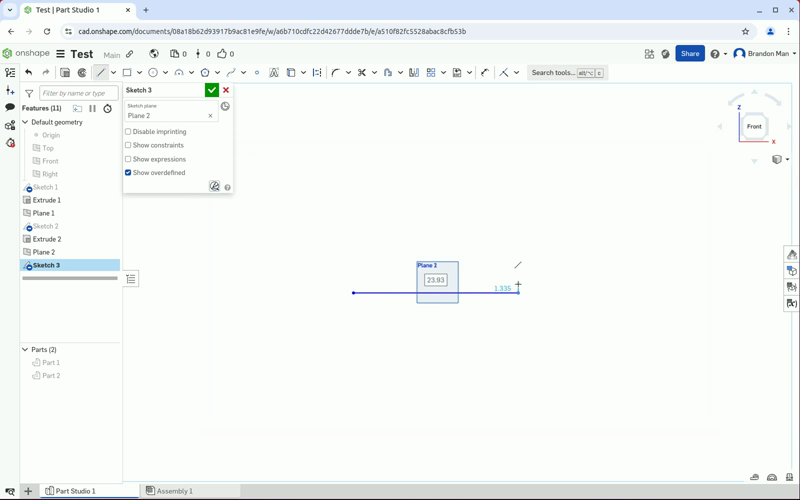
scroll(6)
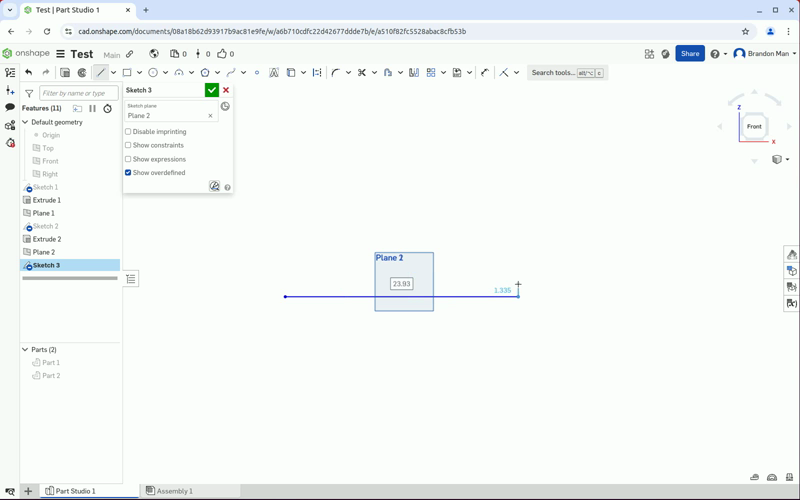
scroll(6)
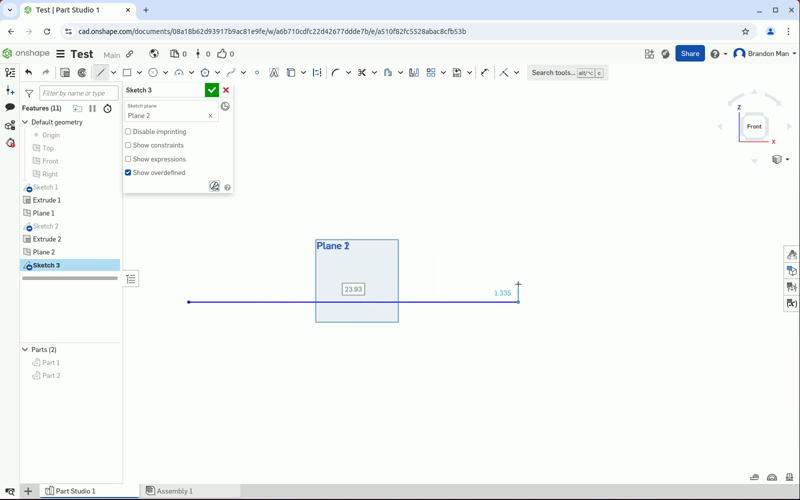
scroll(6)
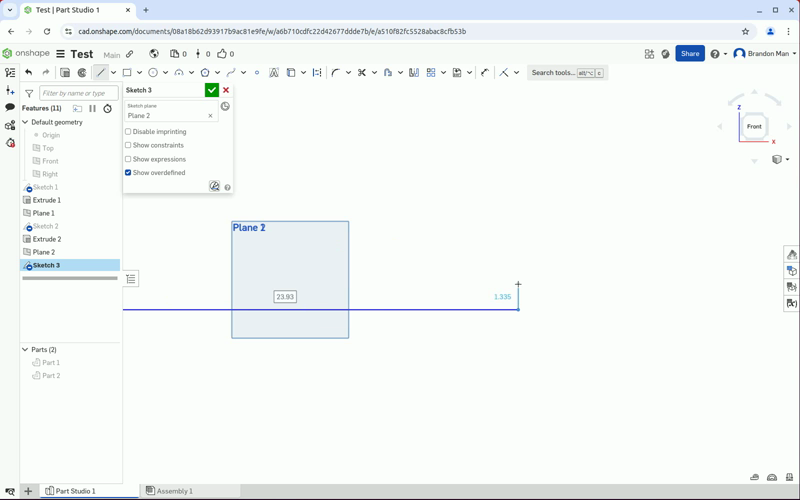
scroll(6)
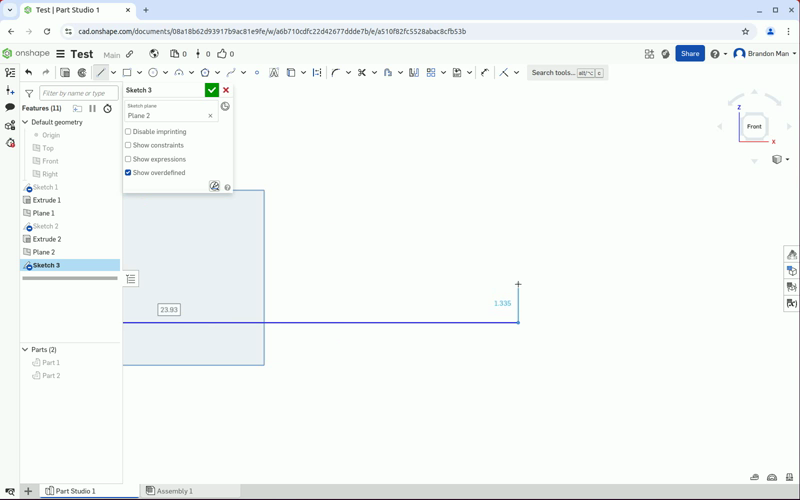
scroll(6)
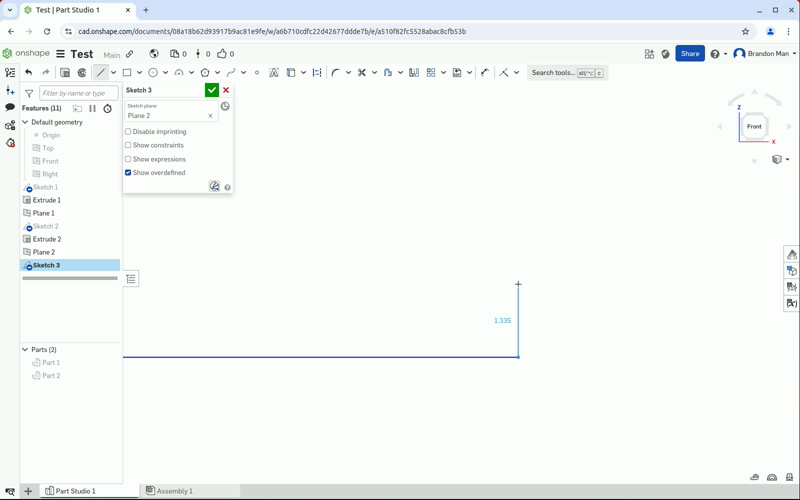
click(518, 283)
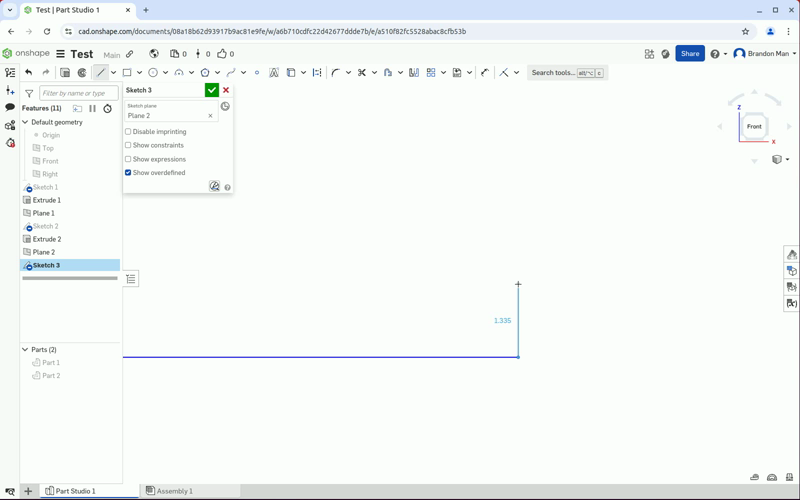
scroll(-6)
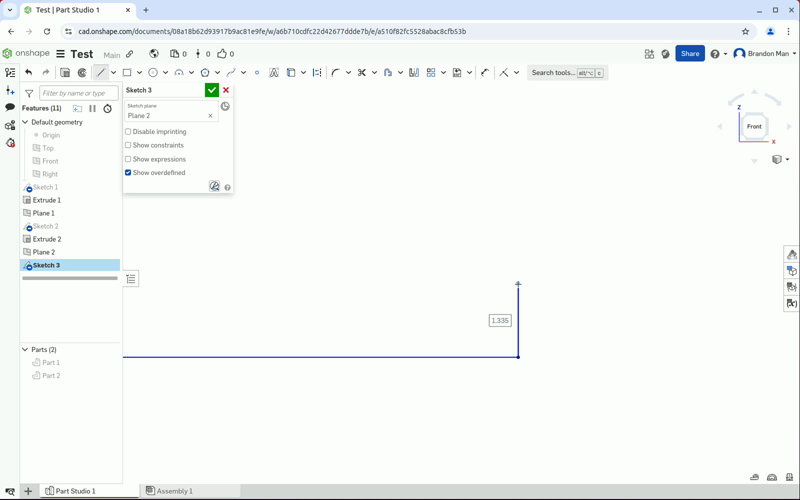
scroll(-6)
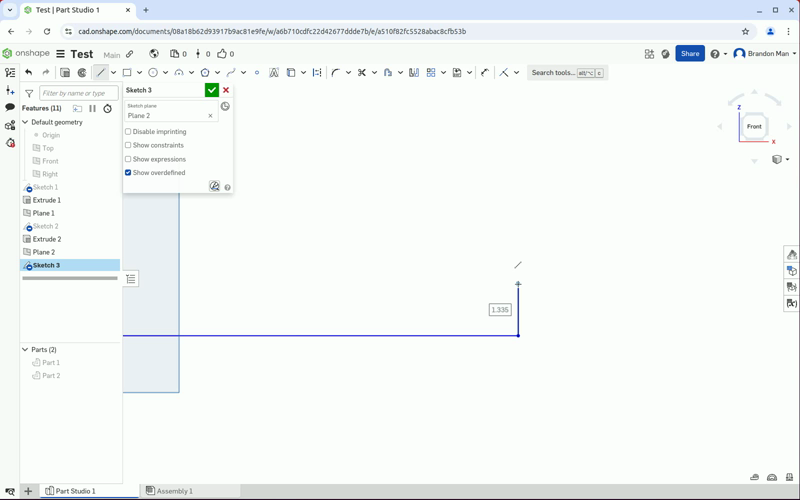
scroll(-6)
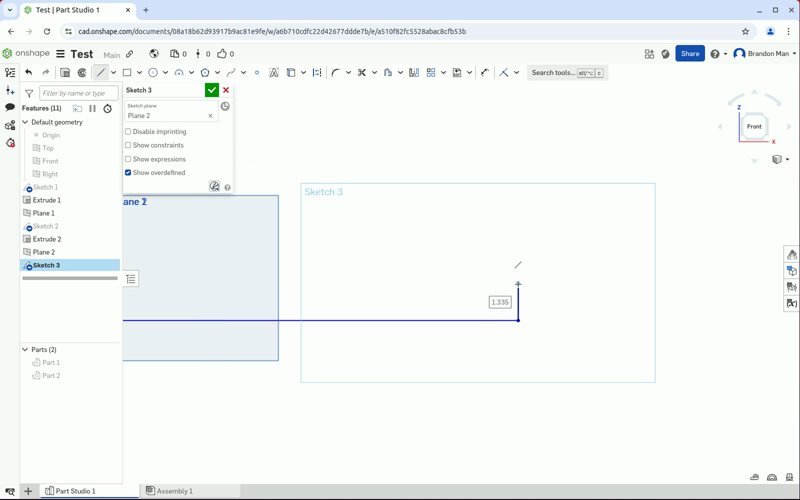
scroll(-6)
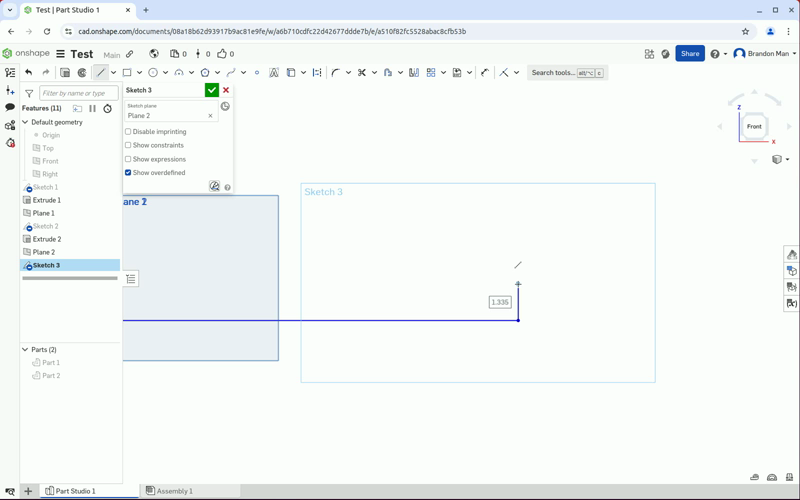
scroll(-6)
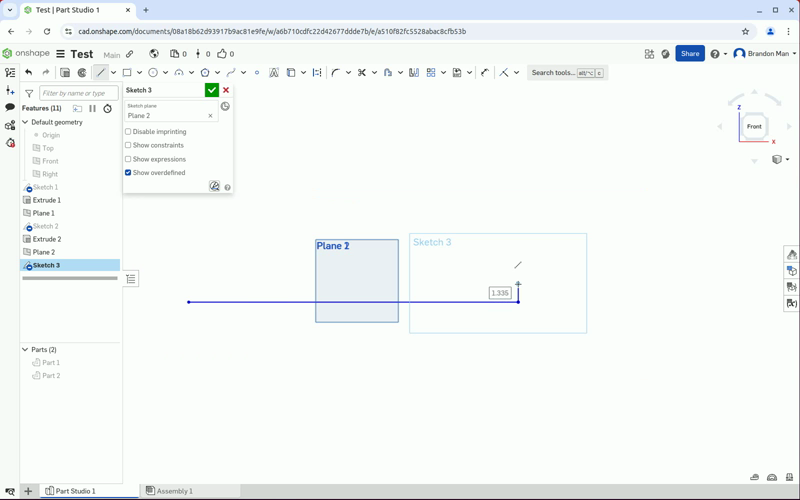
scroll(-6)
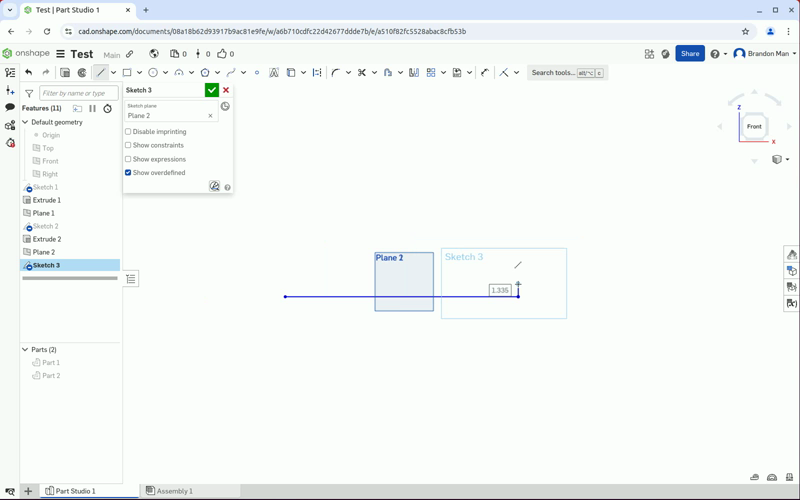
scroll(-6)
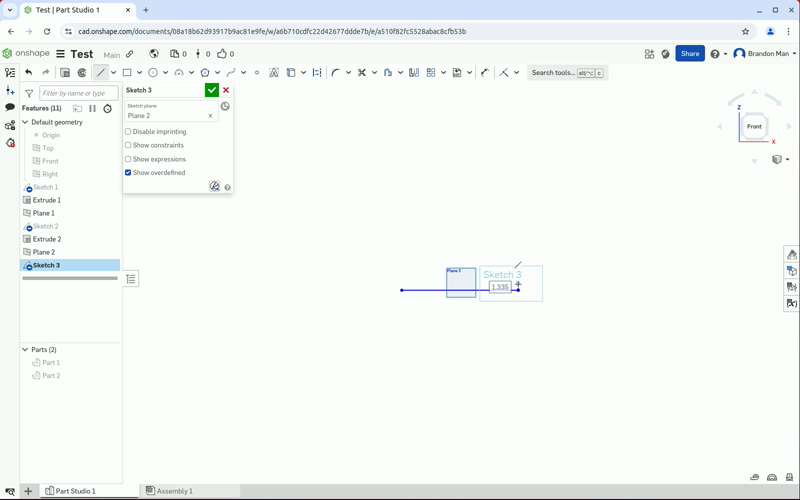
key_up(shift)
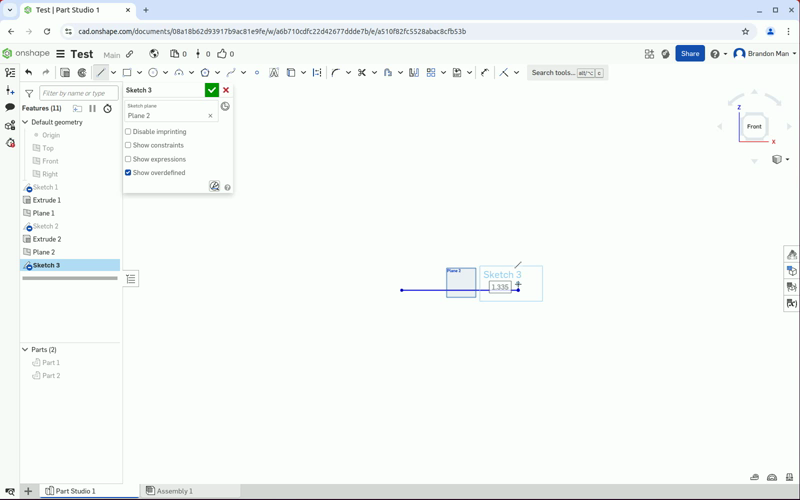
key_down(shift)
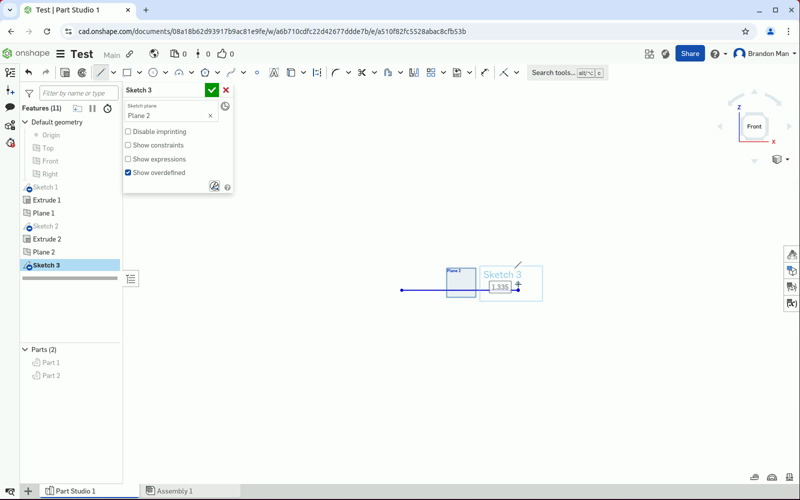
mouse_move(401, 283)
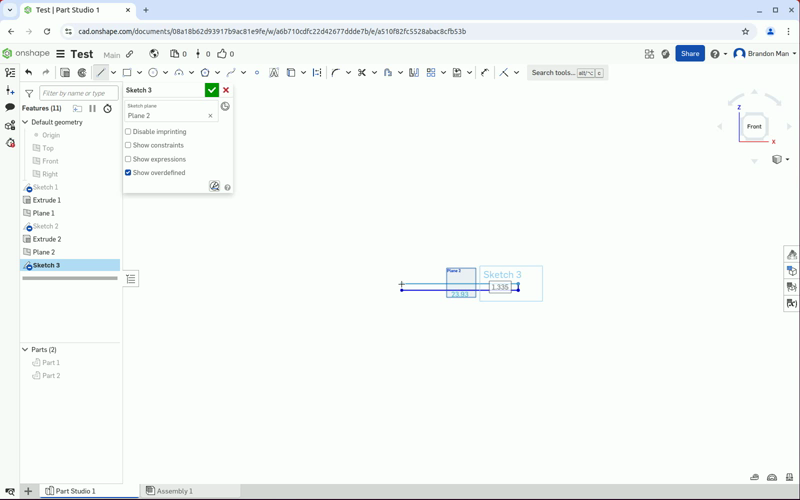
click(401, 283)
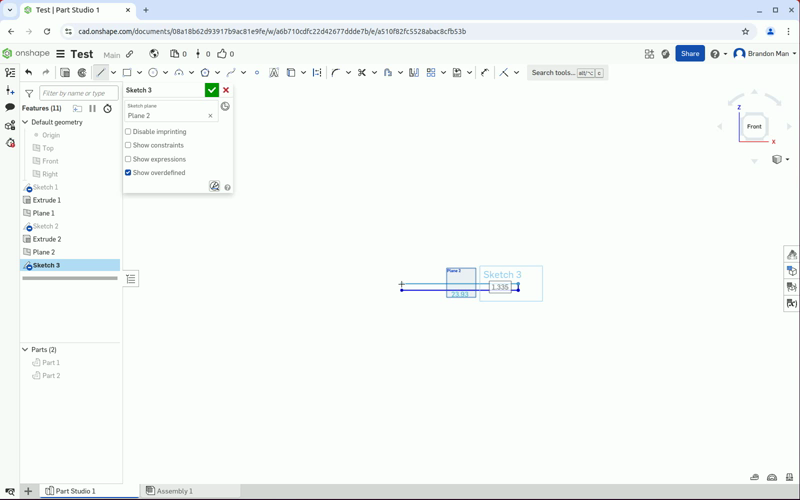
key_up(shift)
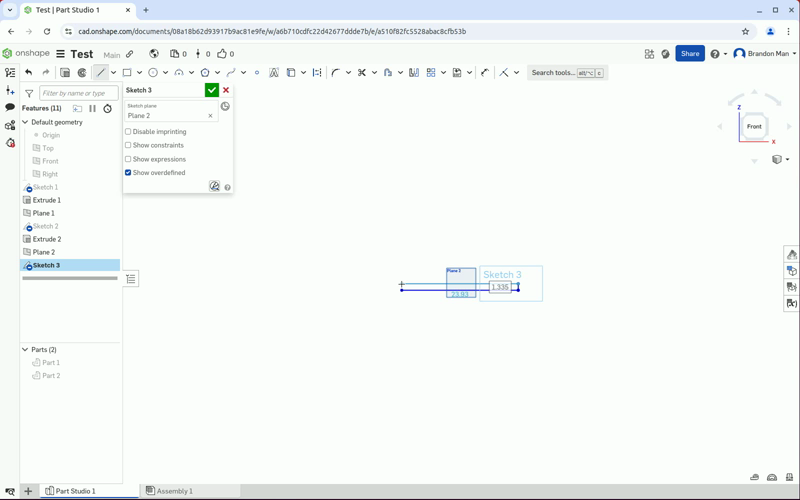
mouse_move(431, 283)
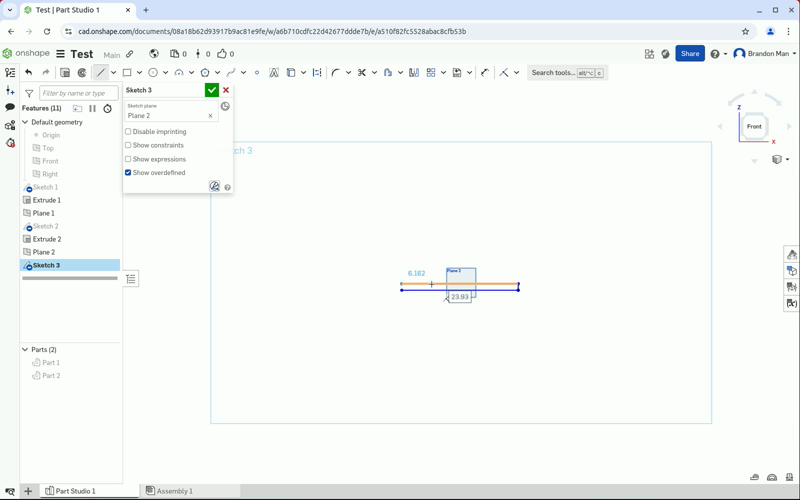
key_down(shift)
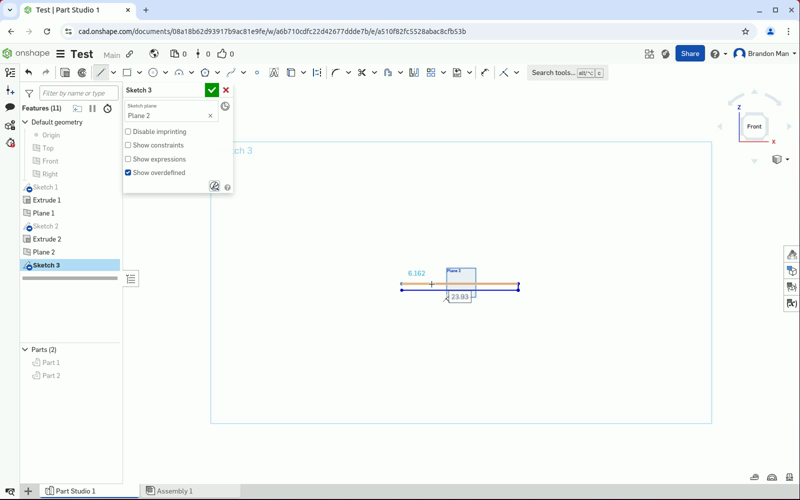
mouse_move(401, 290)
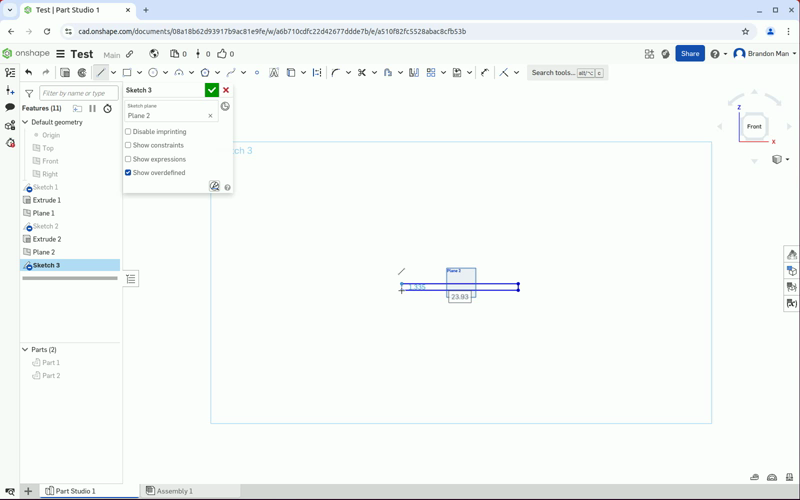
scroll(6)
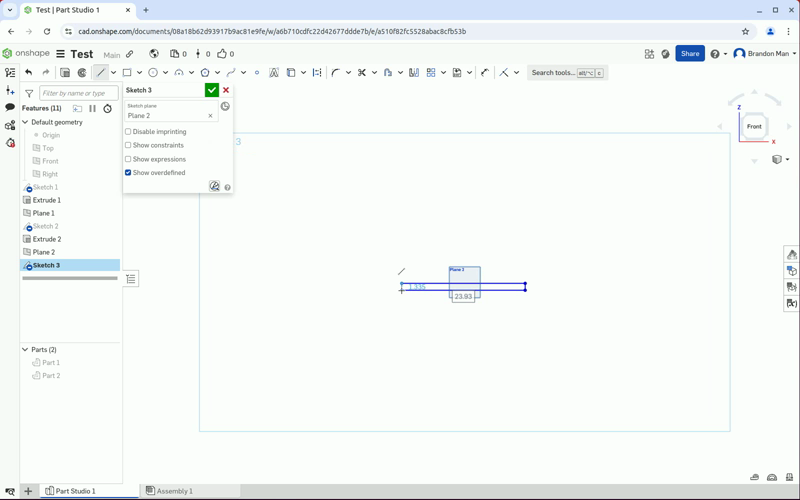
scroll(6)
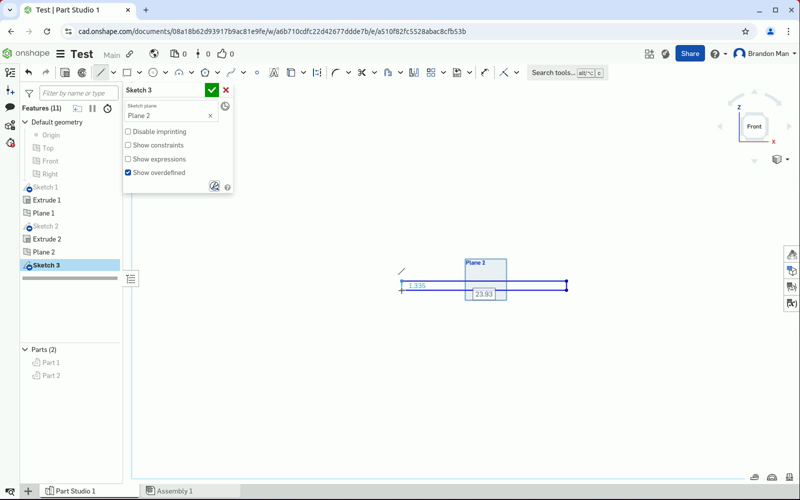
scroll(6)
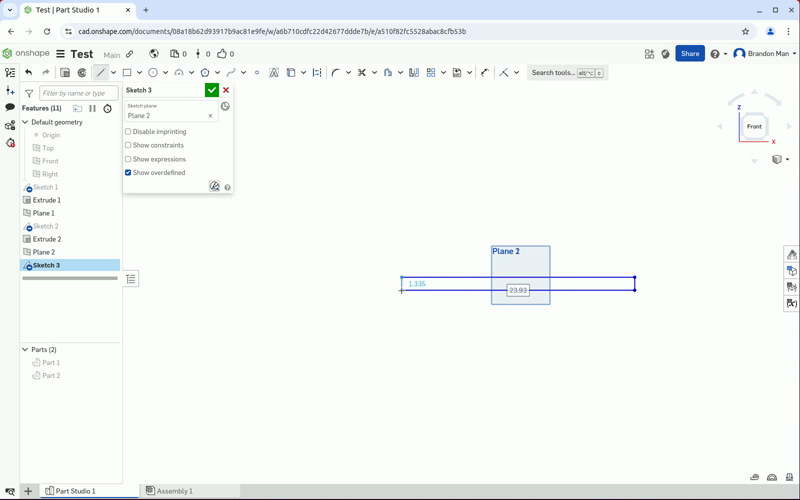
scroll(6)
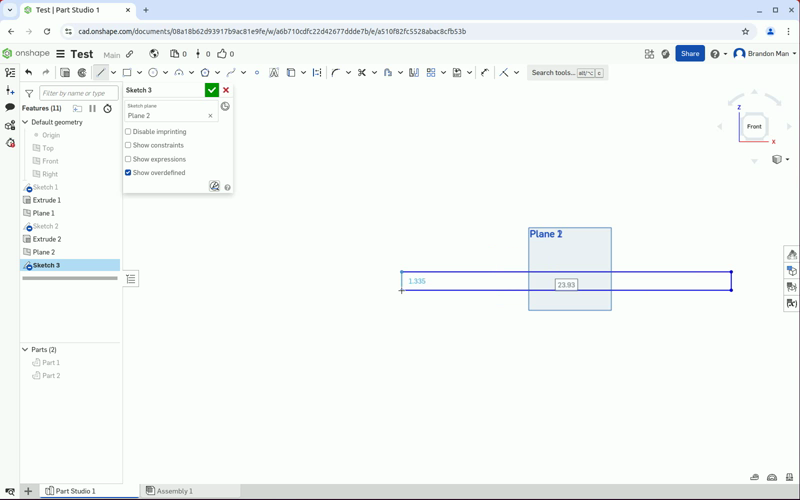
scroll(6)
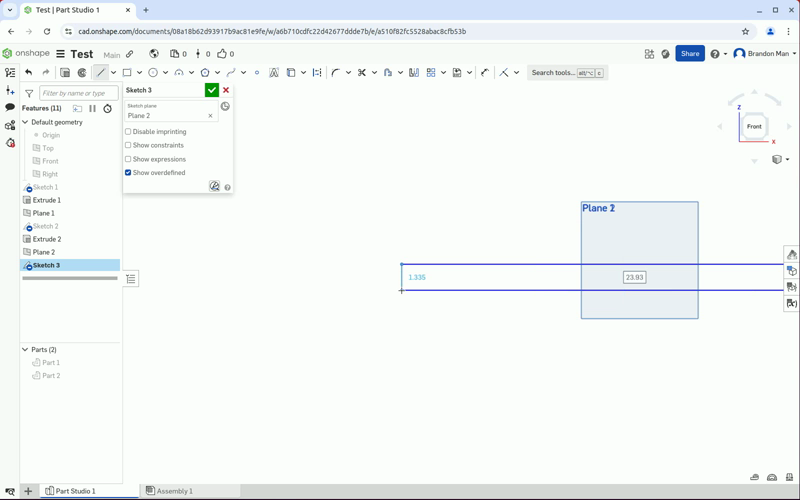
scroll(6)
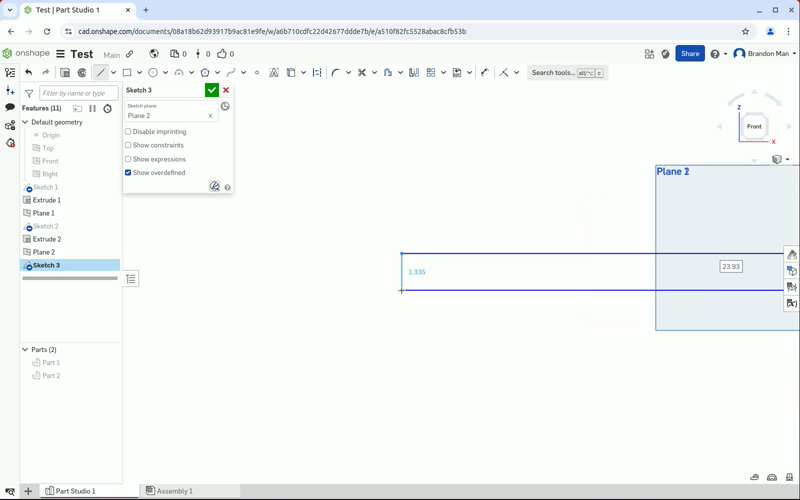
scroll(6)
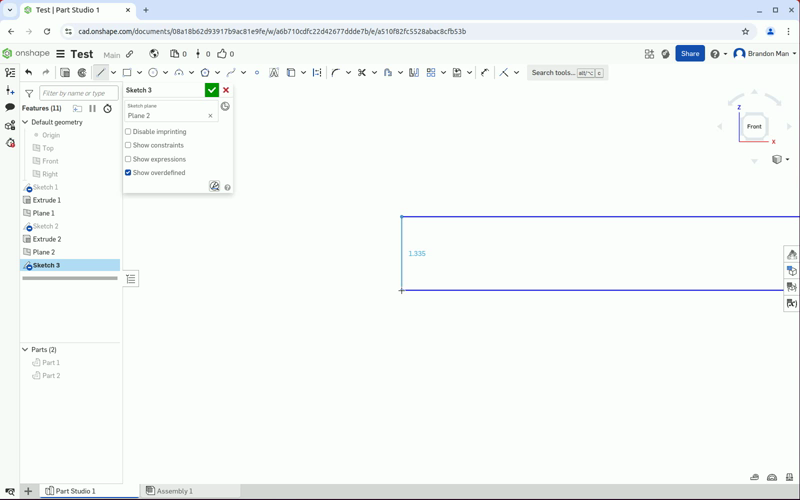
key_up(shift)
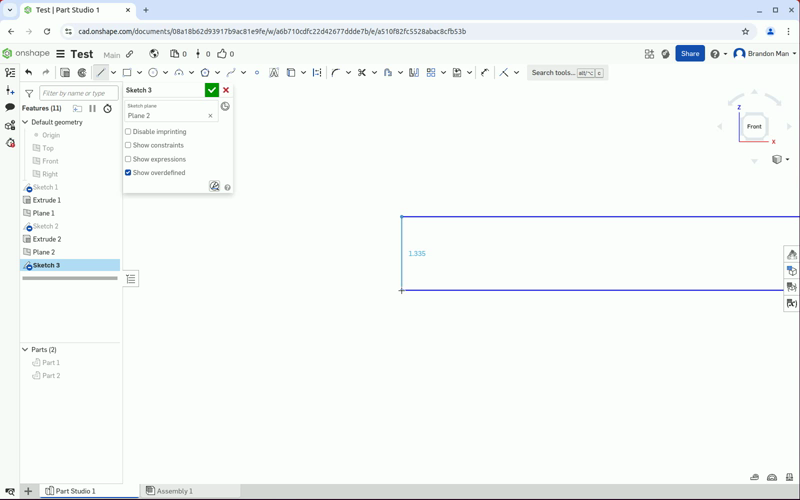
click(401, 290)
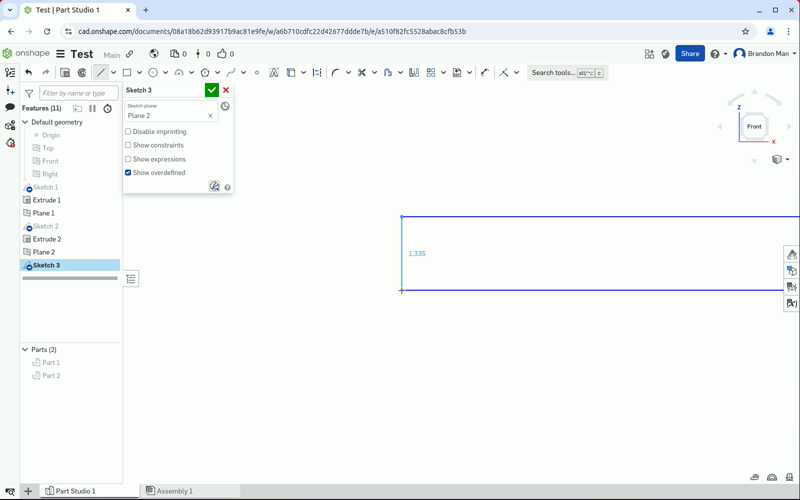
scroll(-6)
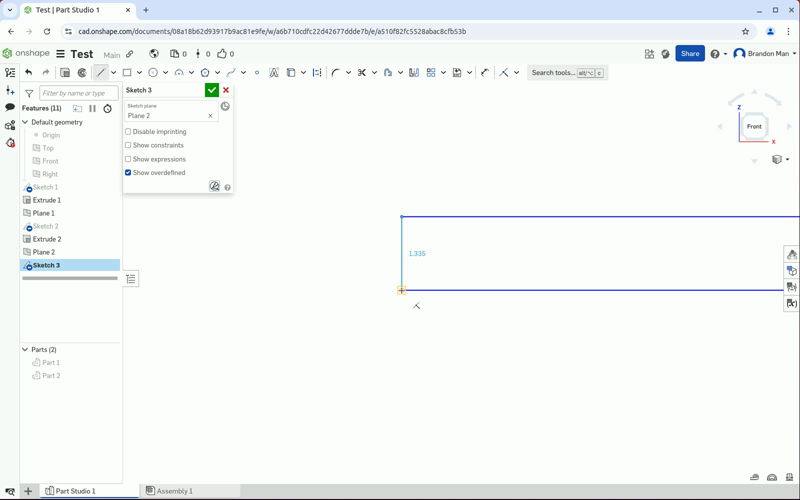
scroll(-6)
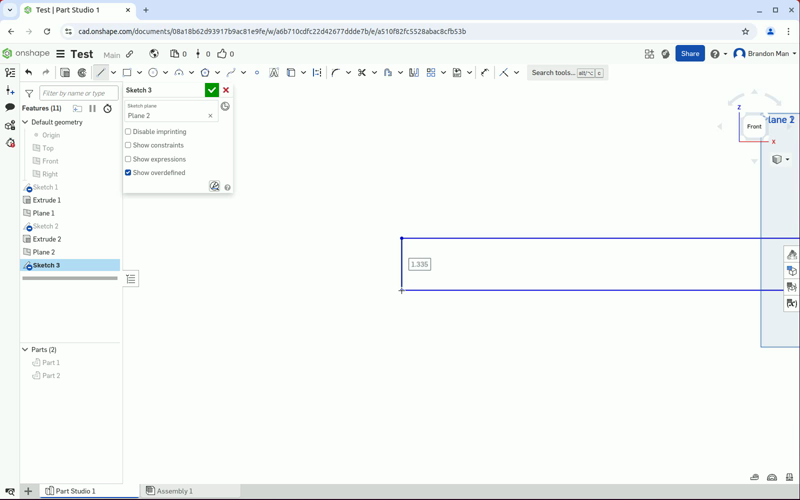
scroll(-6)
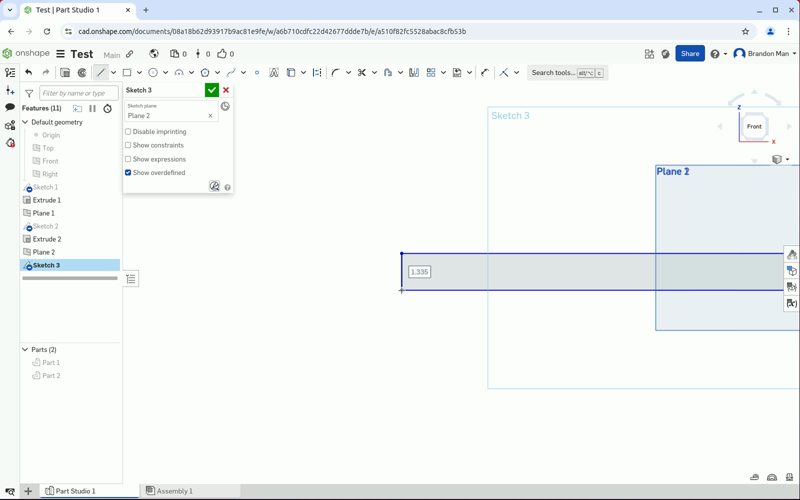
scroll(-6)
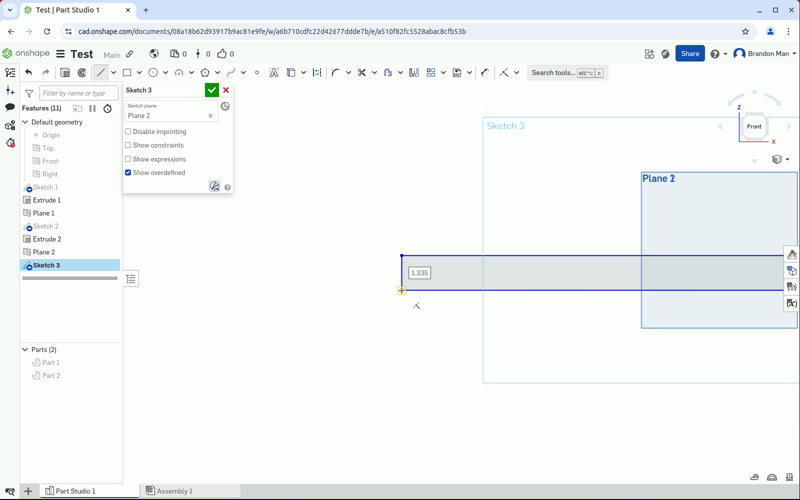
scroll(-6)
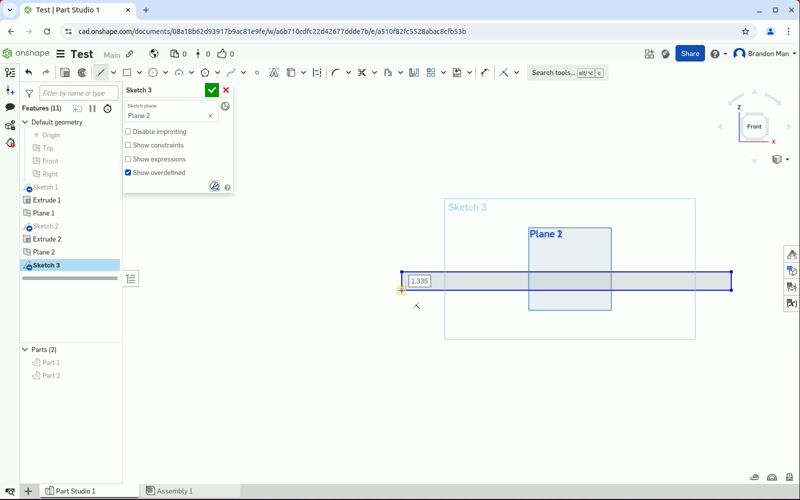
scroll(-6)
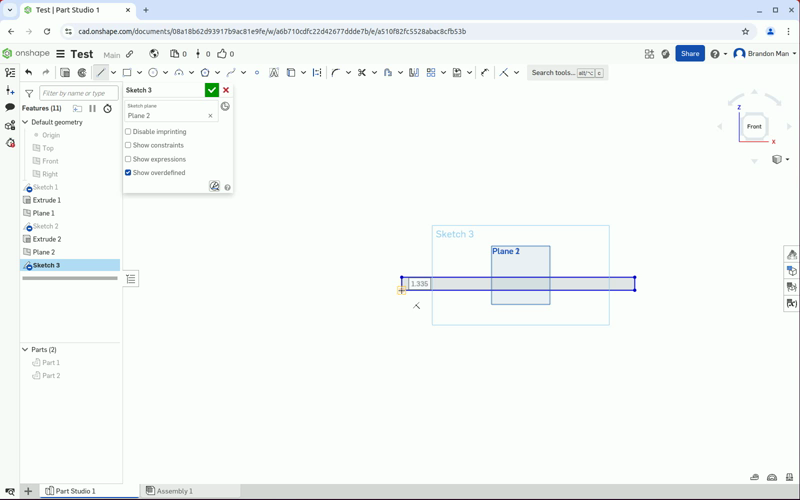
scroll(-6)
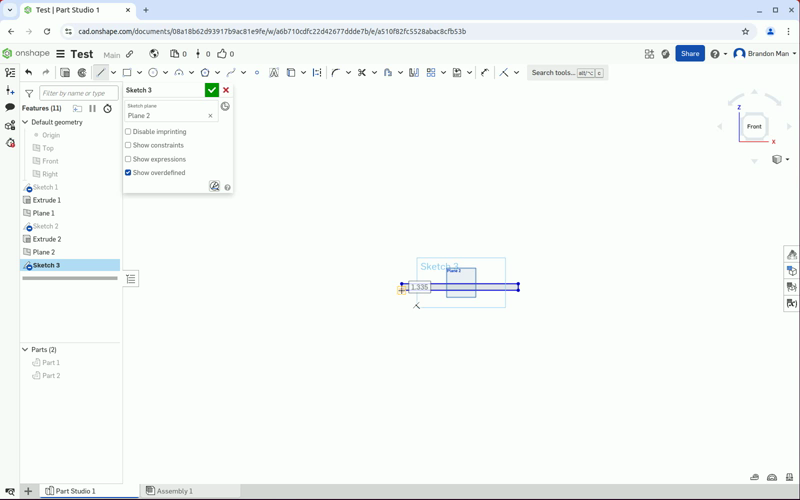
key(esc)
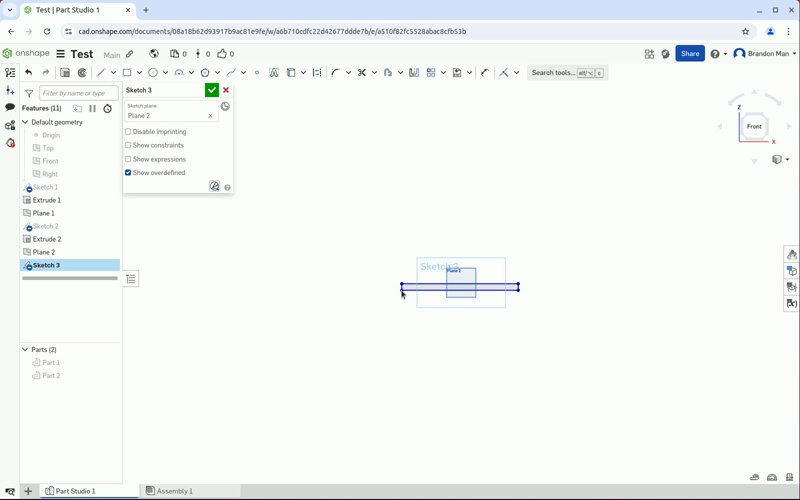
mouse_move(426, 289)
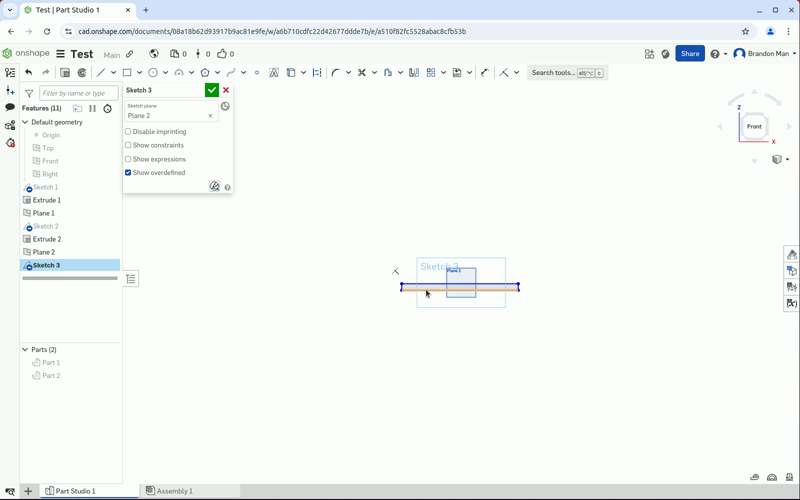
scroll(6)
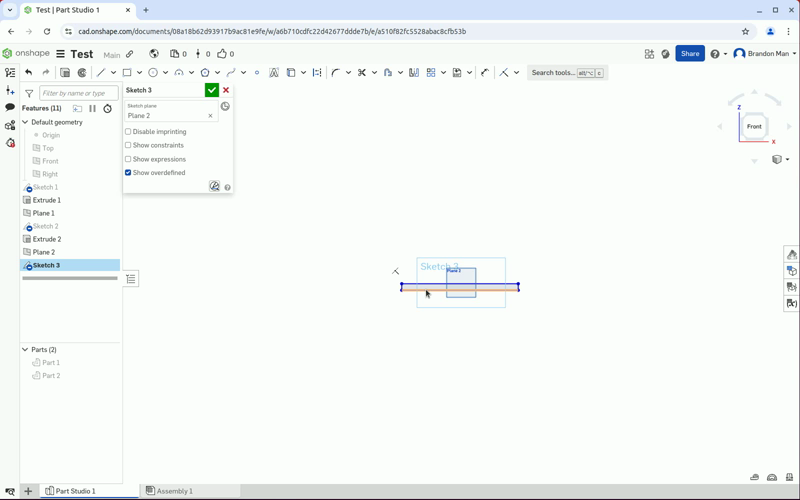
scroll(6)
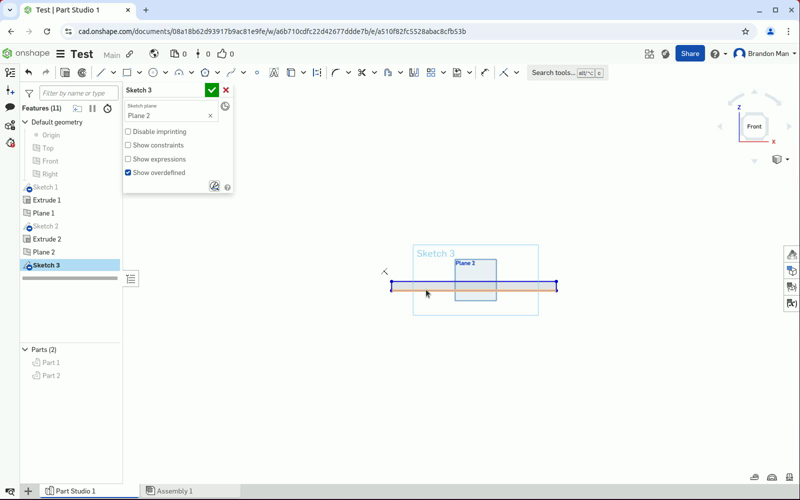
scroll(6)
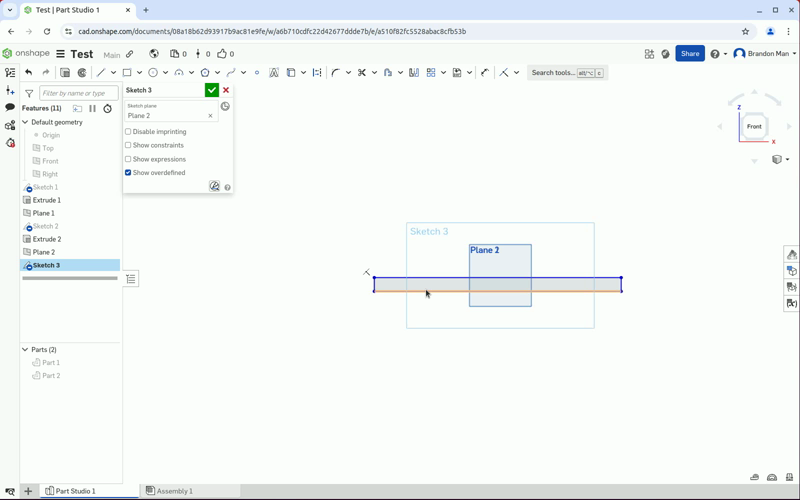
scroll(6)
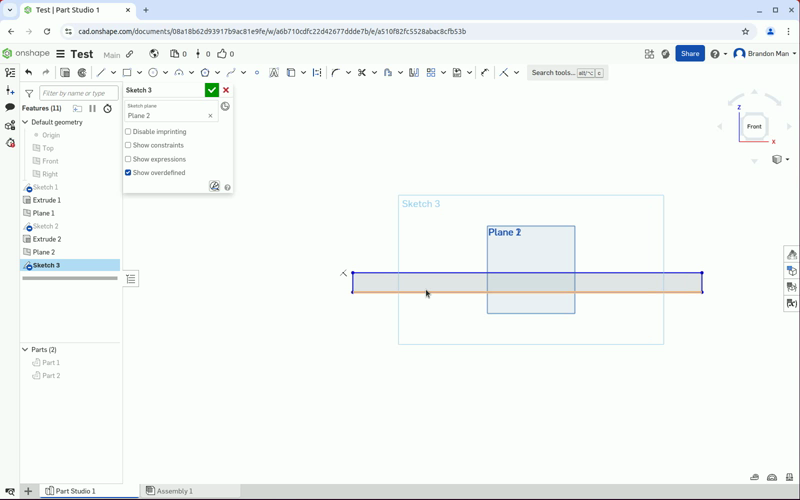
scroll(6)
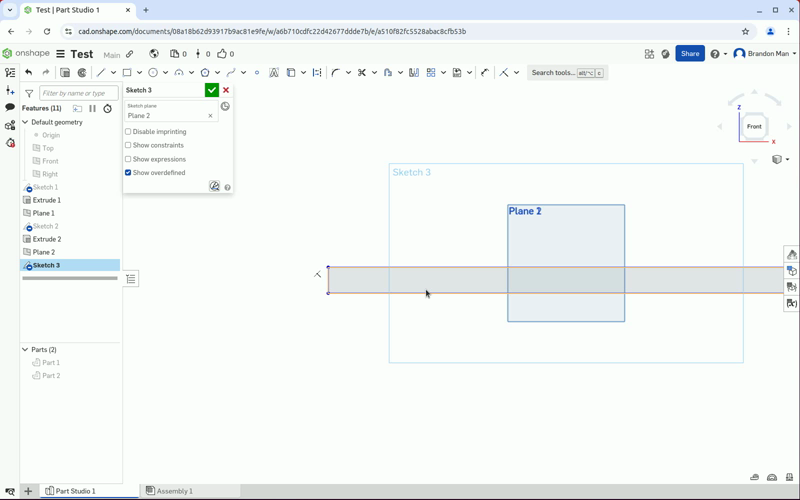
scroll(6)
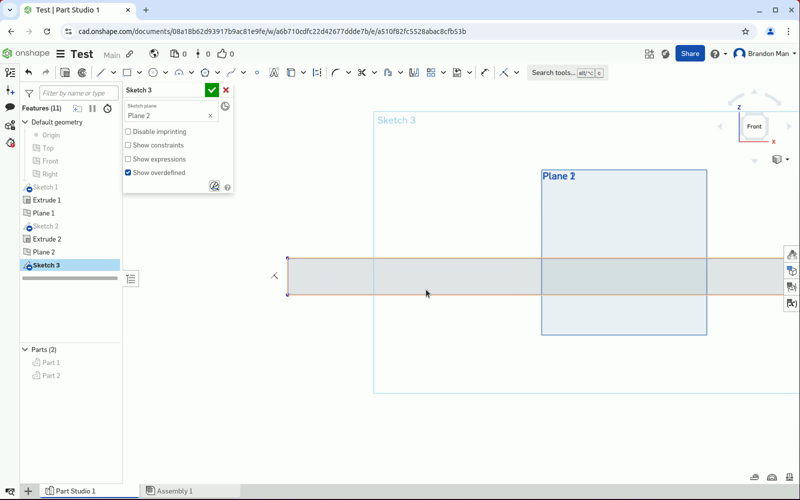
scroll(6)
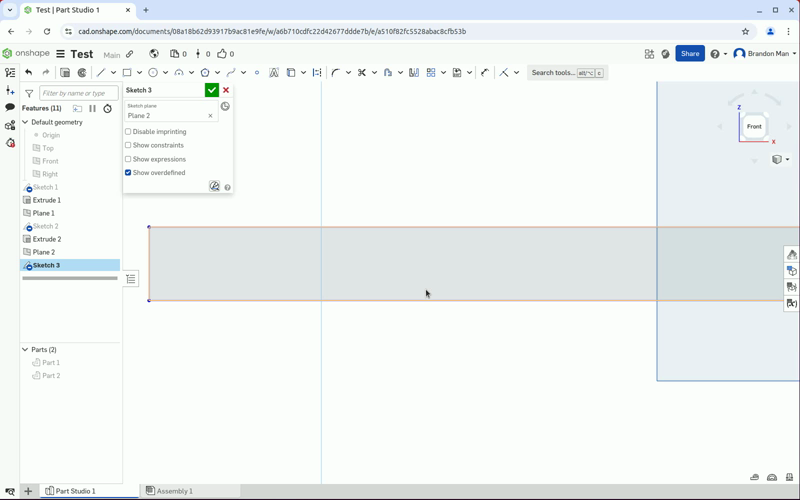
click(426, 289)
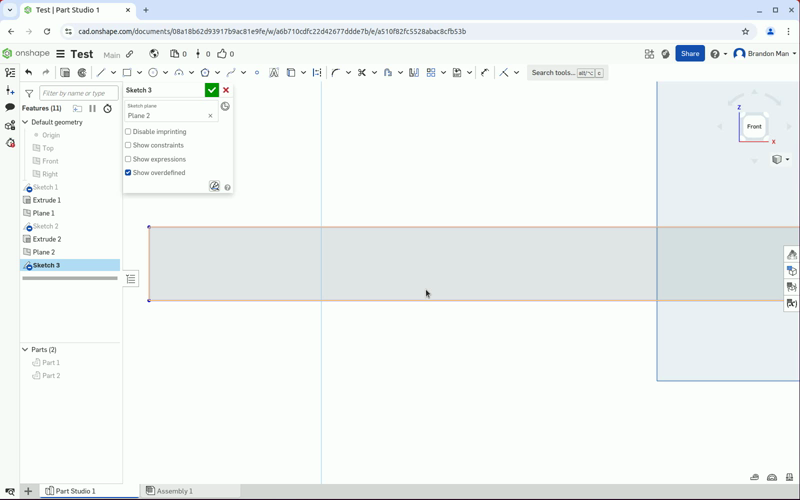
scroll(-6)
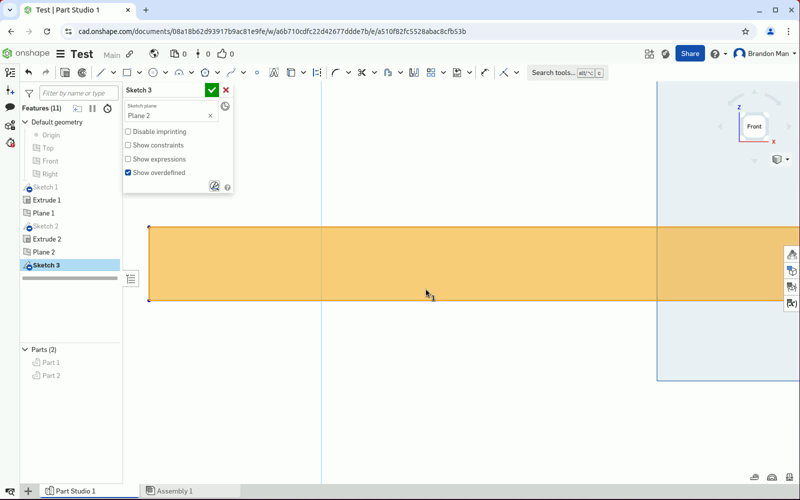
scroll(-6)
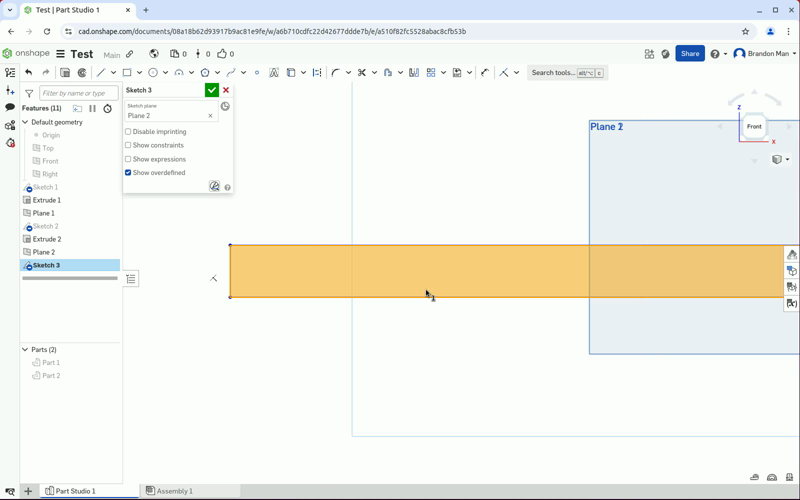
scroll(-6)
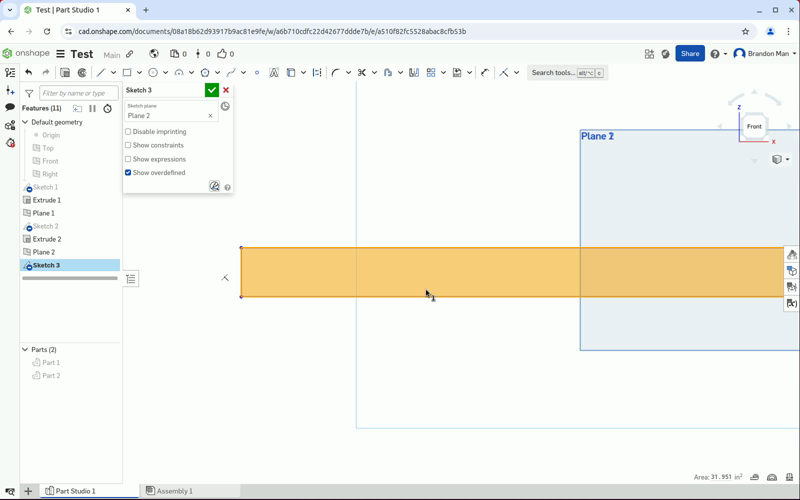
scroll(-6)
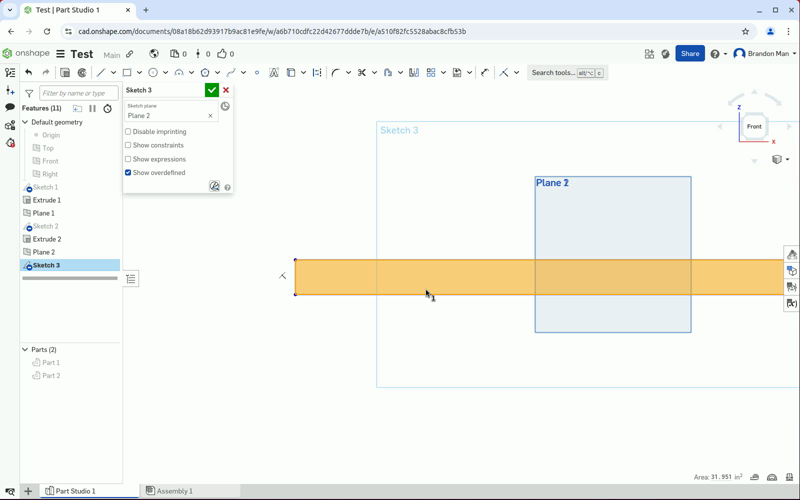
scroll(-6)
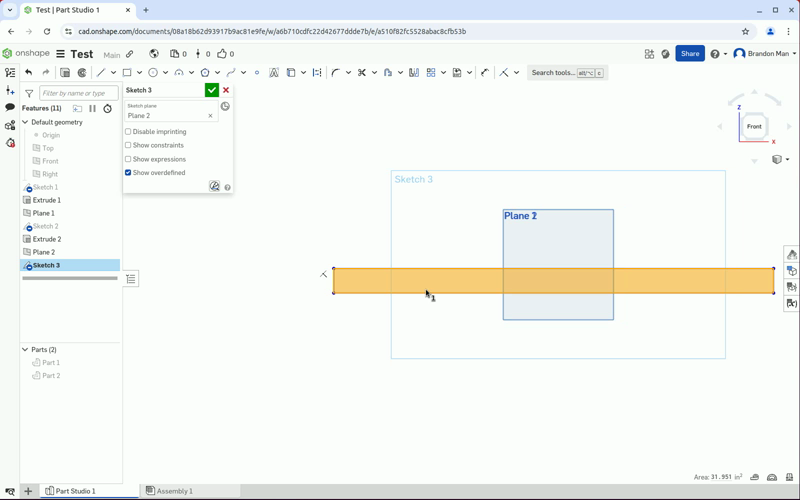
scroll(-6)
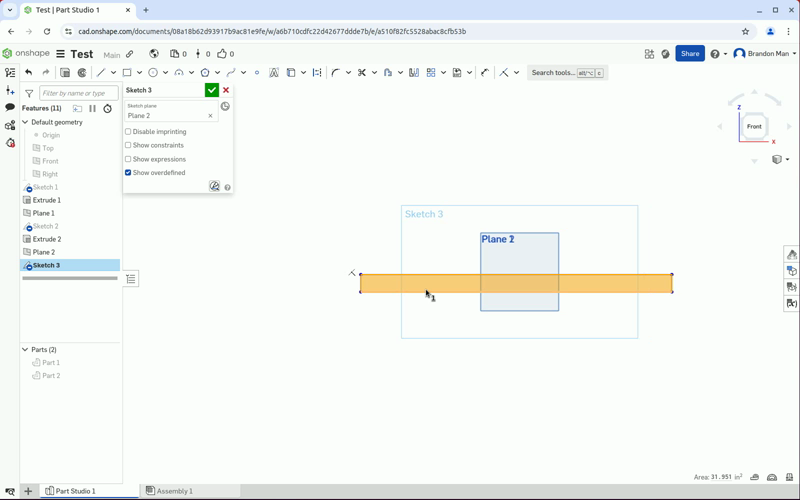
scroll(-6)
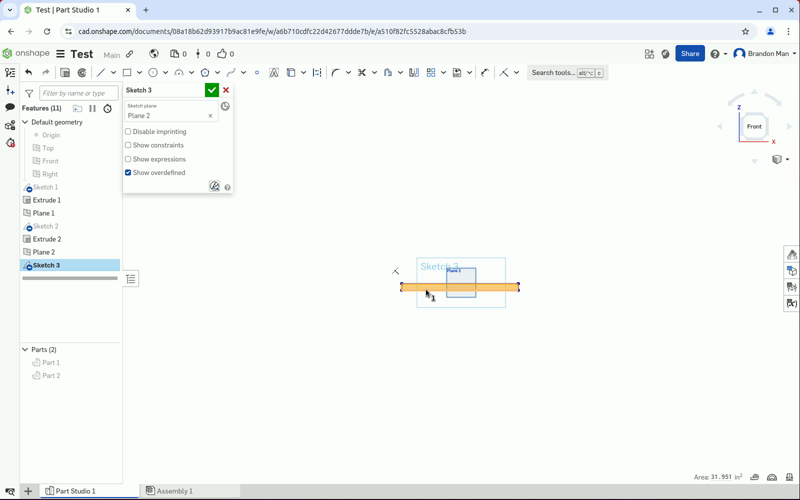
mouse_move(73, 352)
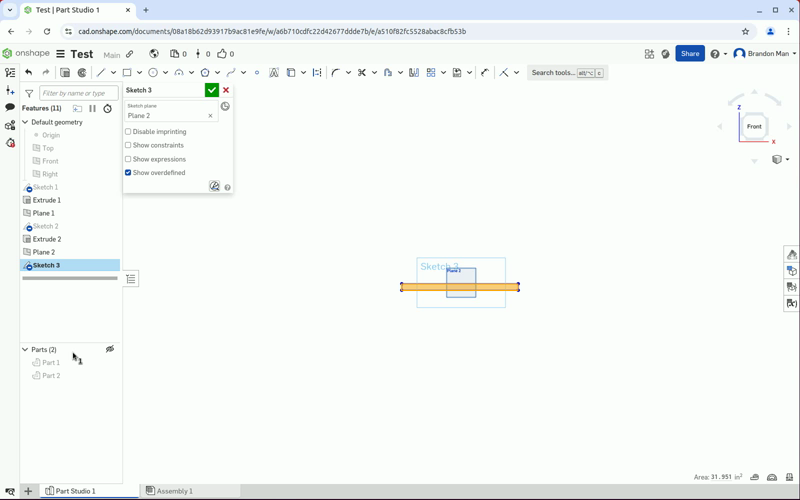
key(shift+y)
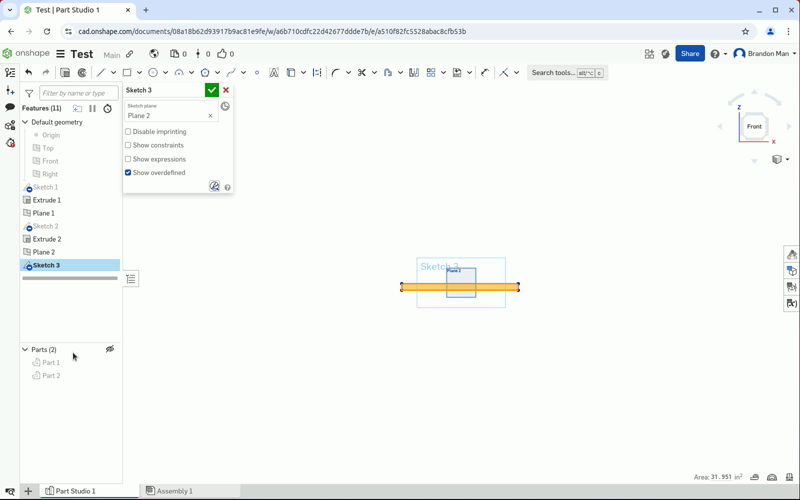
key(shift+e)
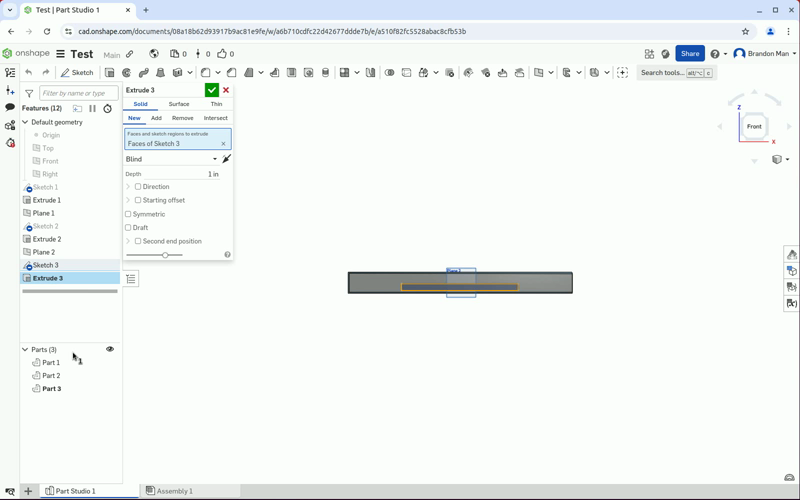
mouse_move(143, 106)
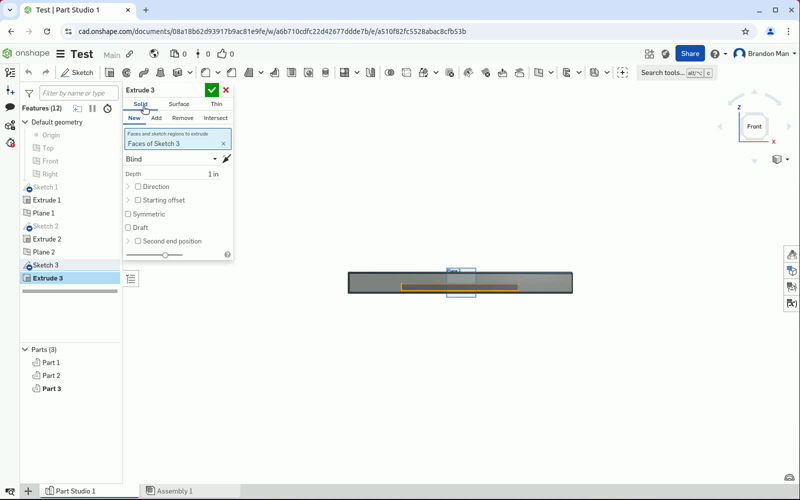
click(143, 106)
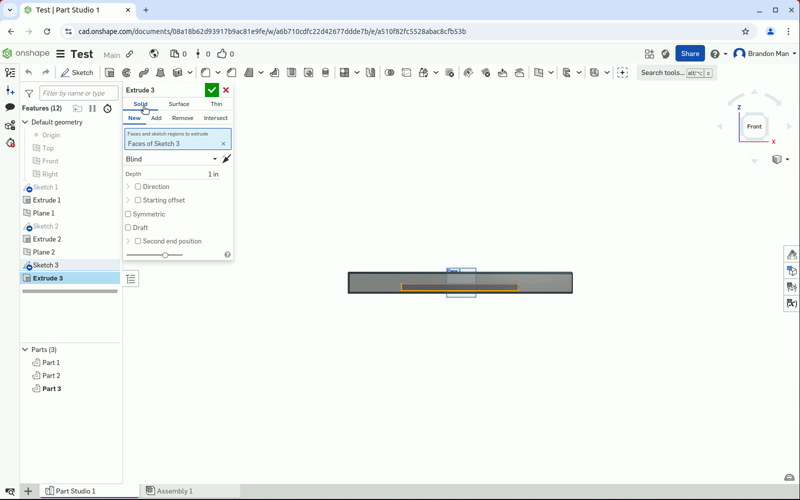
mouse_move(186, 120)
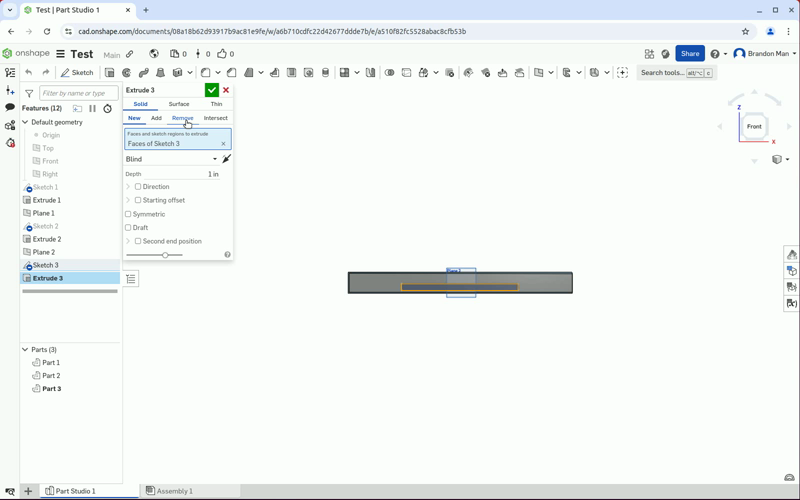
click(186, 120)
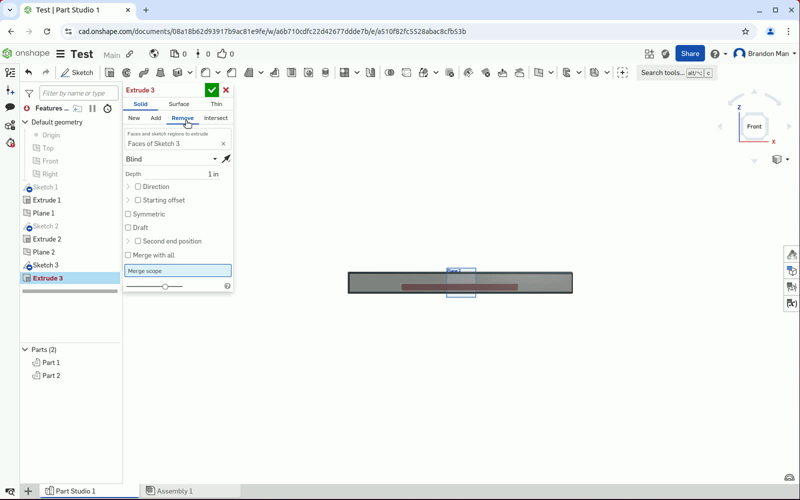
key(tab, 4)
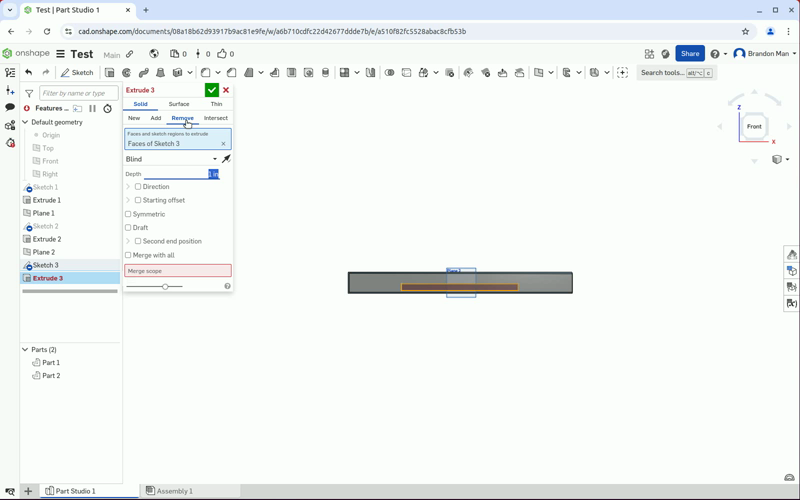
text(0.722)
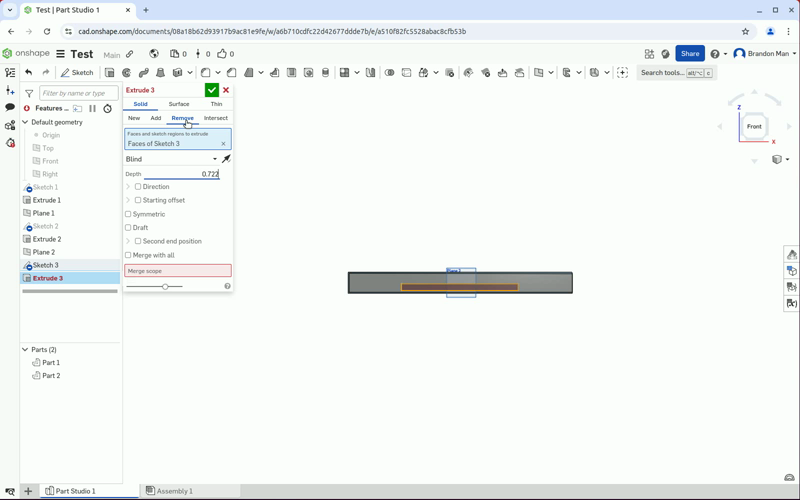
key(tab, 6)
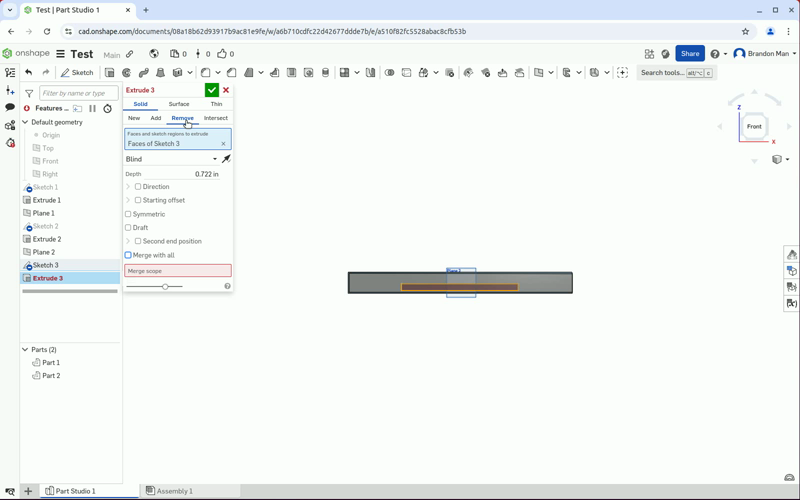
key(space)
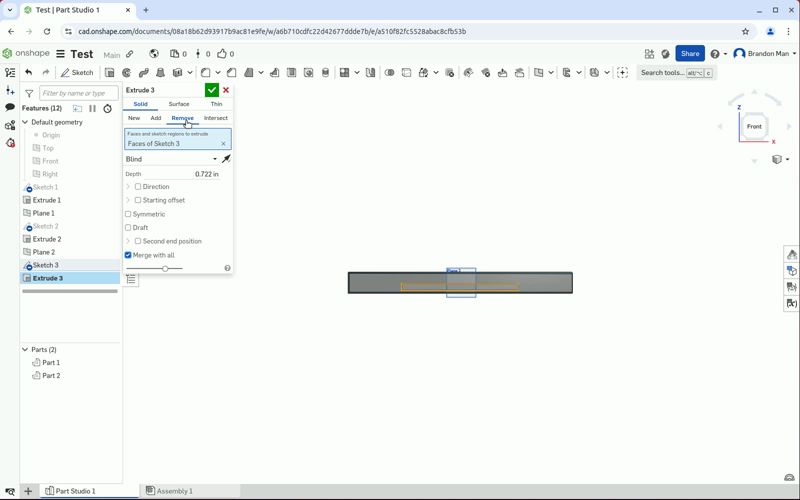
key(enter)
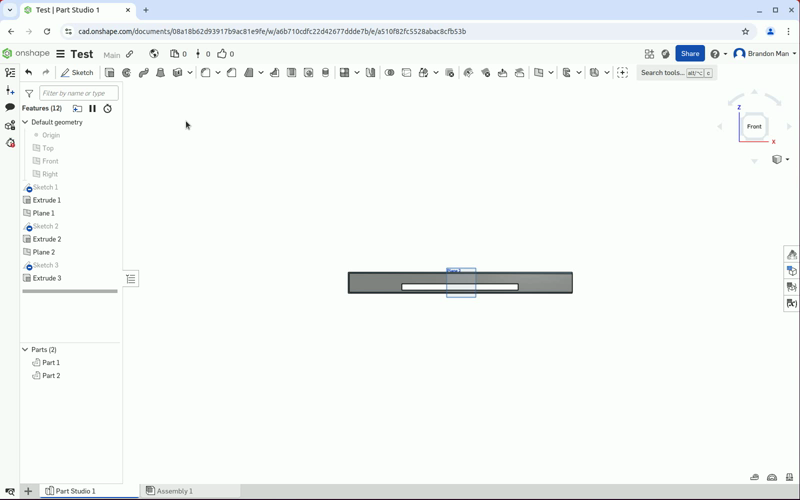
key(shift+h)
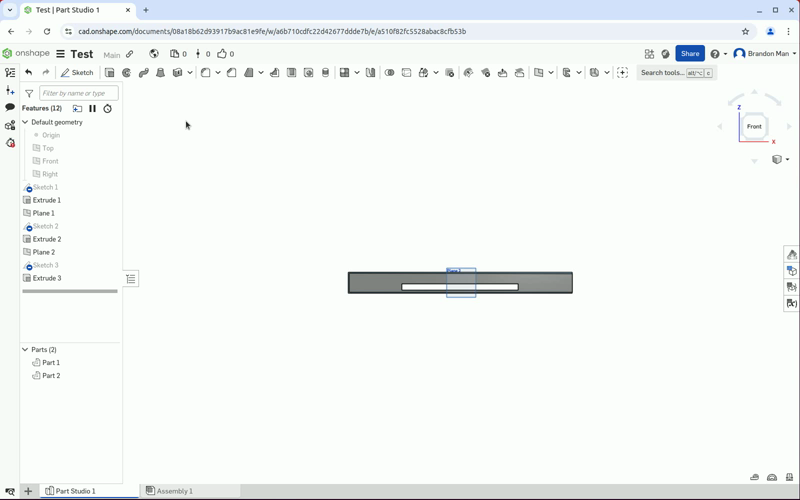
key(shift+h)
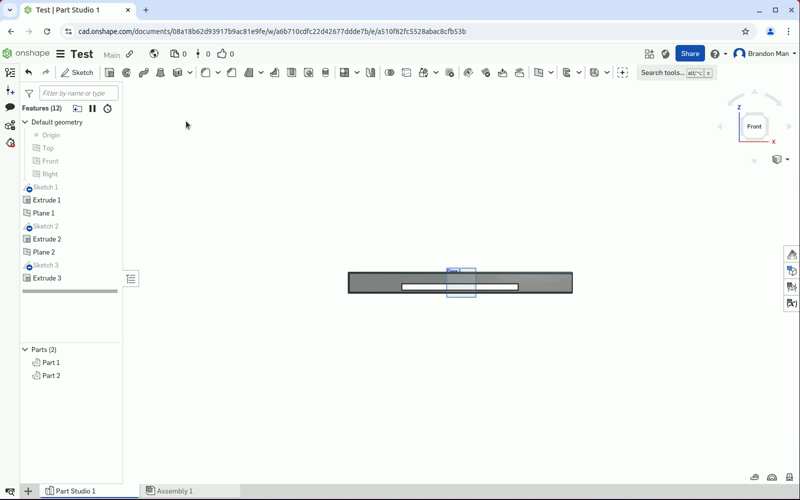
mouse_move(73, 189)
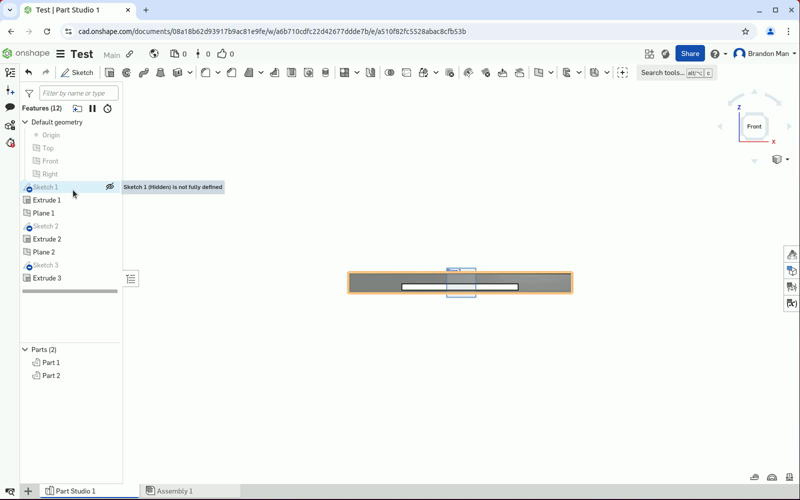
click(73, 189)
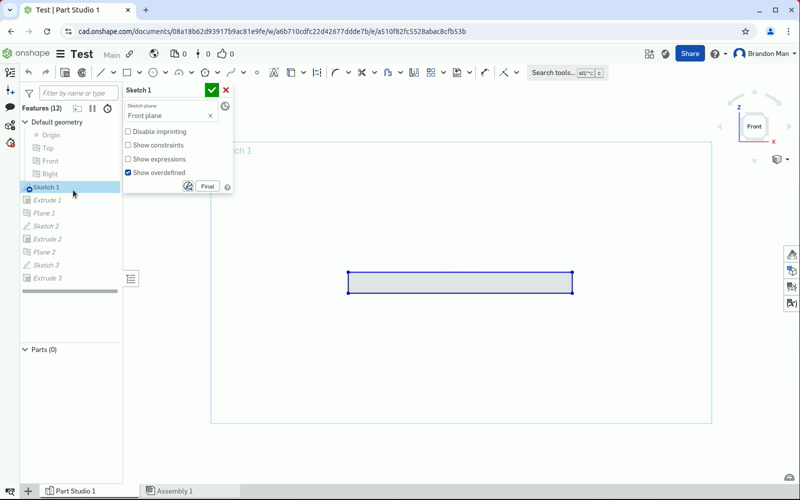
mouse_move(229, 92)
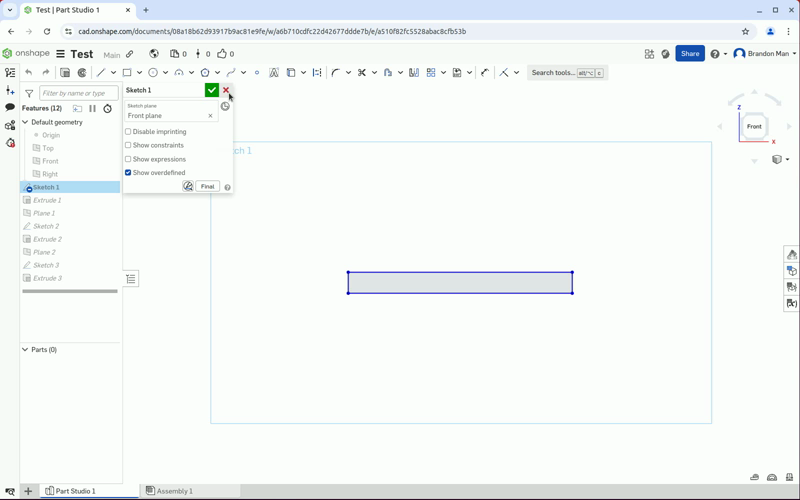
click(229, 92)
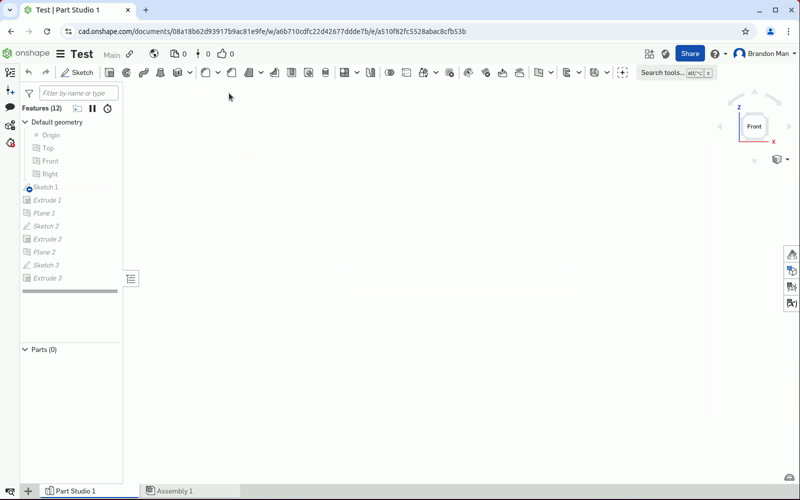
key(shift+s)
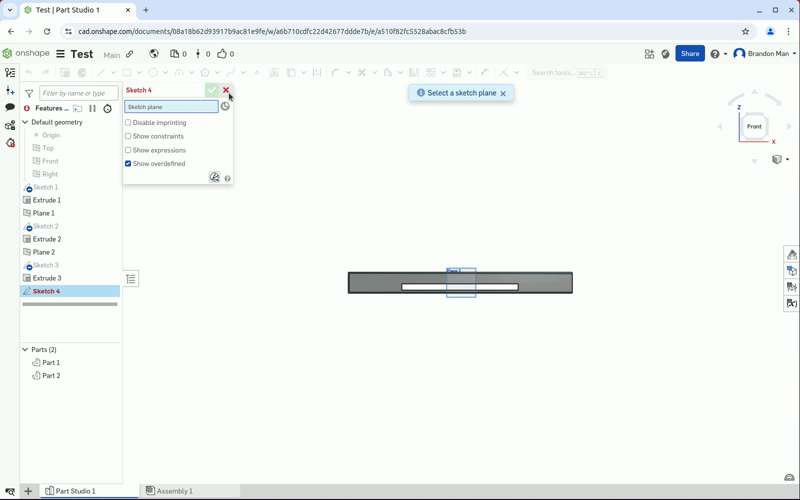
mouse_move(73, 254)
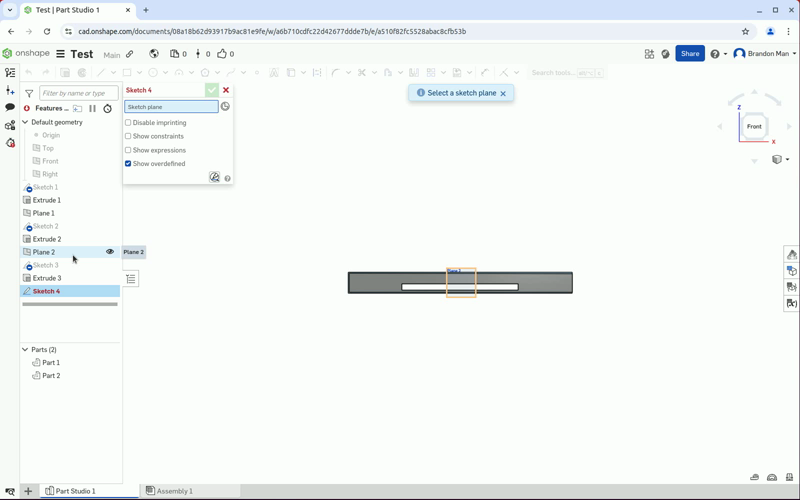
click(73, 254)
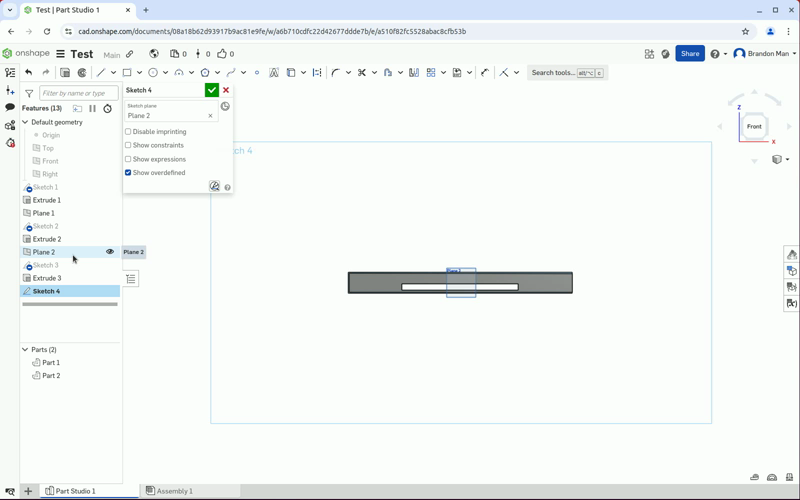
mouse_move(73, 352)
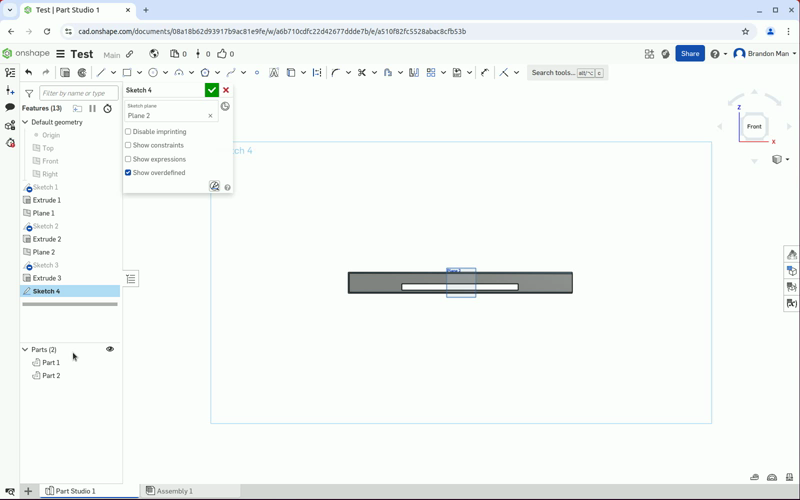
key(y)
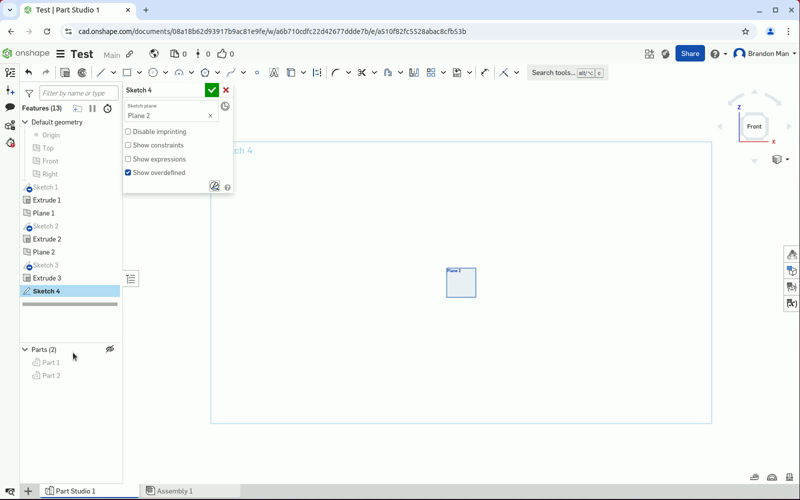
key(l)
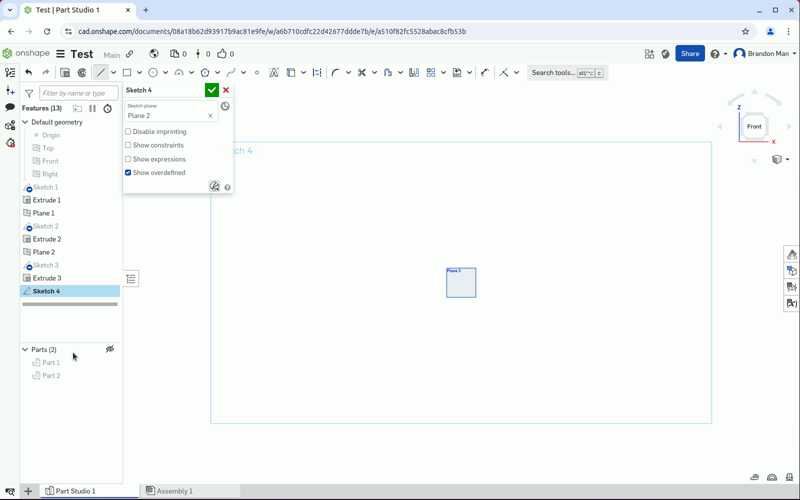
key_down(shift)
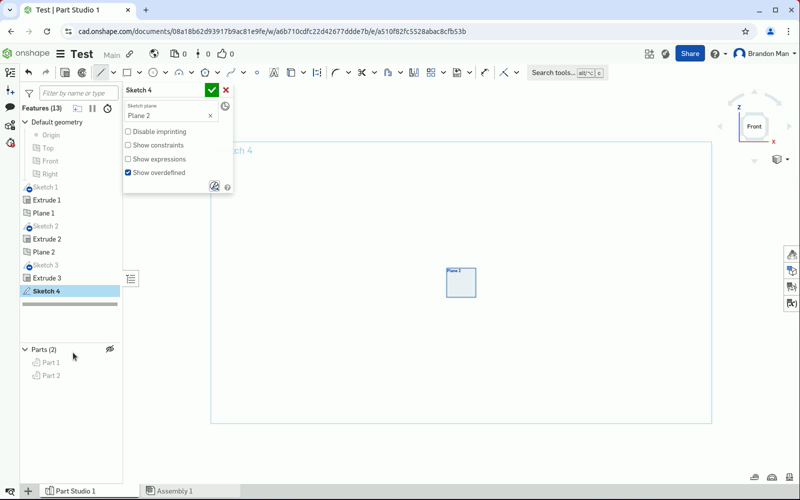
mouse_move(382, 291)
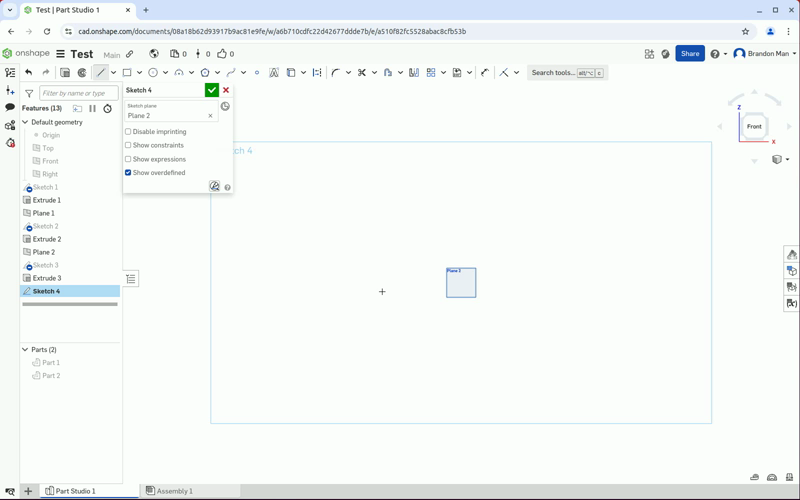
click(382, 291)
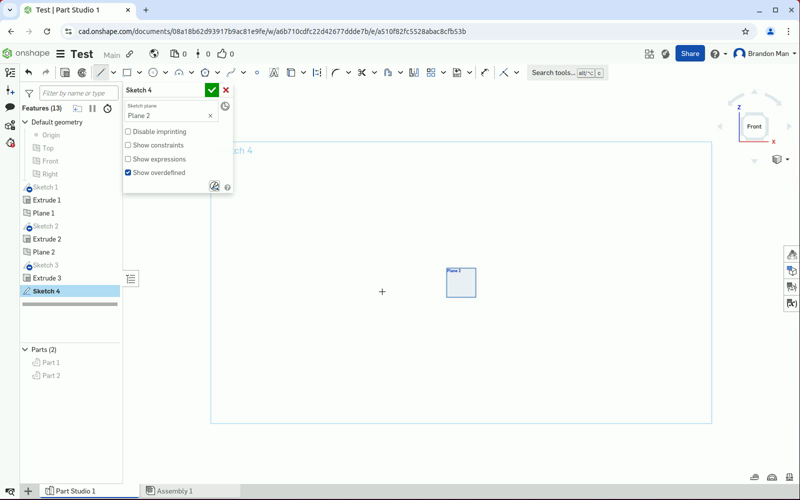
key_up(shift)
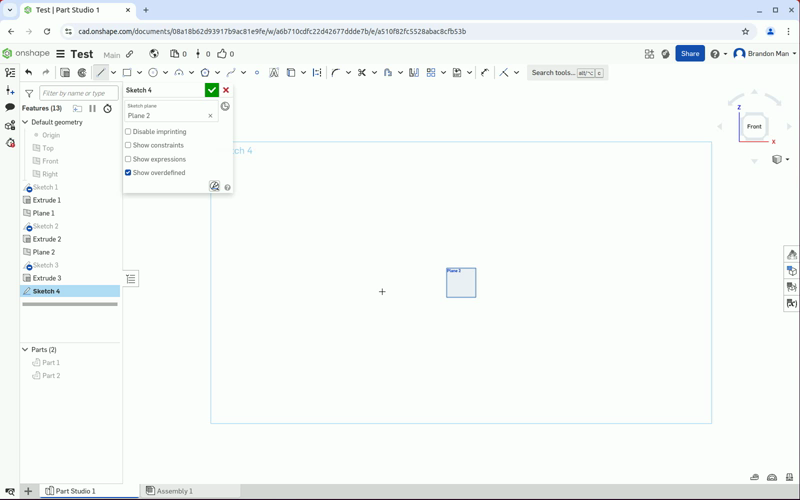
key_down(shift)
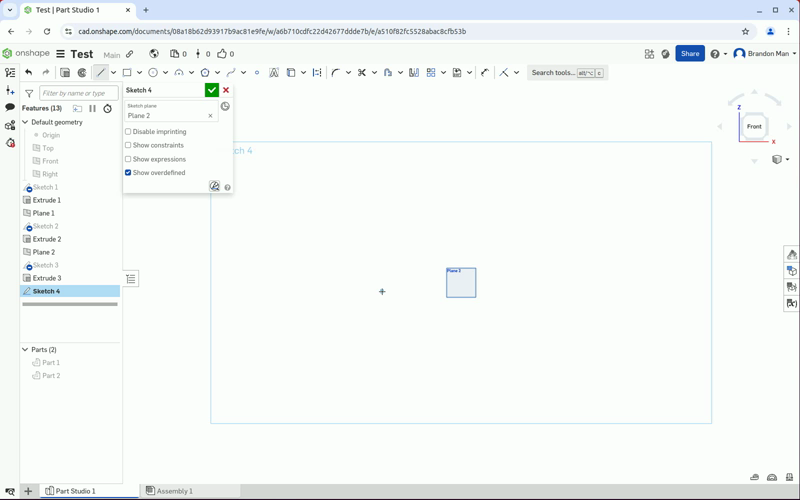
mouse_move(412, 291)
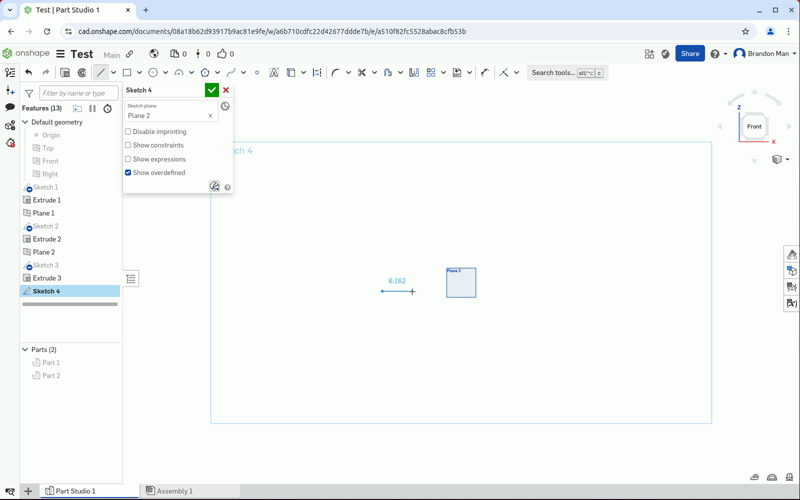
mouse_move(392, 291)
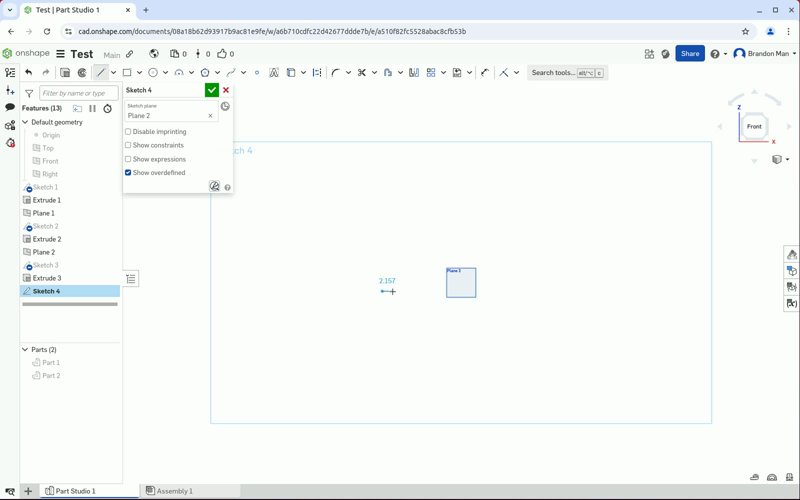
click(392, 291)
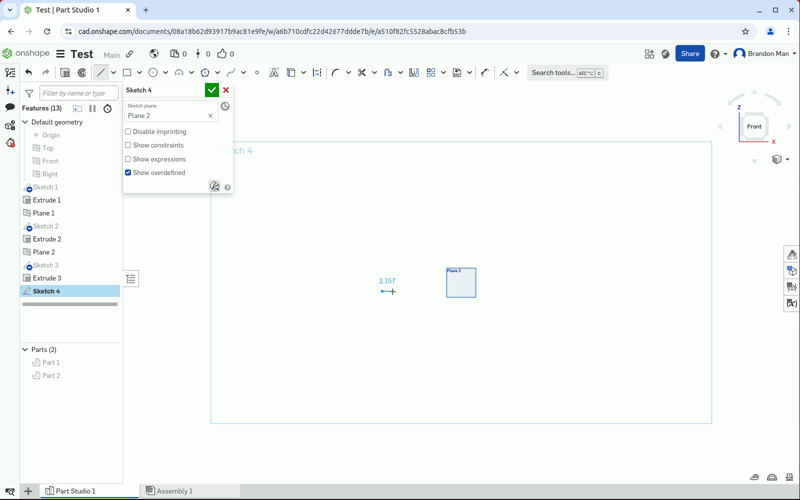
key_up(shift)
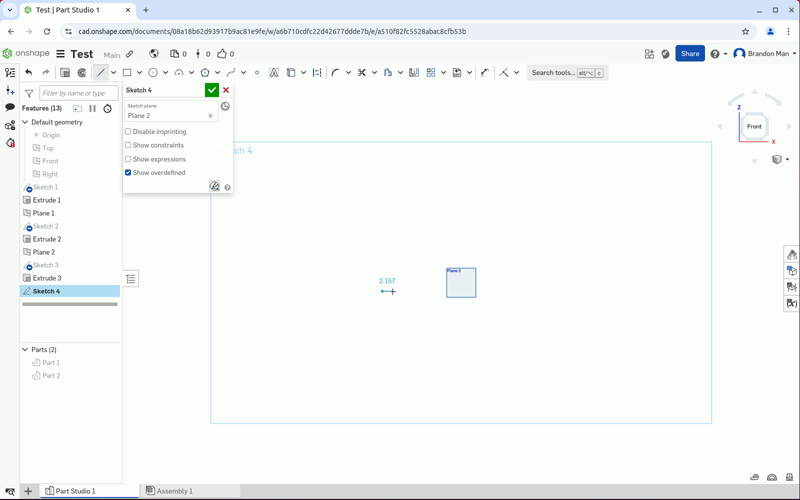
key_down(shift)
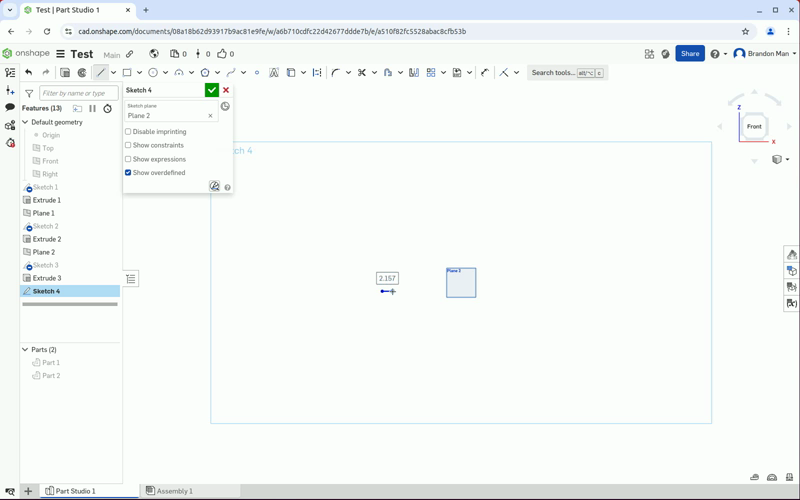
mouse_move(422, 291)
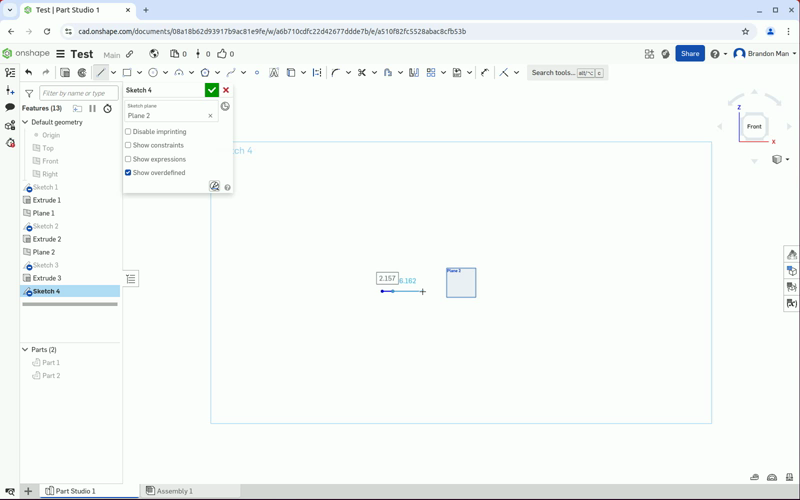
mouse_move(392, 284)
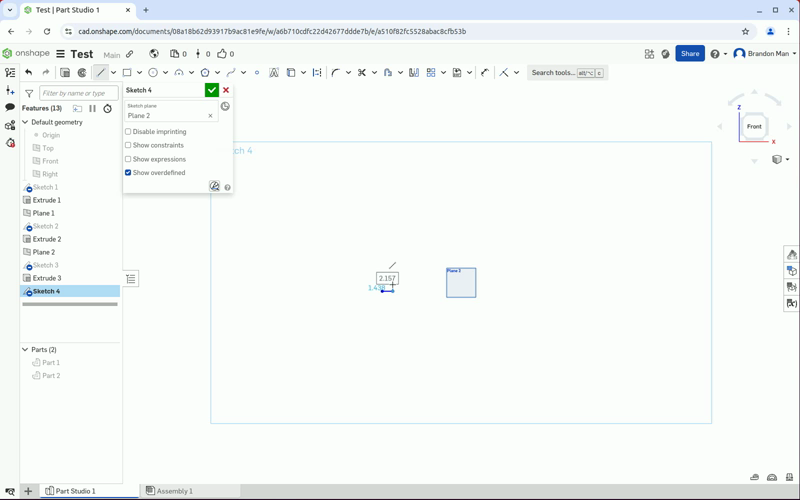
scroll(6)
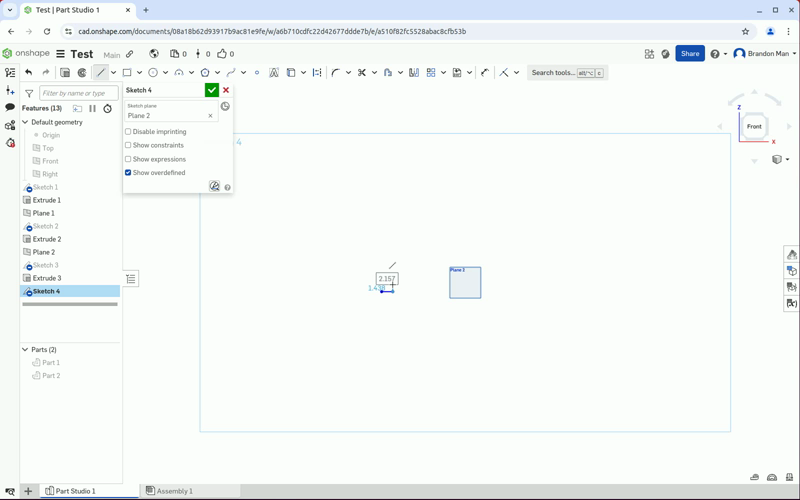
scroll(6)
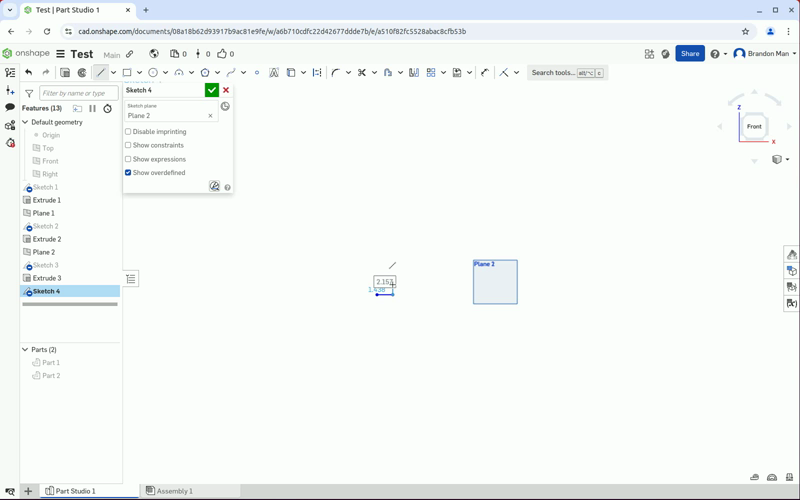
scroll(6)
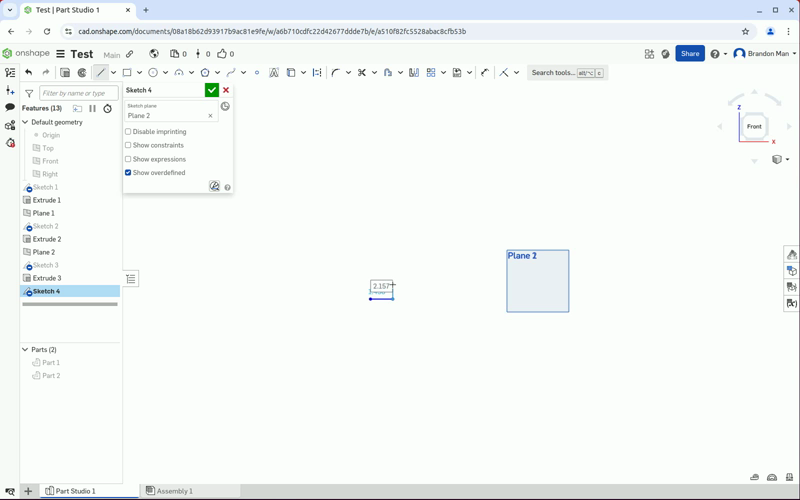
scroll(6)
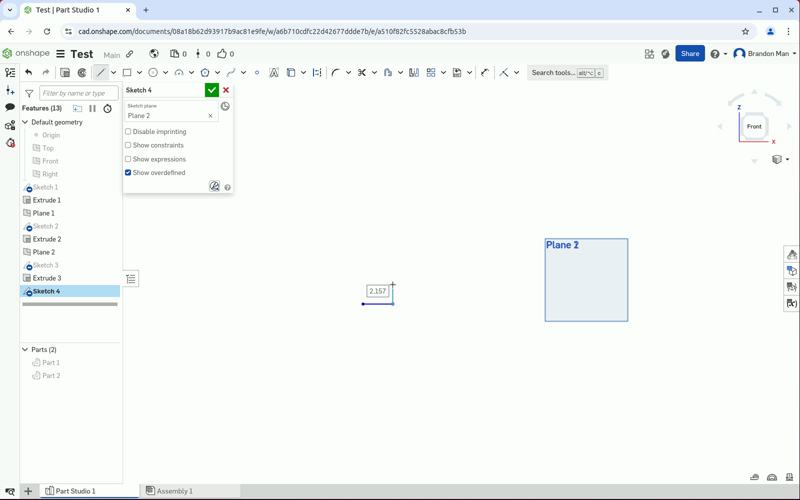
scroll(6)
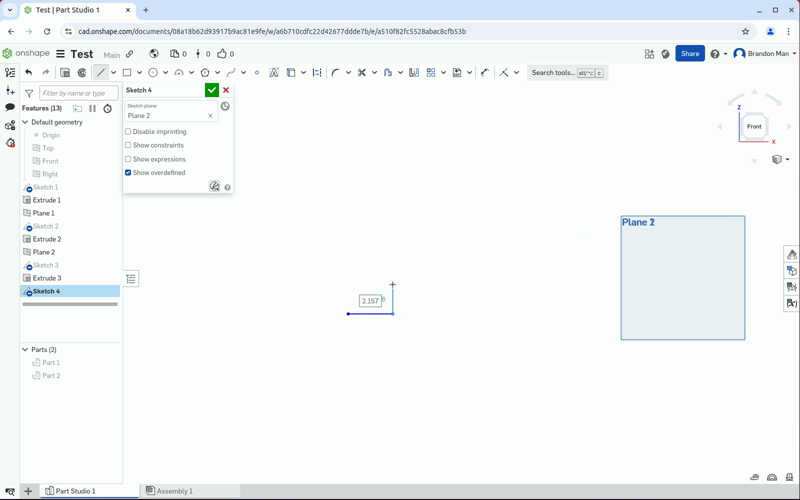
scroll(6)
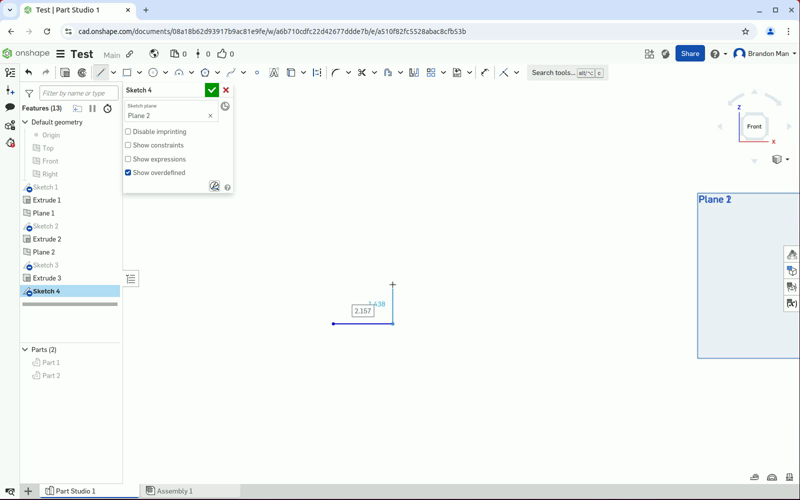
scroll(6)
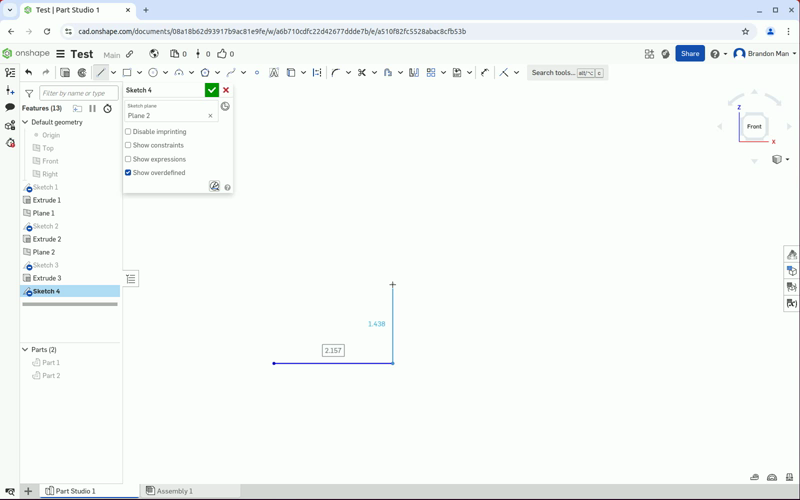
click(392, 284)
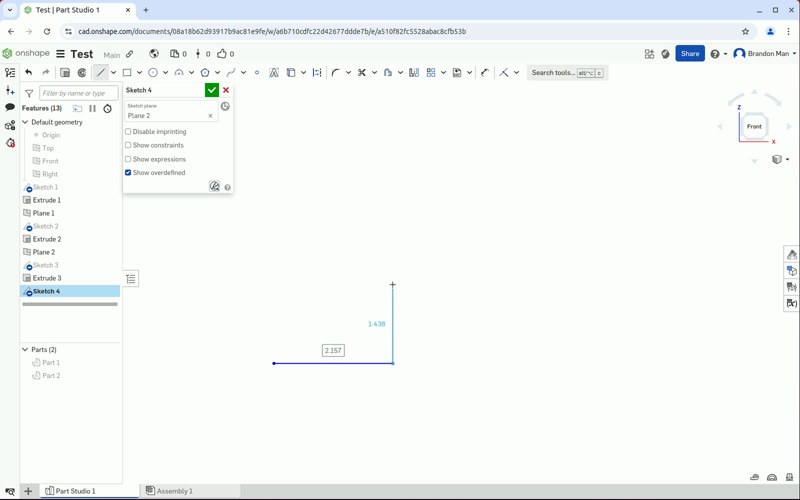
scroll(-6)
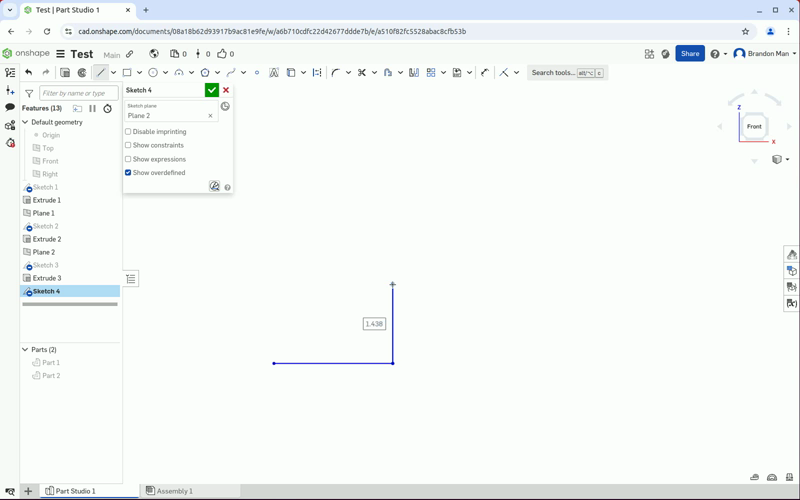
scroll(-6)
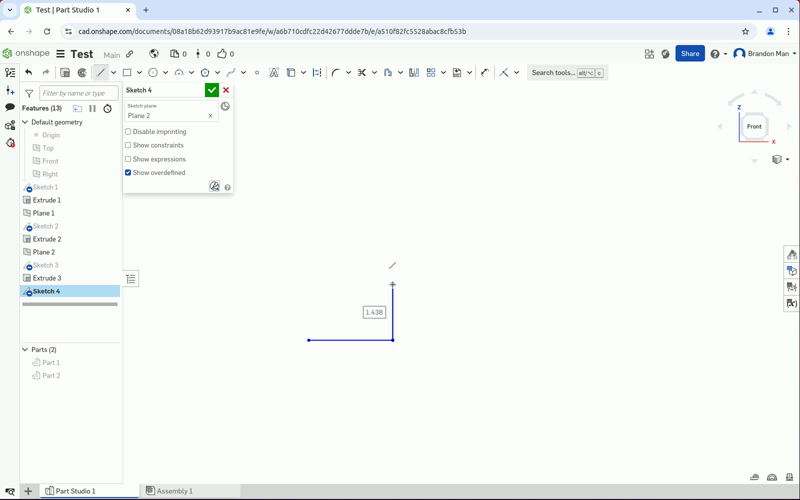
scroll(-6)
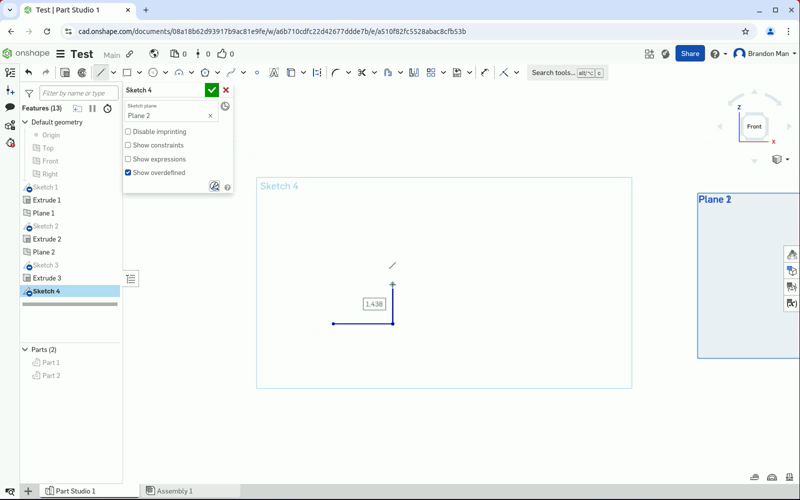
scroll(-6)
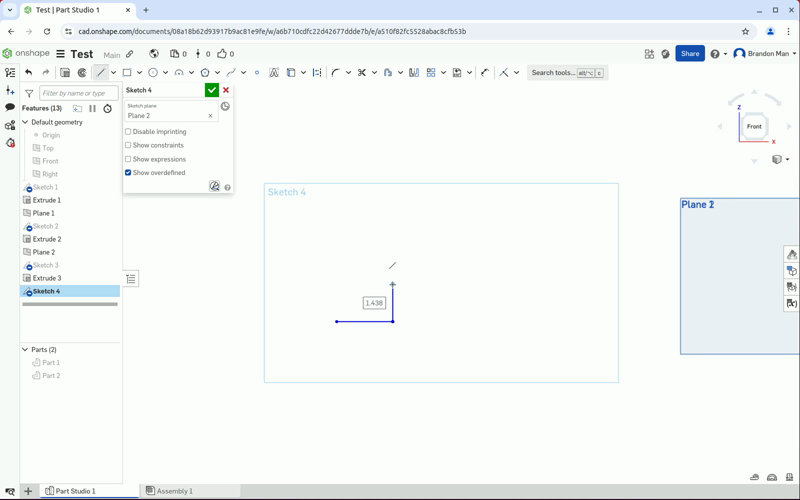
scroll(-6)
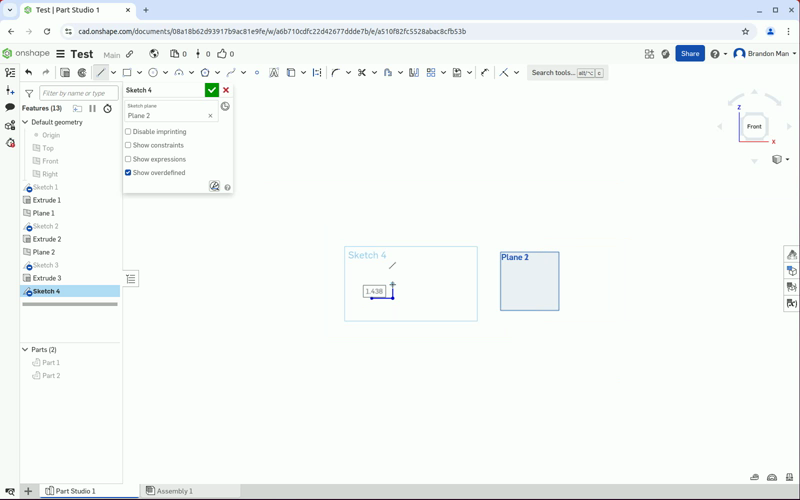
scroll(-6)
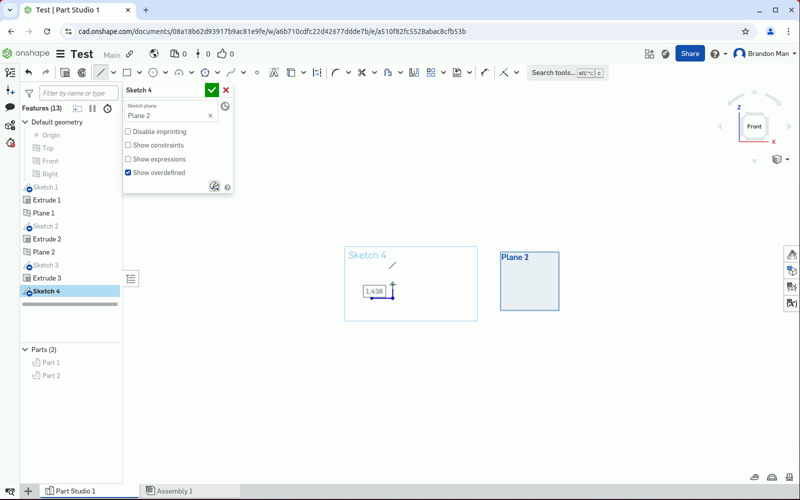
scroll(-6)
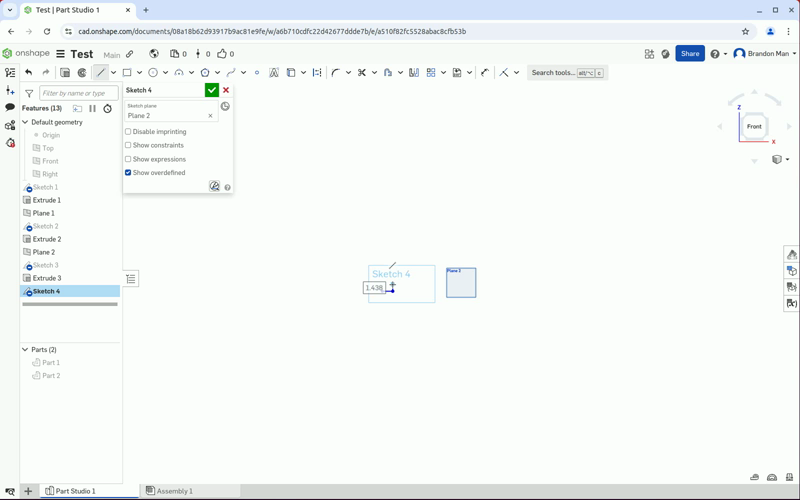
key_up(shift)
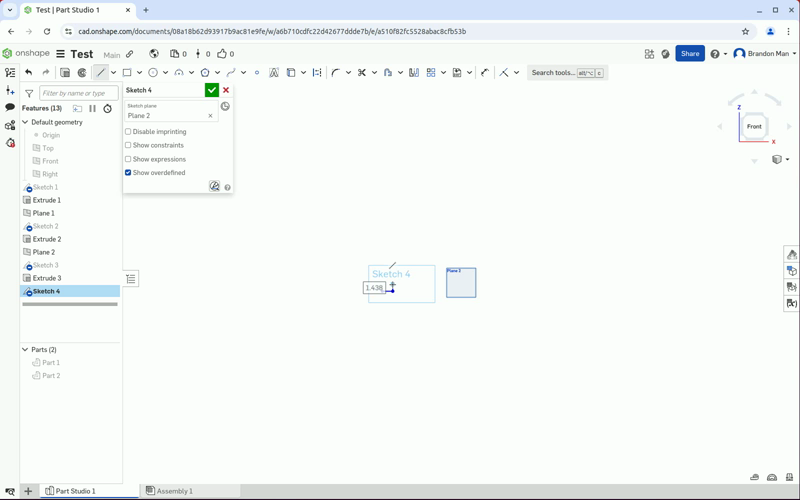
key_down(shift)
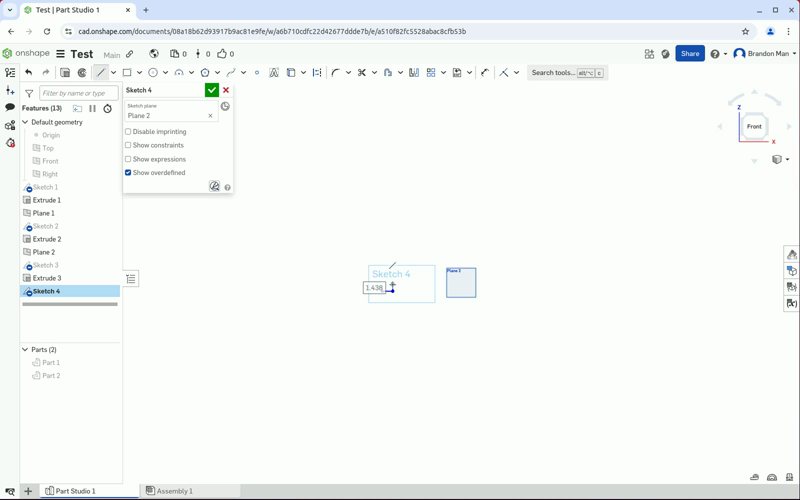
mouse_move(422, 284)
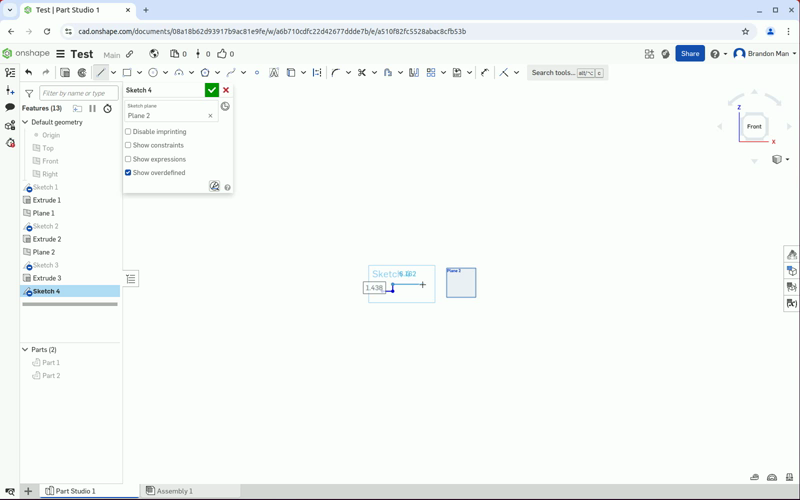
mouse_move(382, 284)
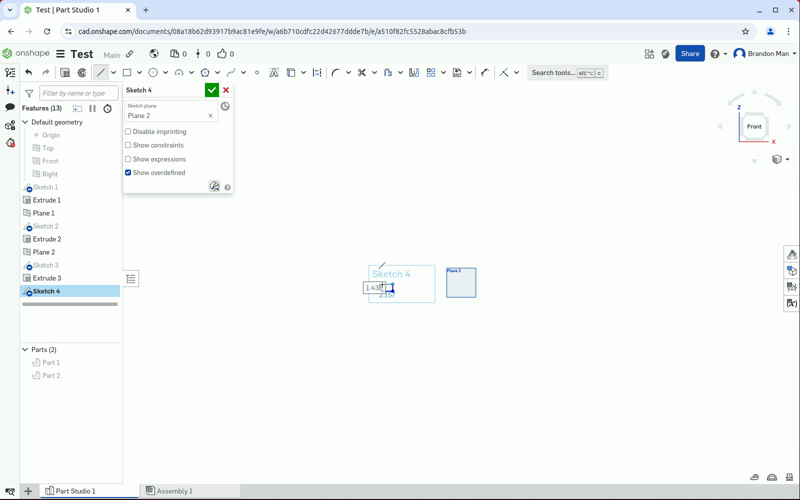
click(382, 284)
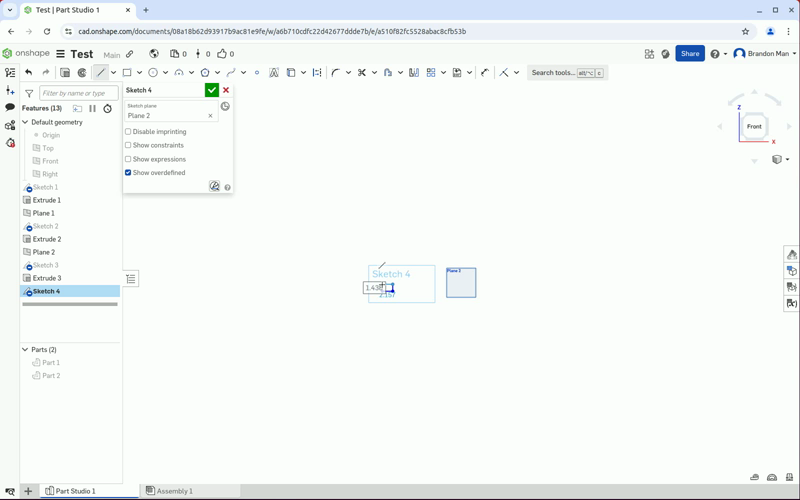
key_up(shift)
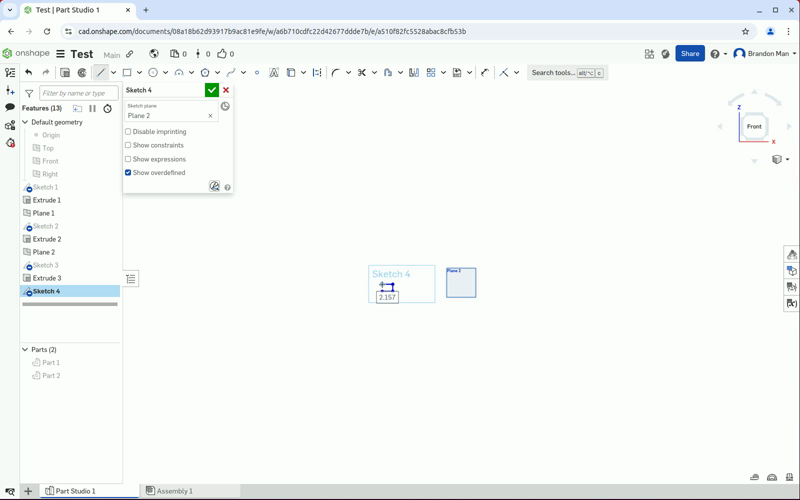
mouse_move(412, 284)
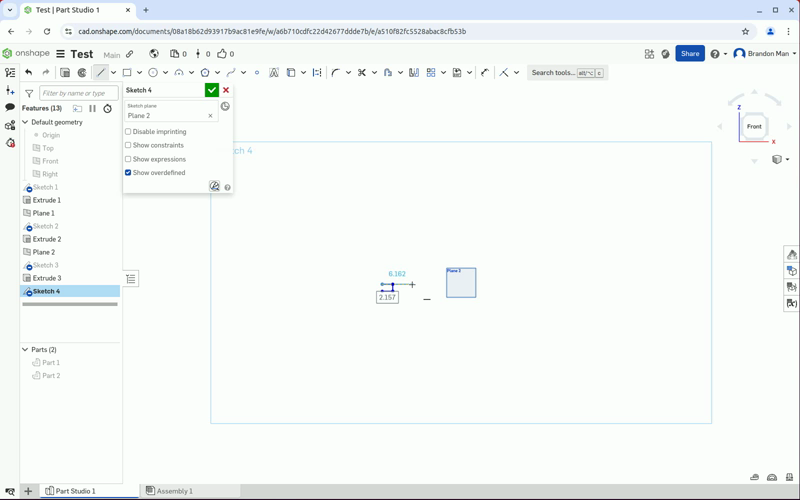
key_down(shift)
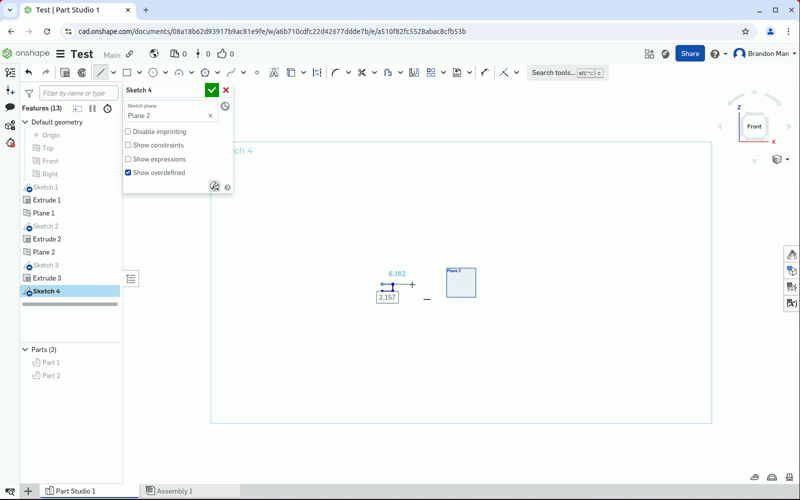
mouse_move(382, 291)
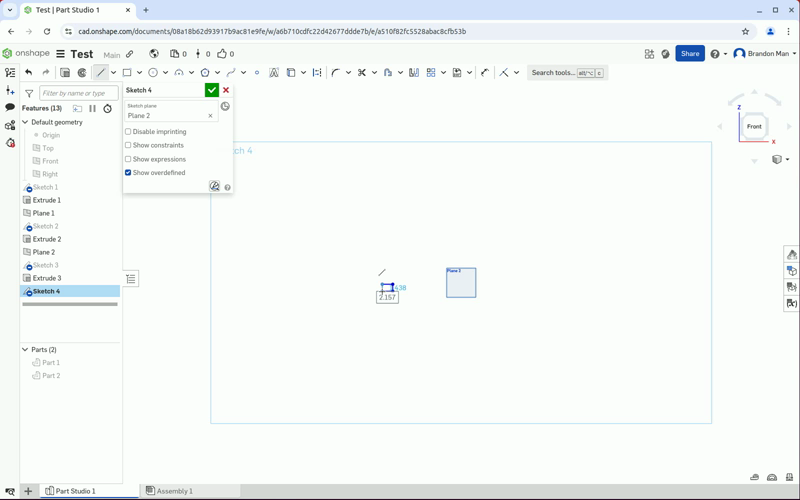
scroll(6)
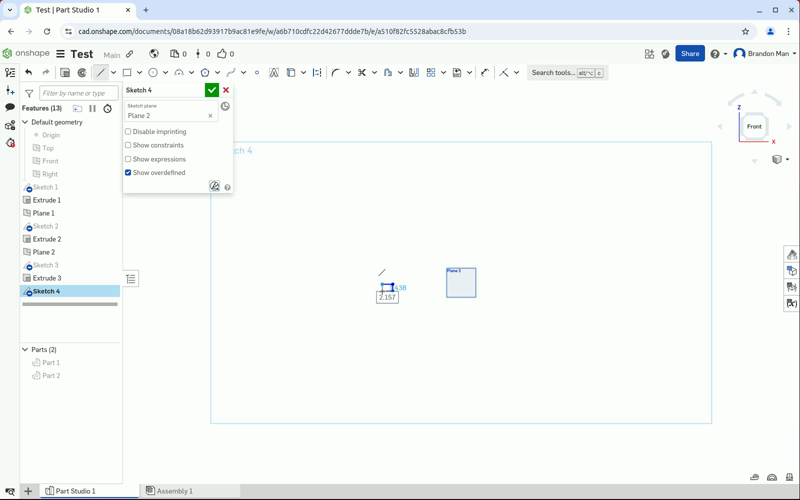
scroll(6)
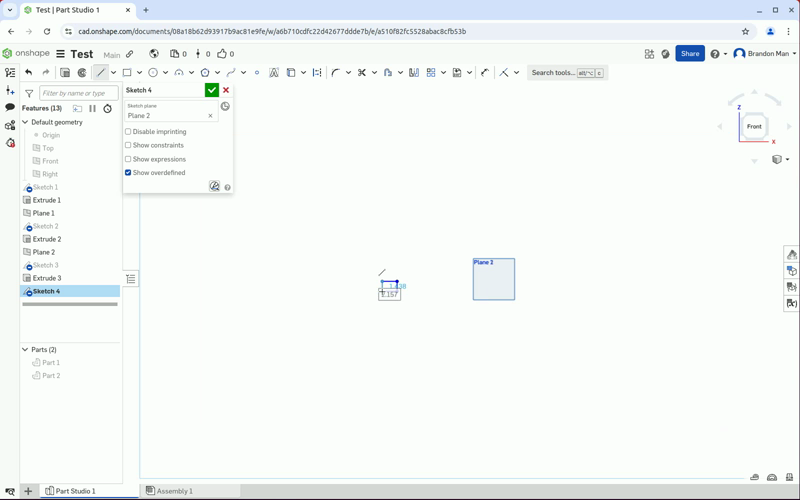
scroll(6)
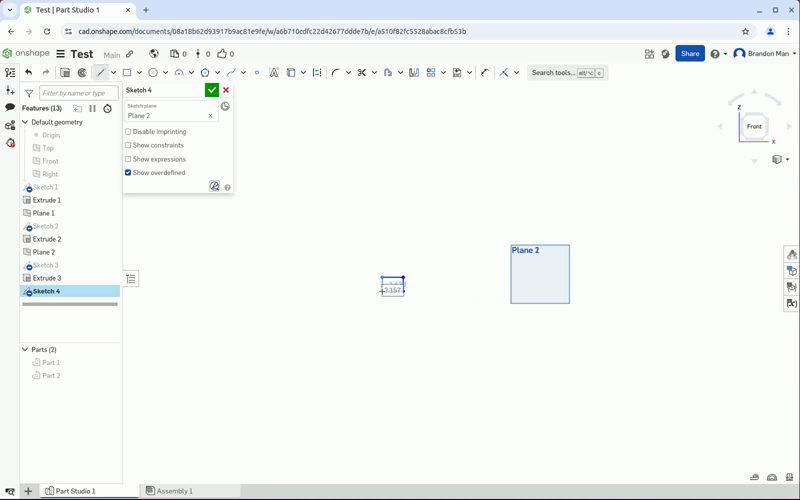
scroll(6)
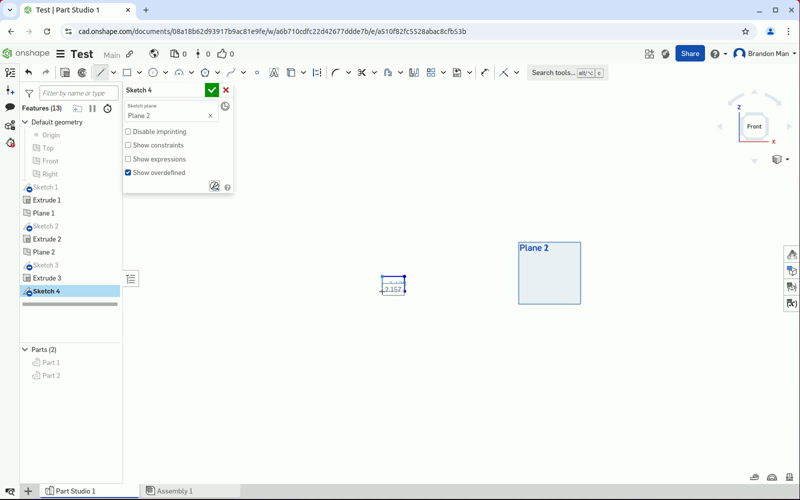
scroll(6)
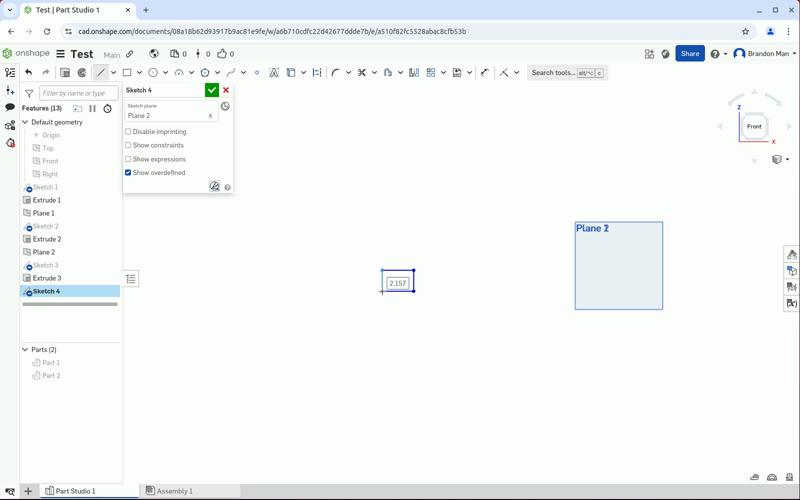
scroll(6)
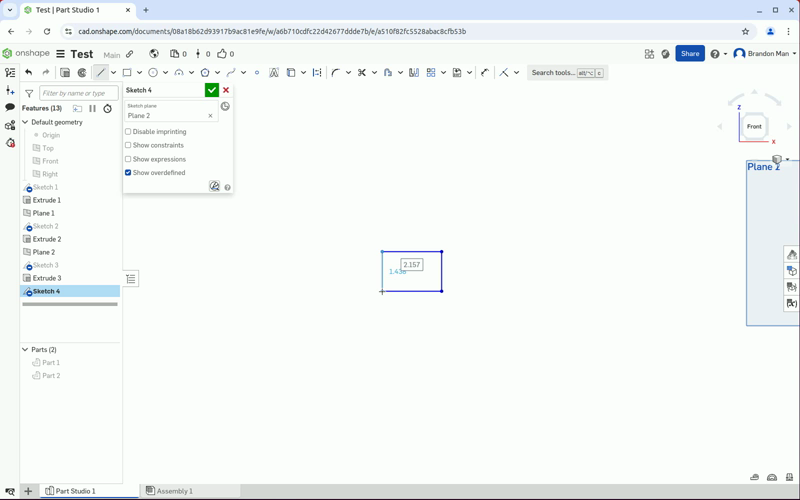
scroll(6)
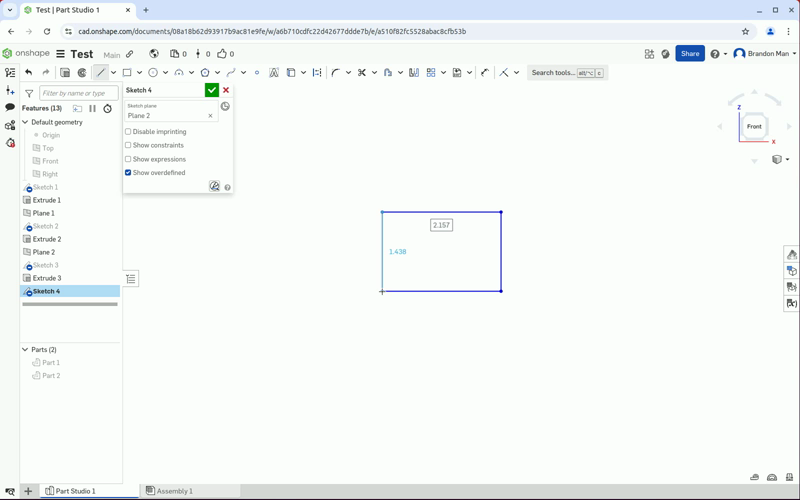
key_up(shift)
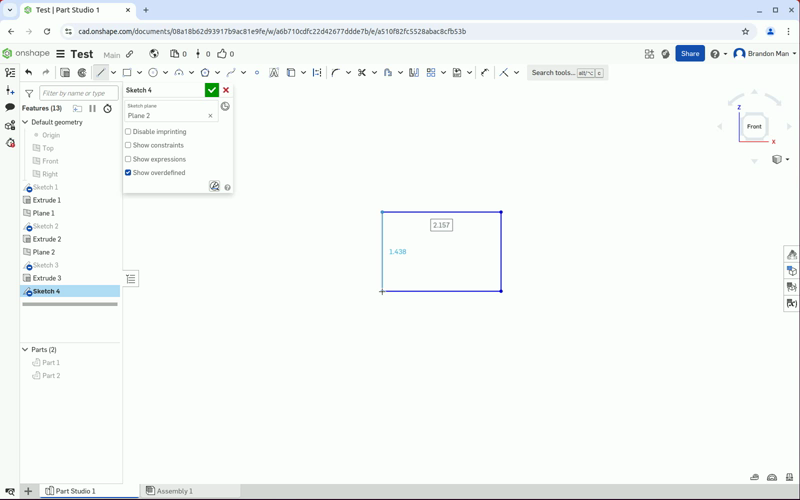
click(382, 291)
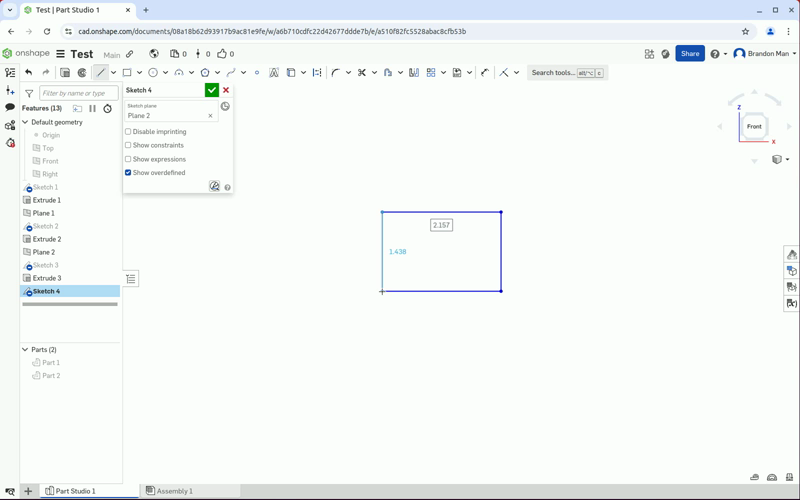
scroll(-6)
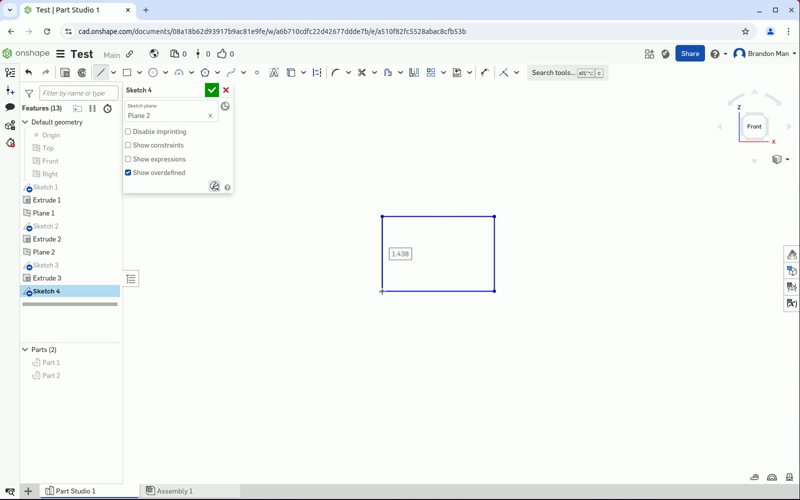
scroll(-6)
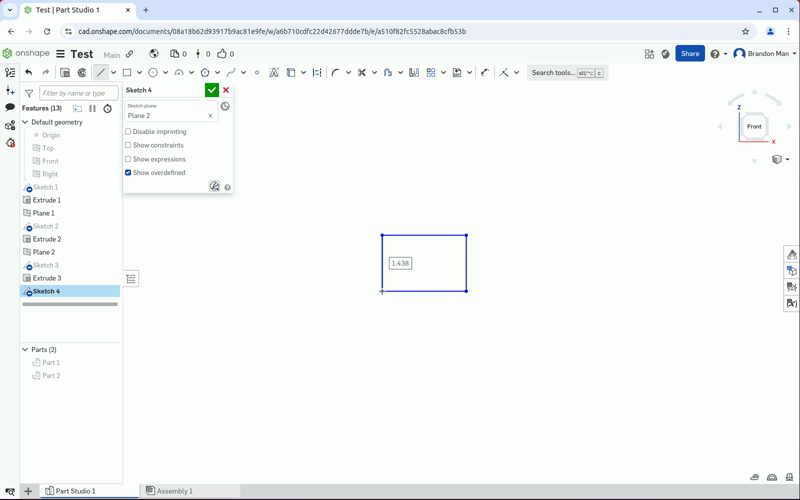
scroll(-6)
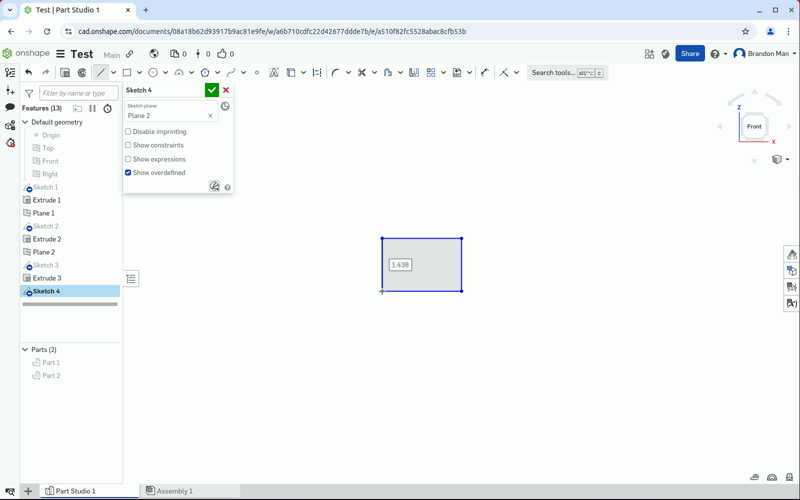
scroll(-6)
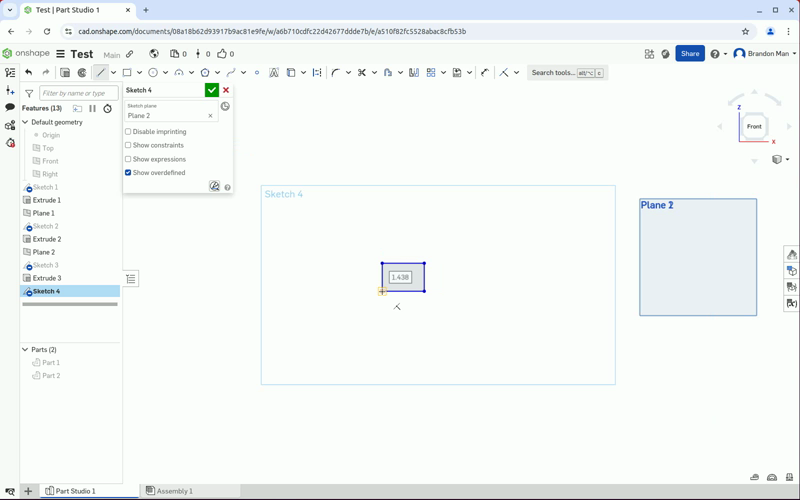
scroll(-6)
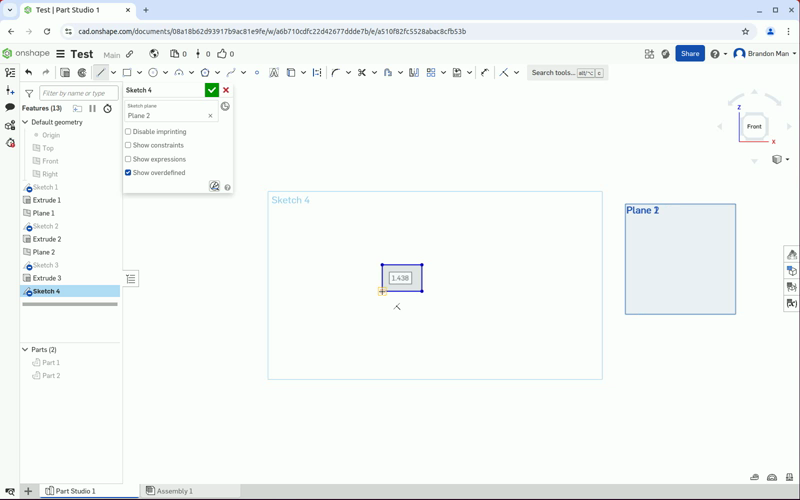
scroll(-6)
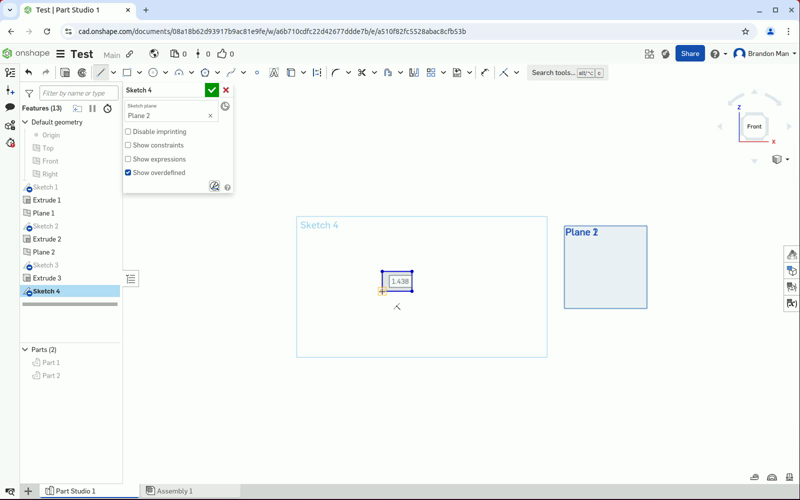
scroll(-6)
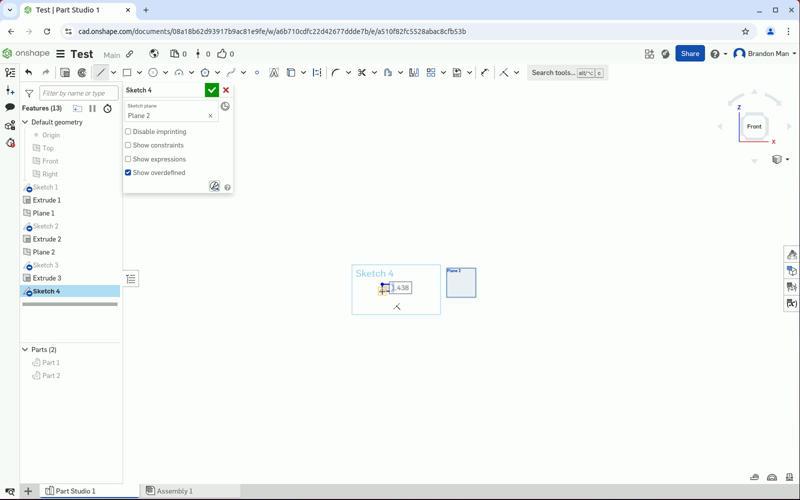
key(esc)
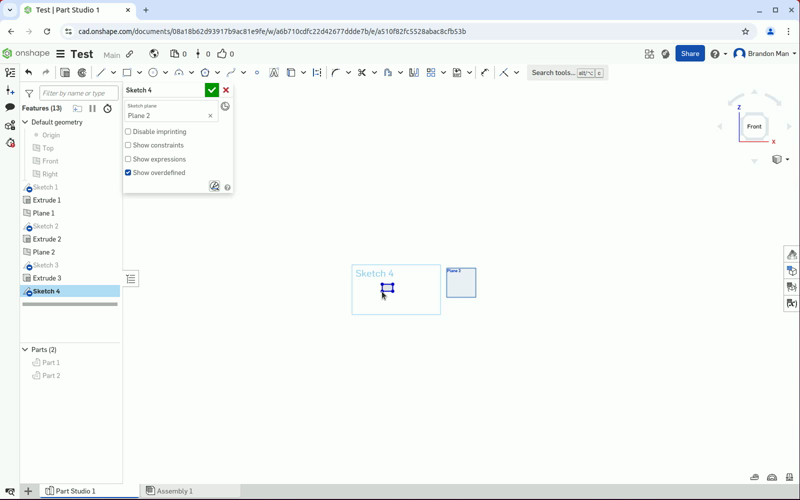
mouse_move(391, 291)
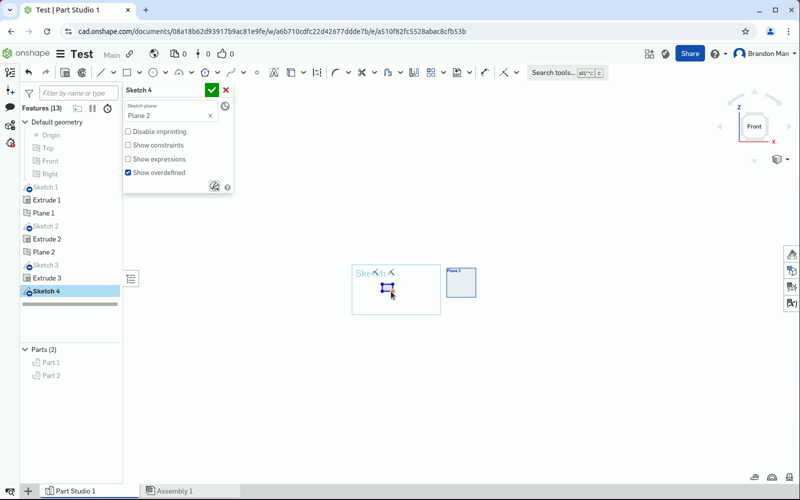
scroll(6)
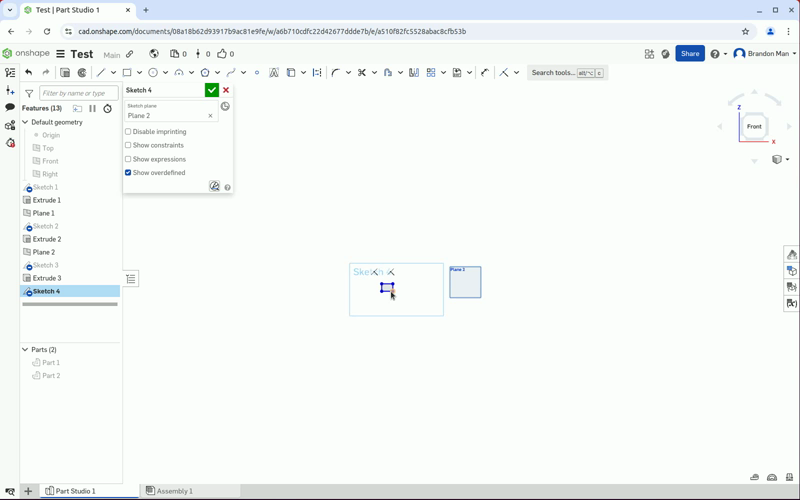
scroll(6)
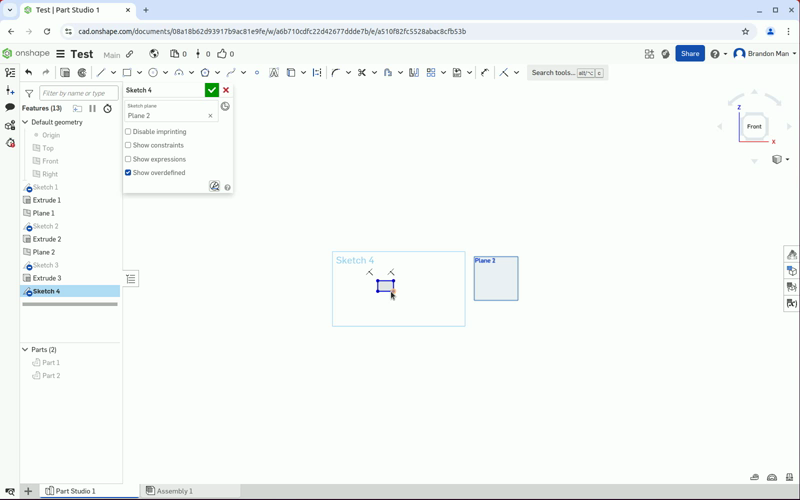
scroll(6)
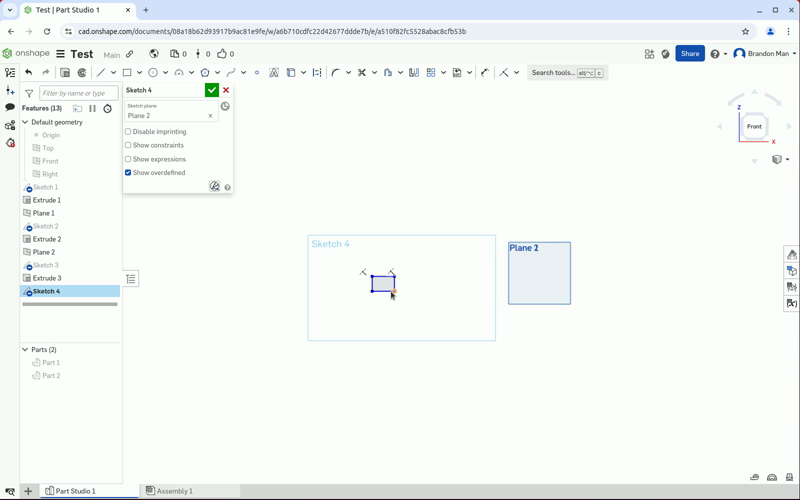
scroll(6)
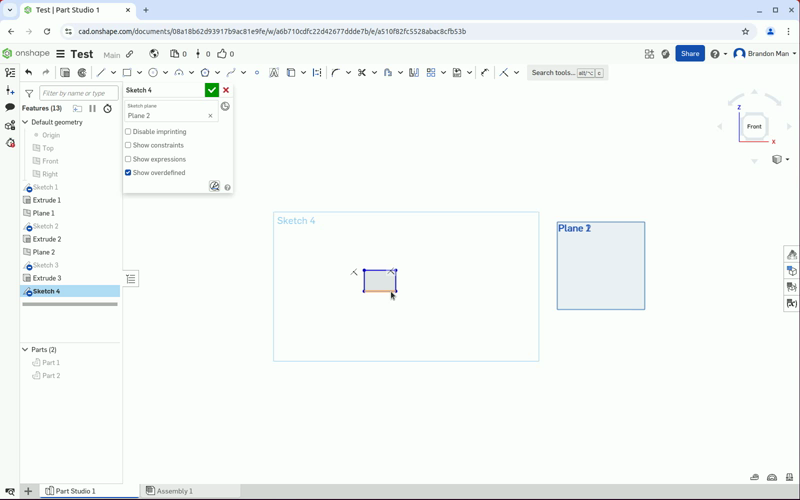
scroll(6)
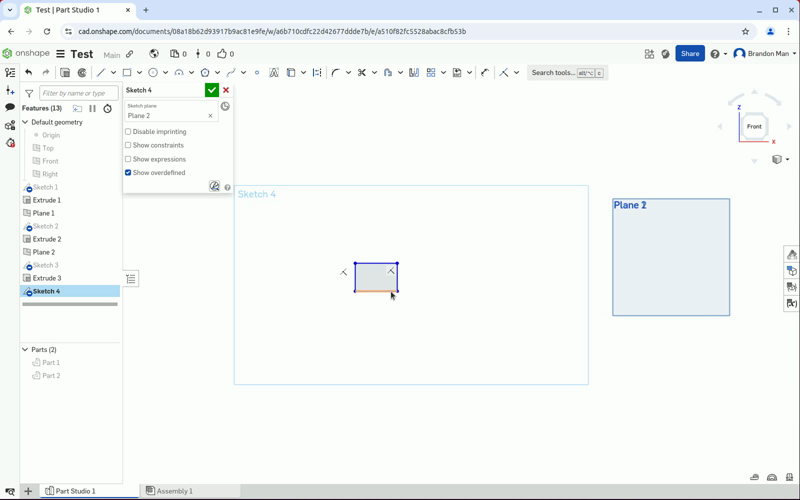
scroll(6)
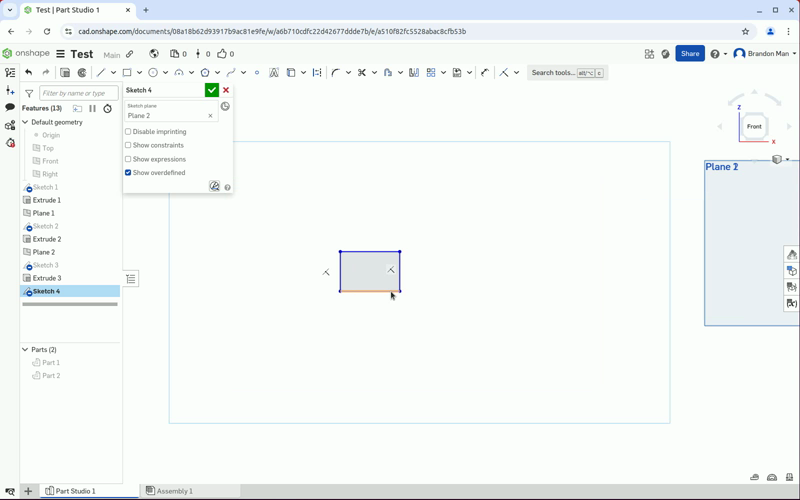
scroll(6)
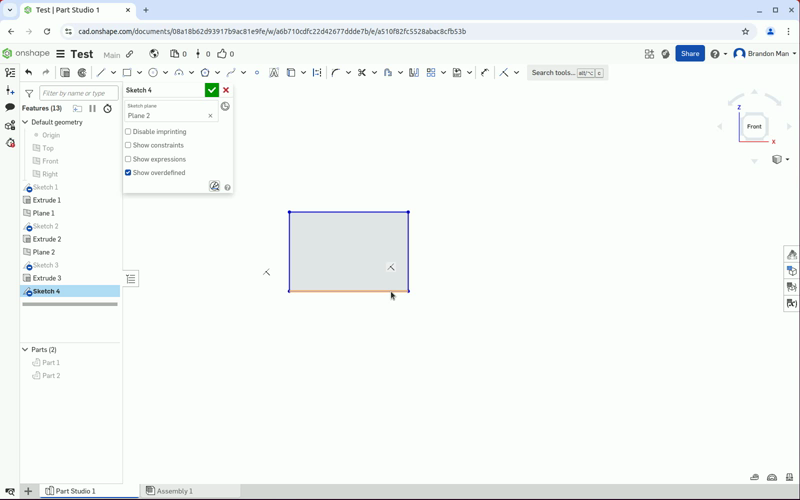
click(391, 291)
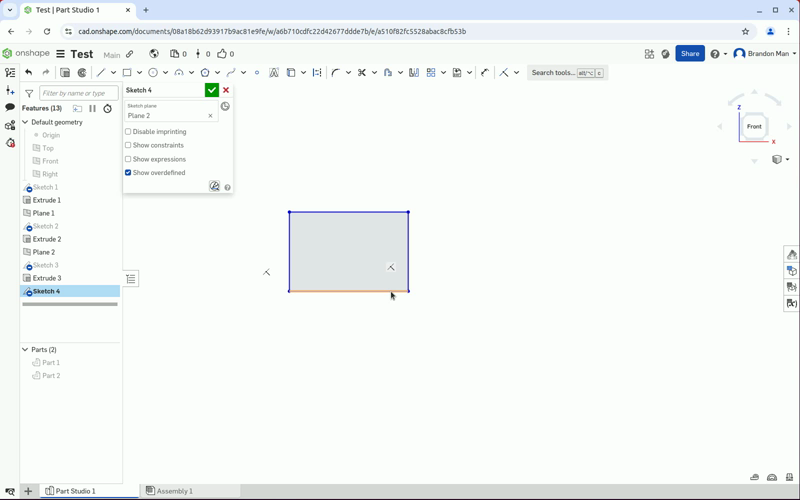
scroll(-6)
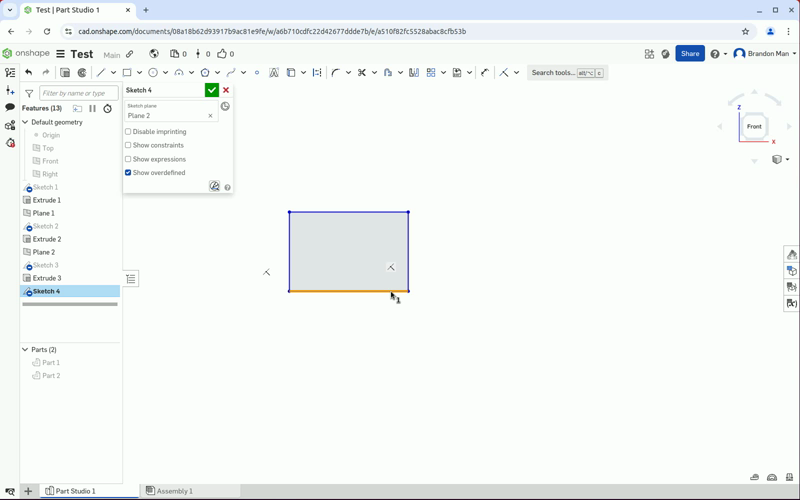
scroll(-6)
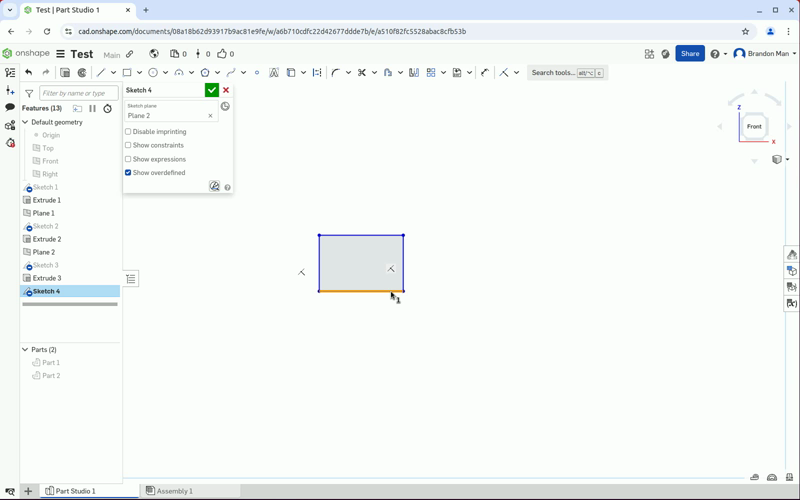
scroll(-6)
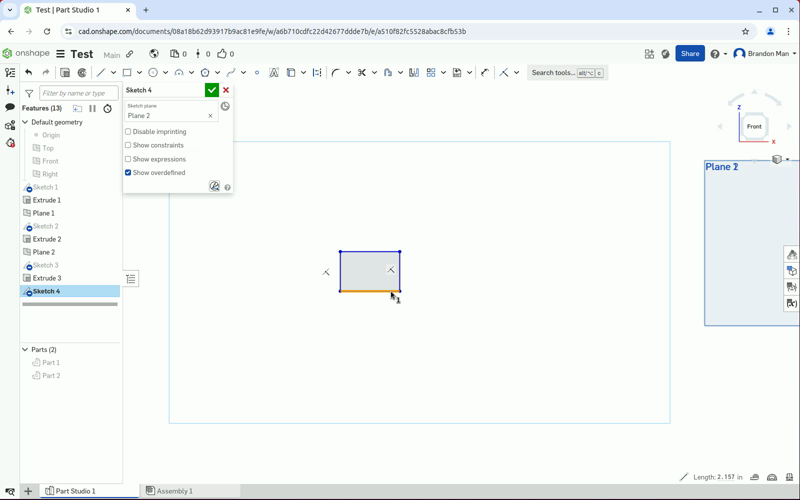
scroll(-6)
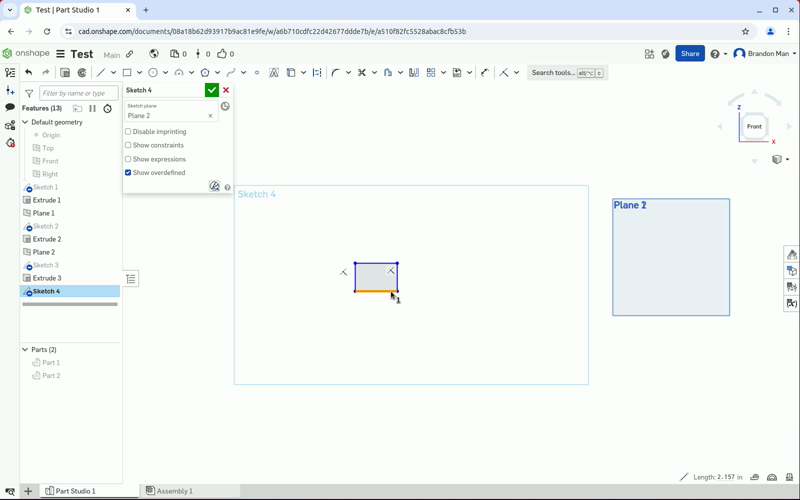
scroll(-6)
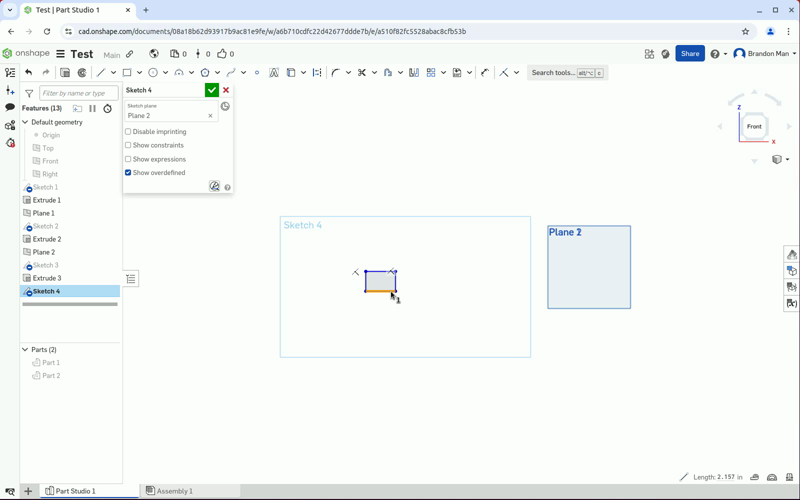
scroll(-6)
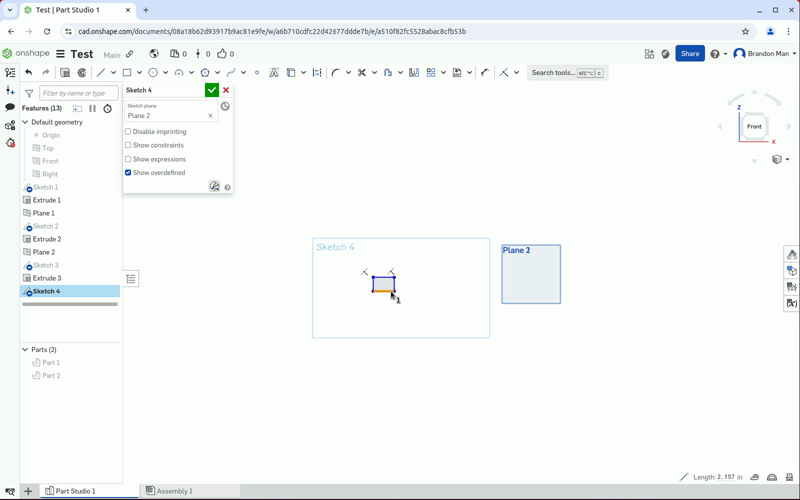
scroll(-6)
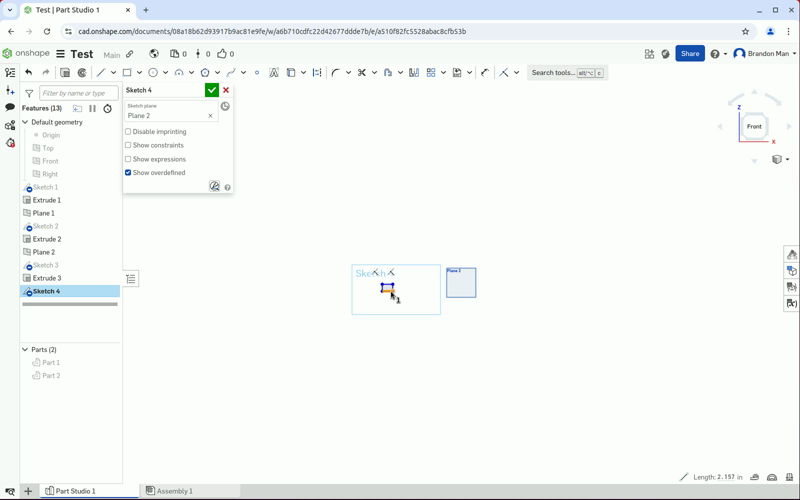
mouse_move(73, 352)
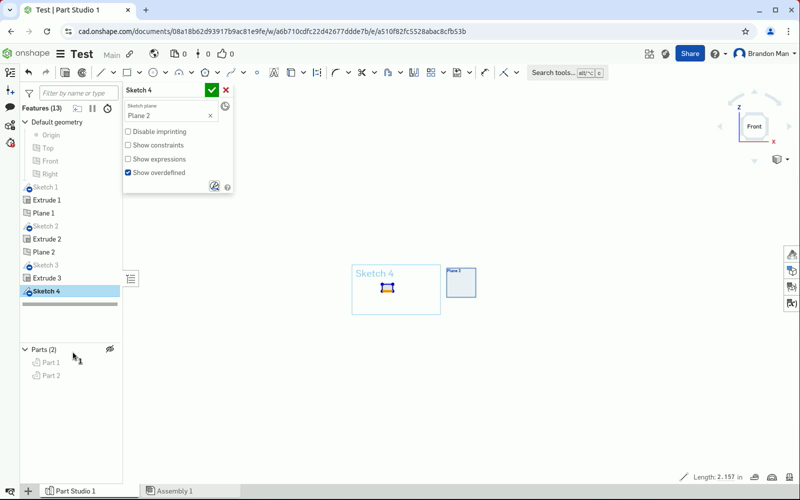
key(shift+y)
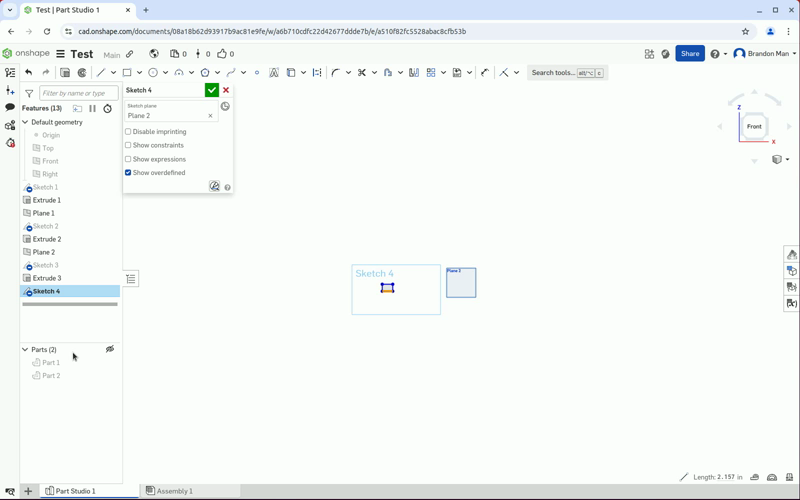
key(shift+e)
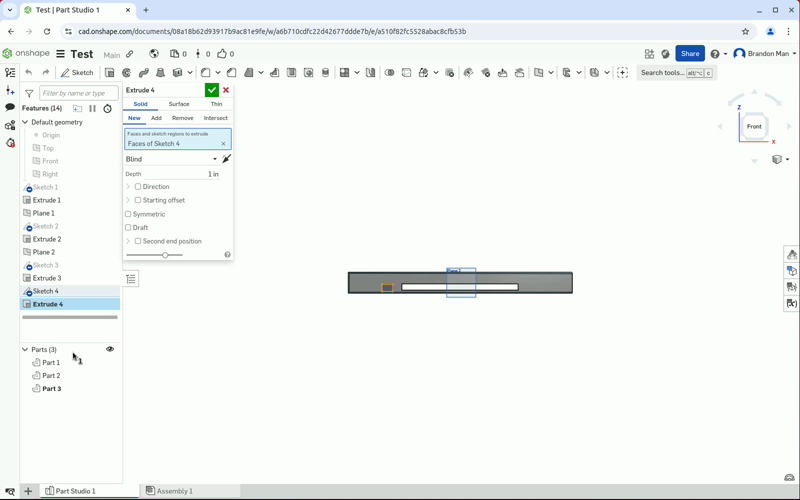
mouse_move(143, 106)
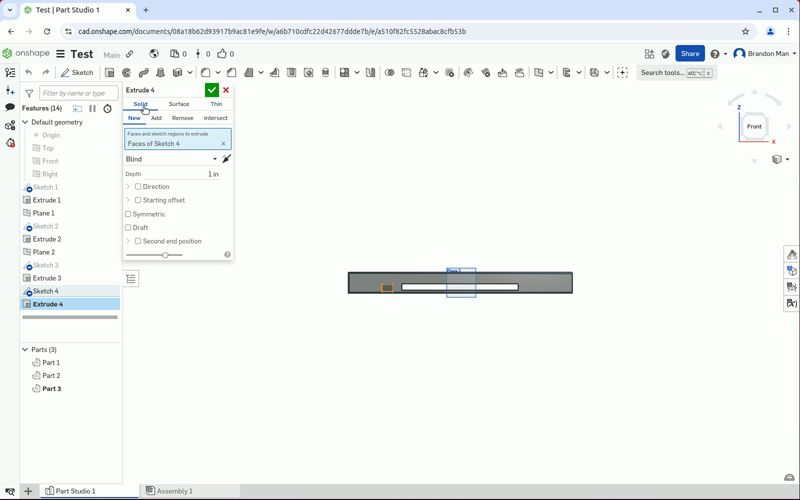
click(143, 106)
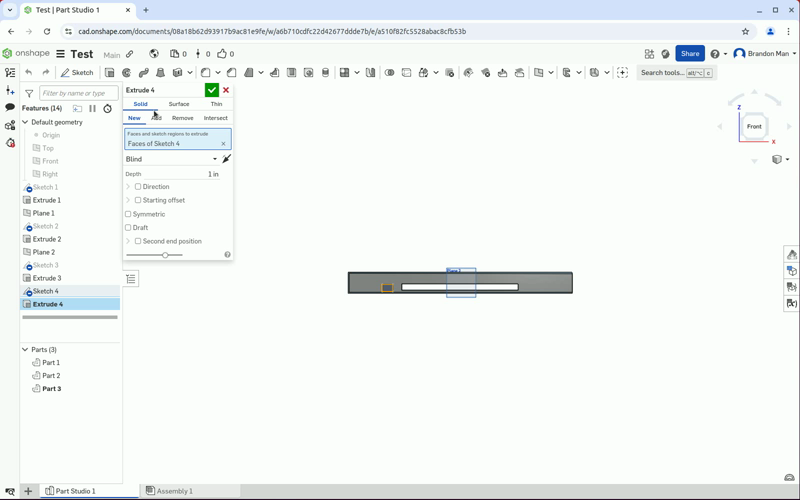
mouse_move(186, 120)
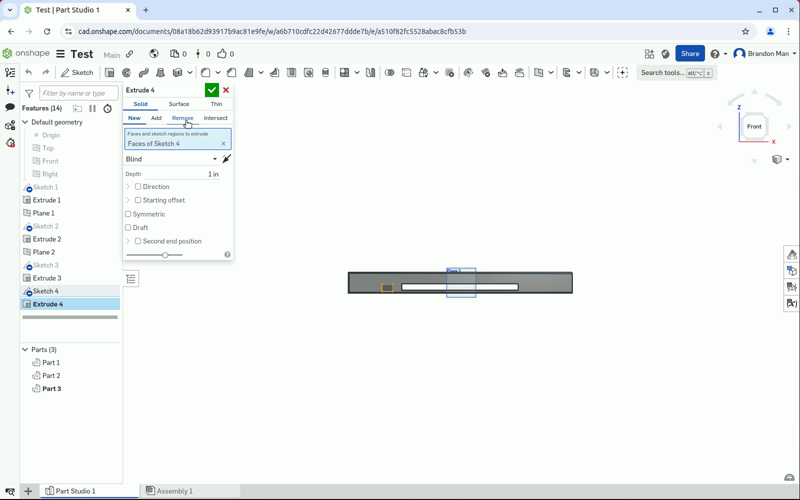
click(186, 120)
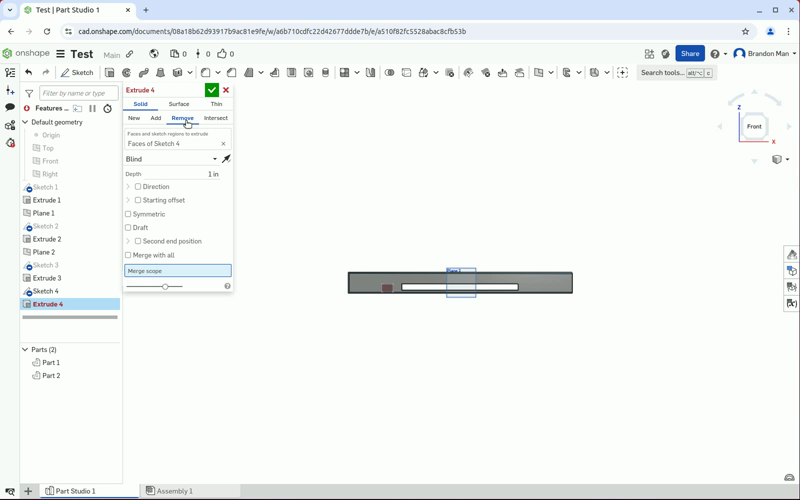
key(tab, 4)
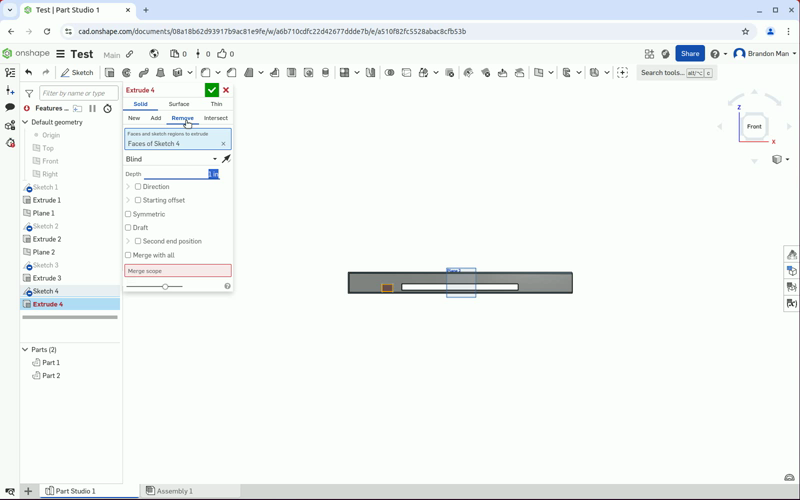
text(0.722)
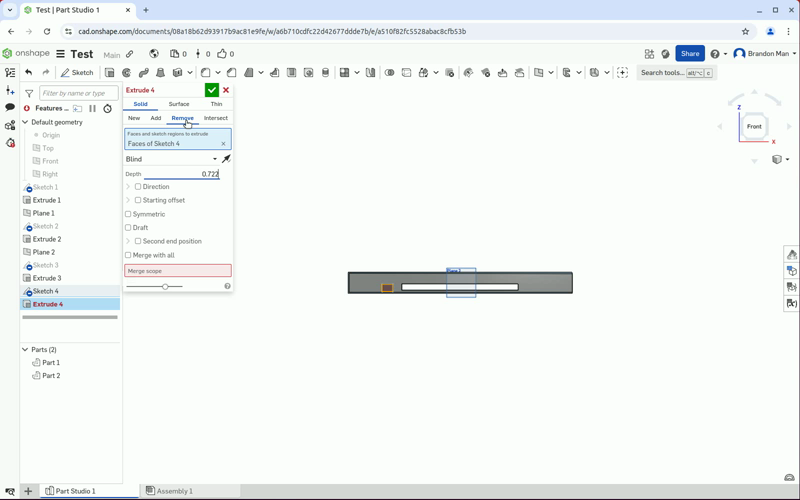
key(tab, 6)
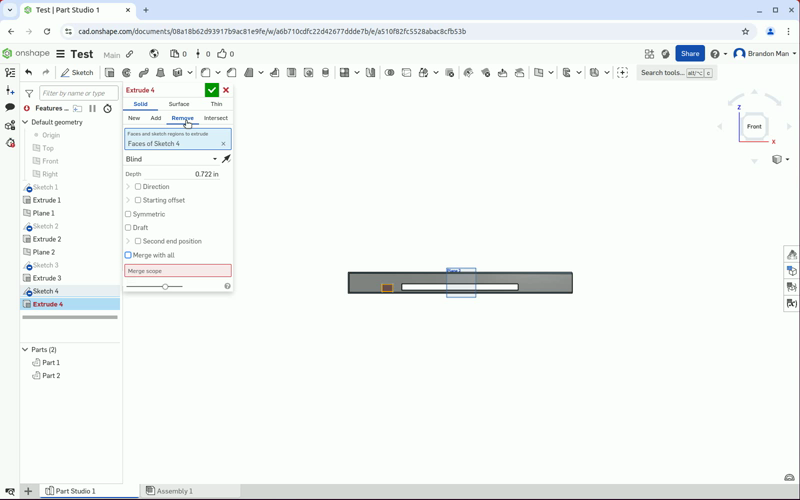
key(space)
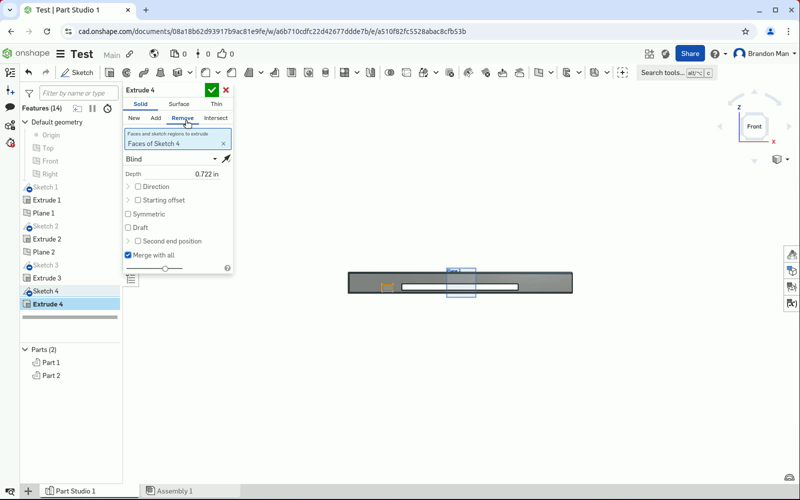
key(enter)
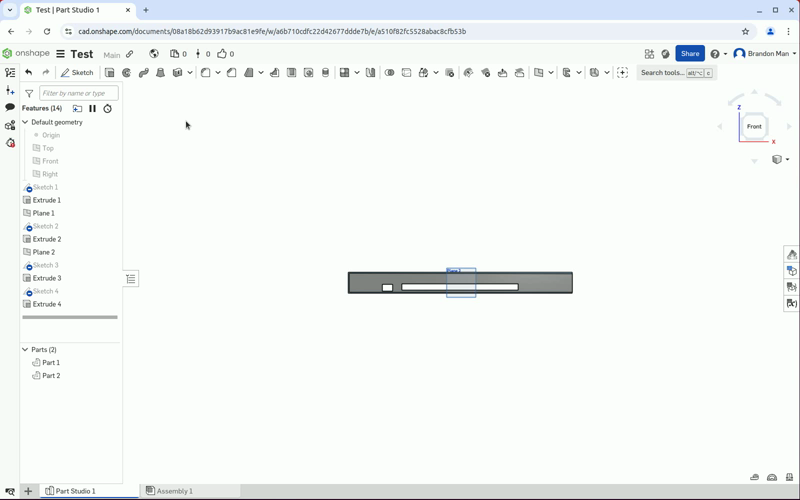
key(shift+h)
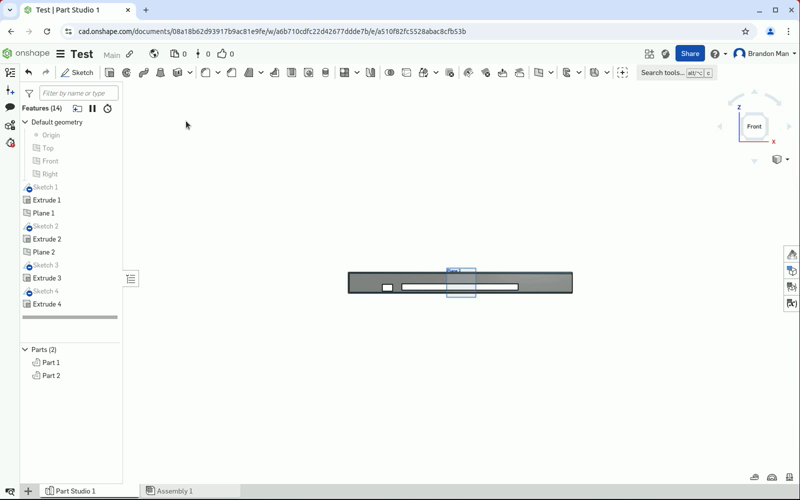
key(shift+h)
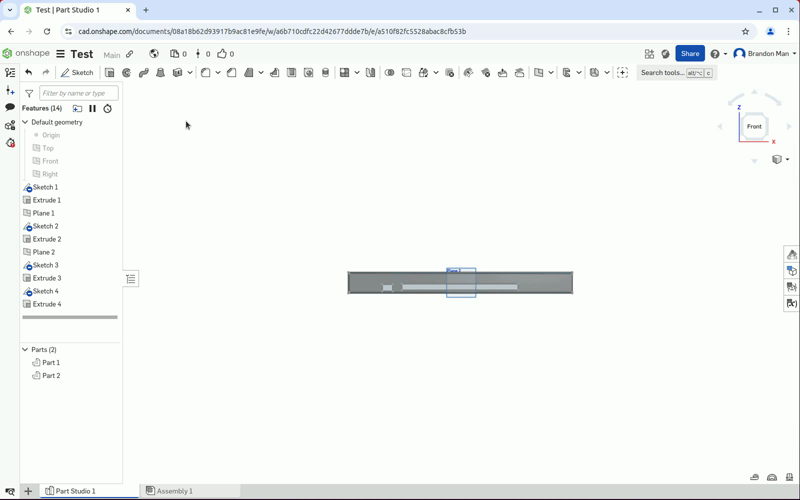
key(shift+7)
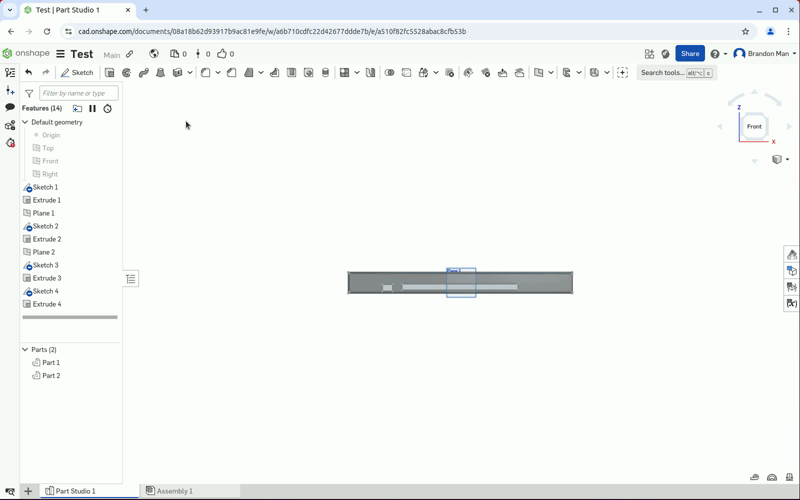
key(left, 2)
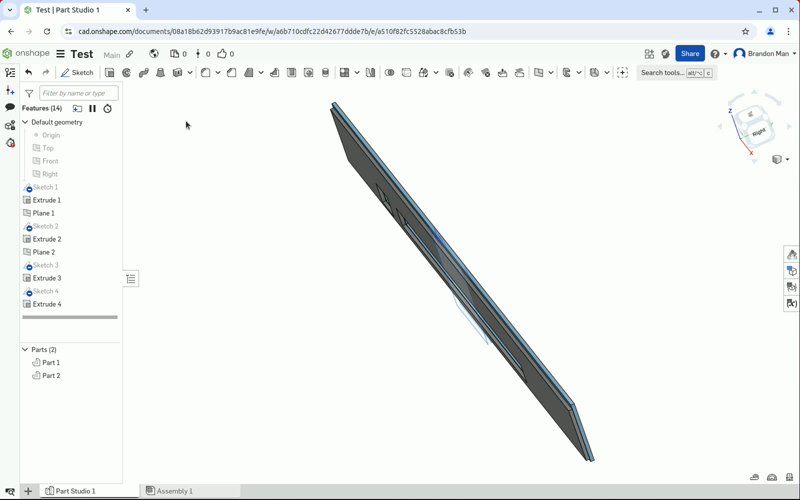
key(down, 2)
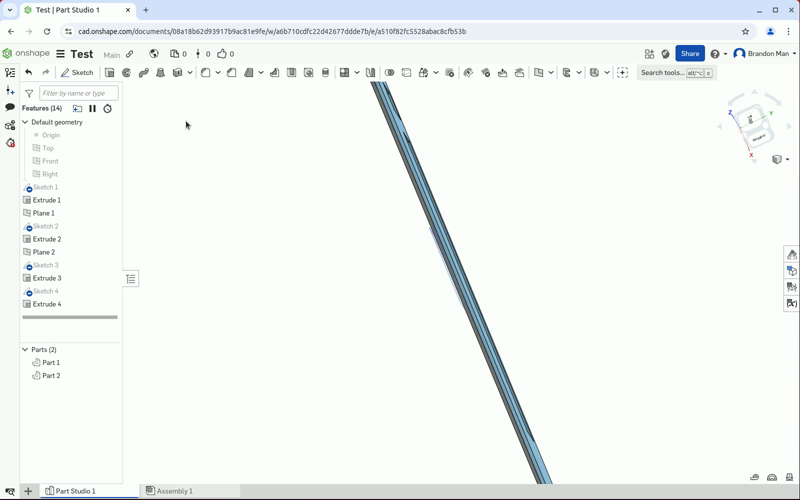
key(up, 2)
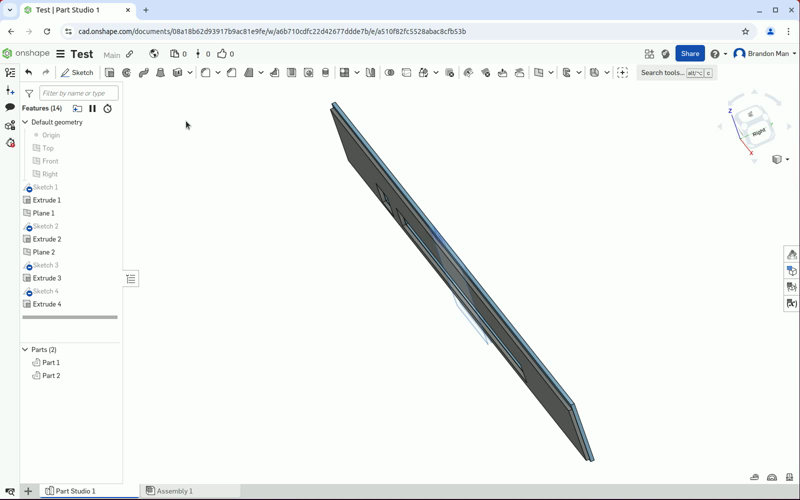
key(right, 2)
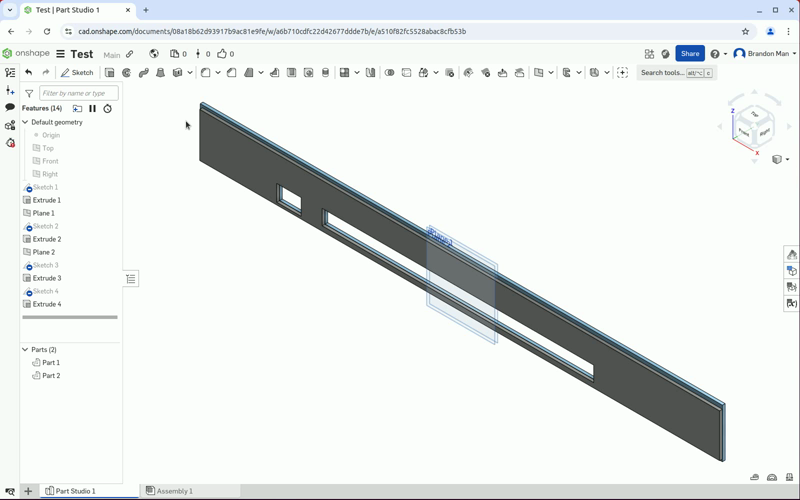
mouse_move(73, 189)
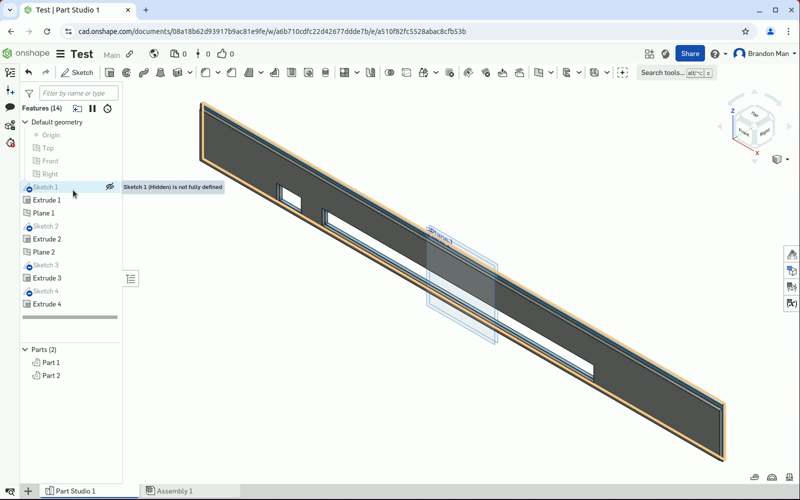
click(73, 189)